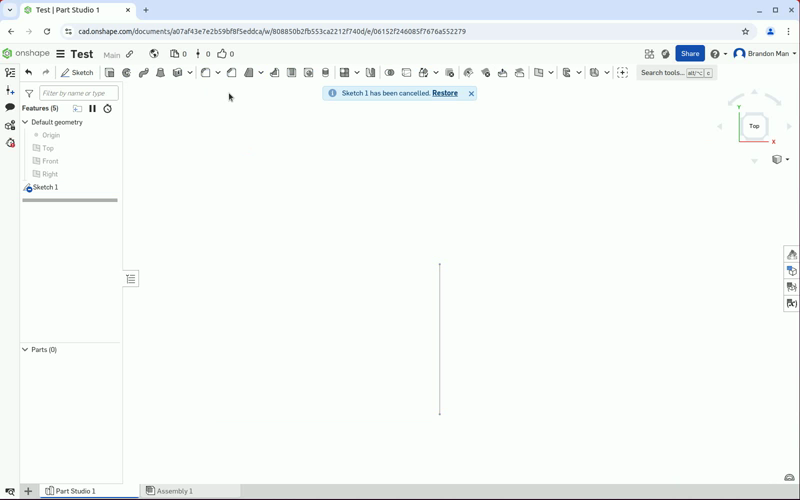
key(shift+h)
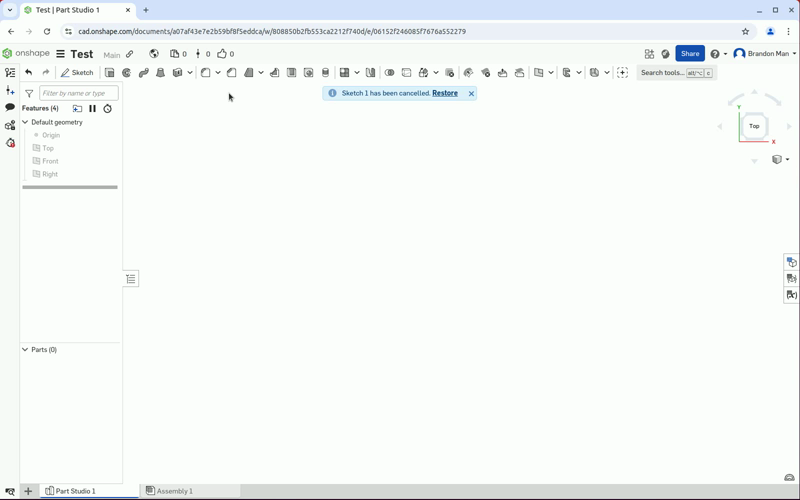
mouse_move(73, 352)
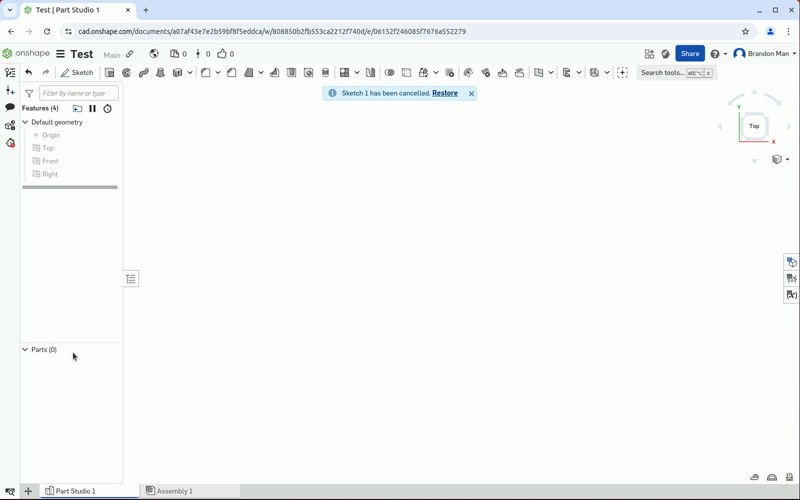
key(y)
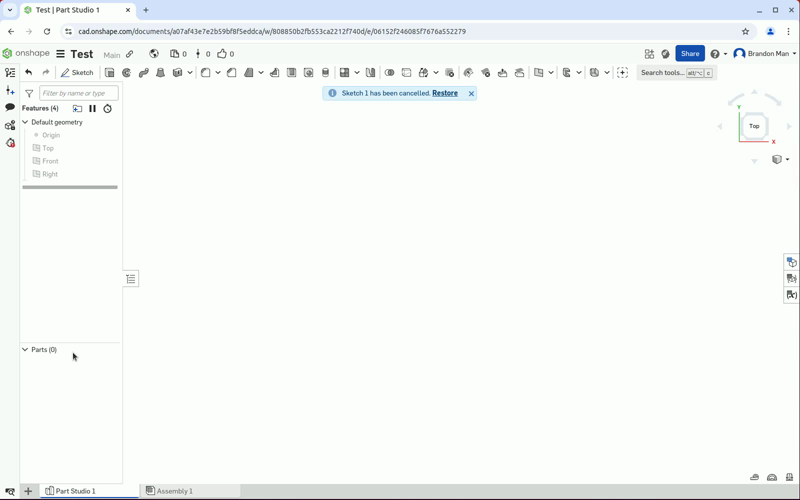
key(shift+p)
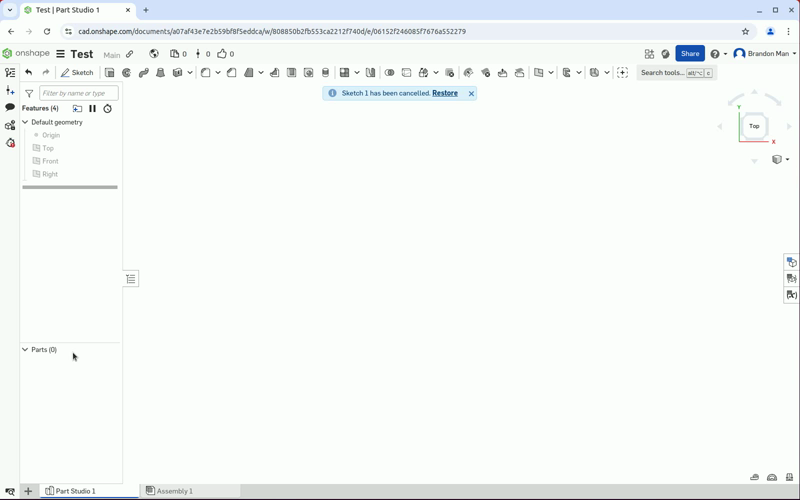
key(space)
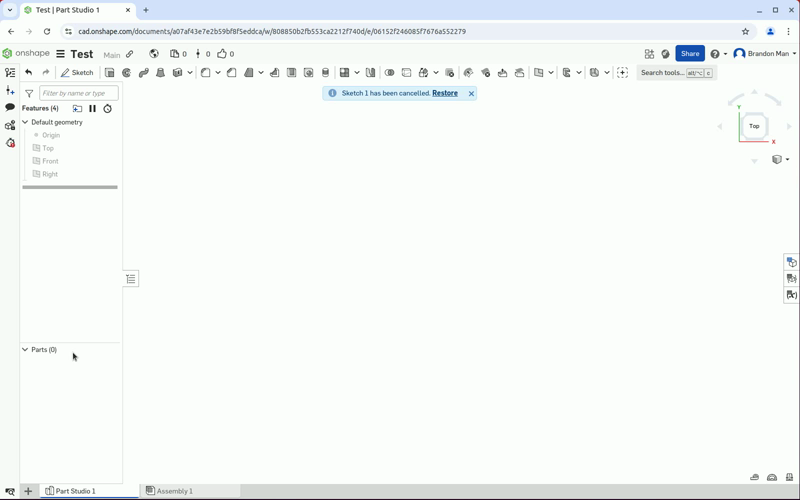
key_down(shift)
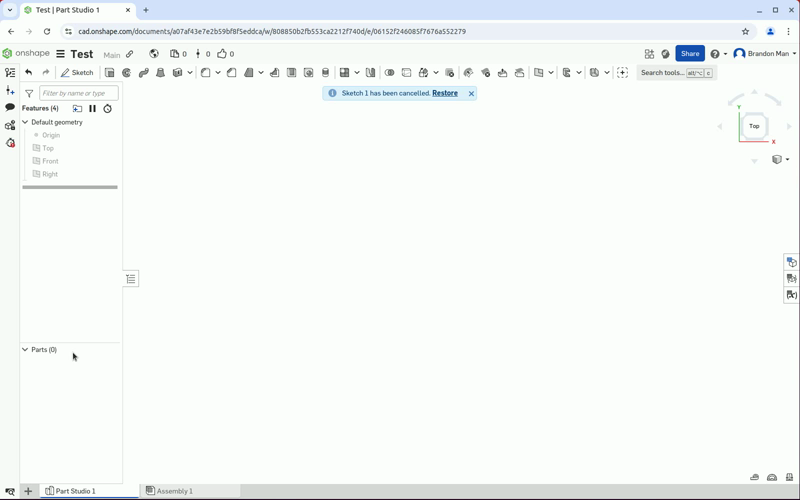
key(up)
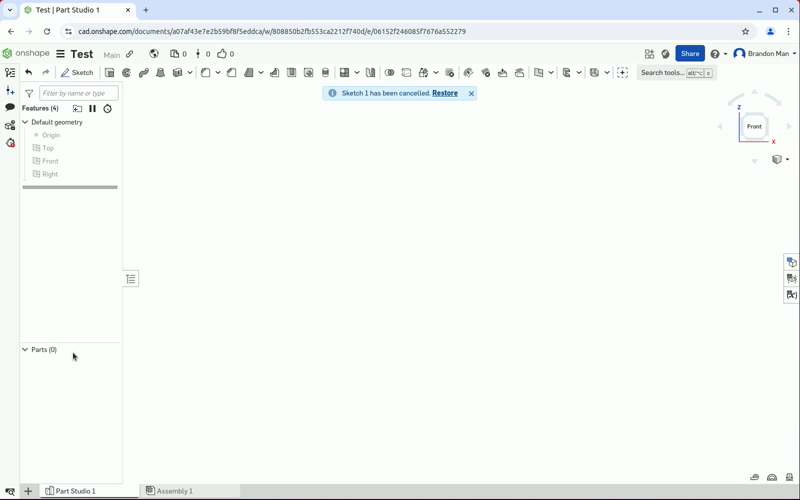
key_up(shift)
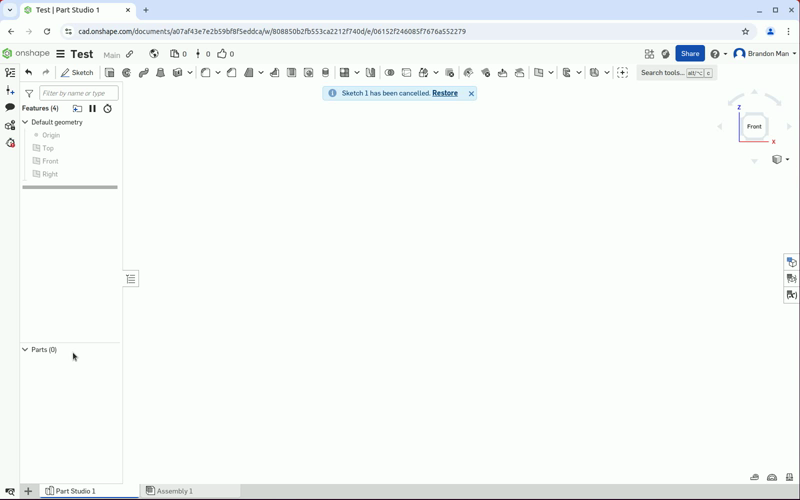
mouse_move(73, 352)
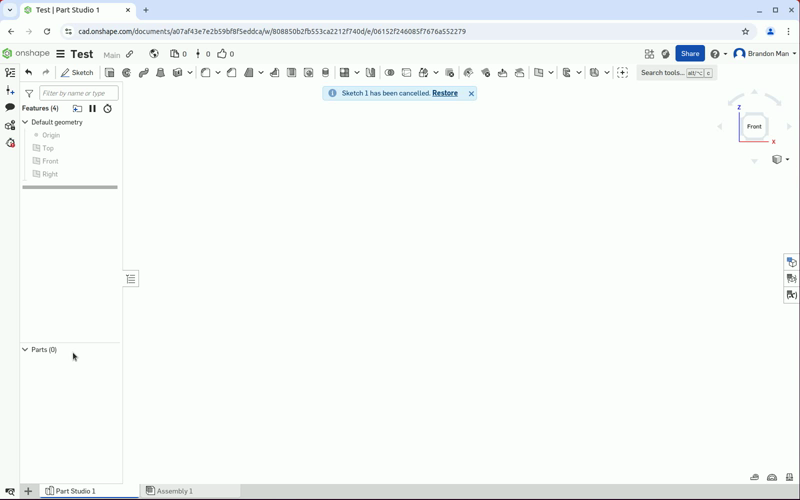
key(shift+y)
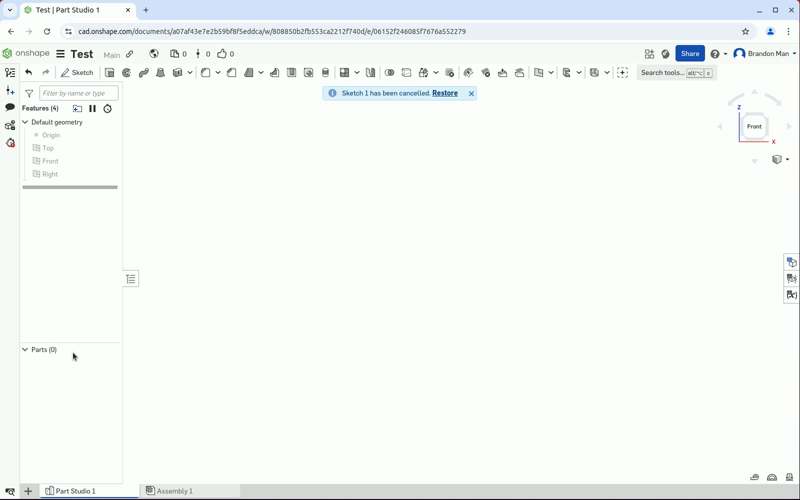
key(shift+s)
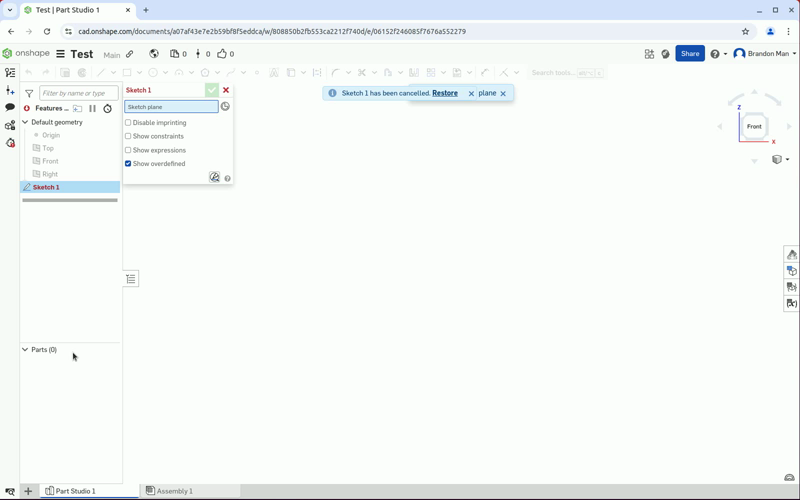
mouse_move(73, 163)
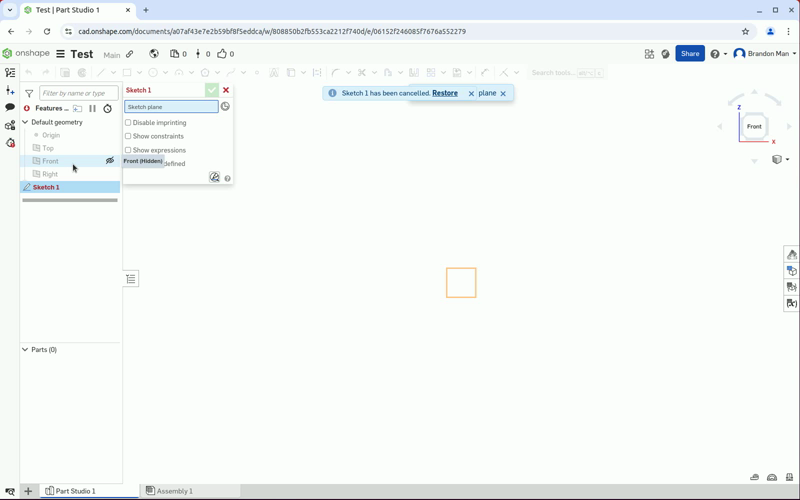
click(73, 163)
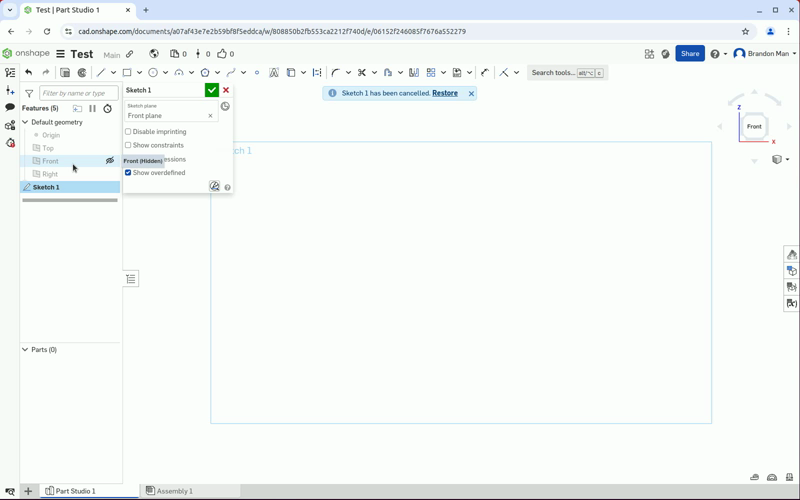
mouse_move(73, 352)
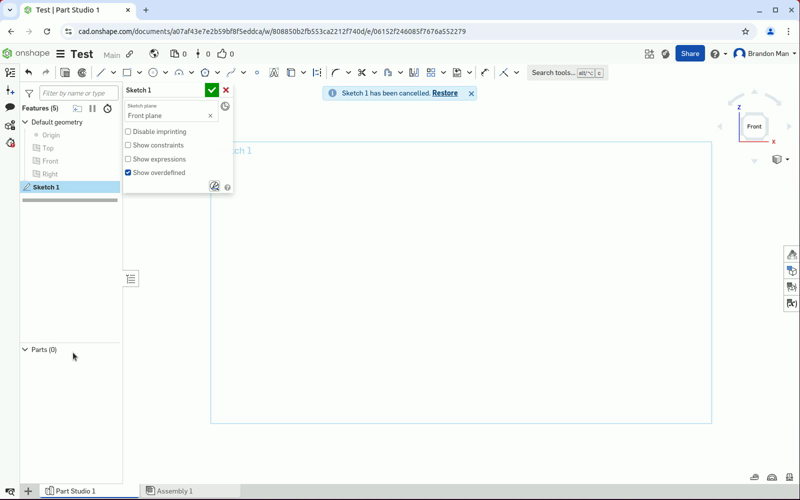
key(y)
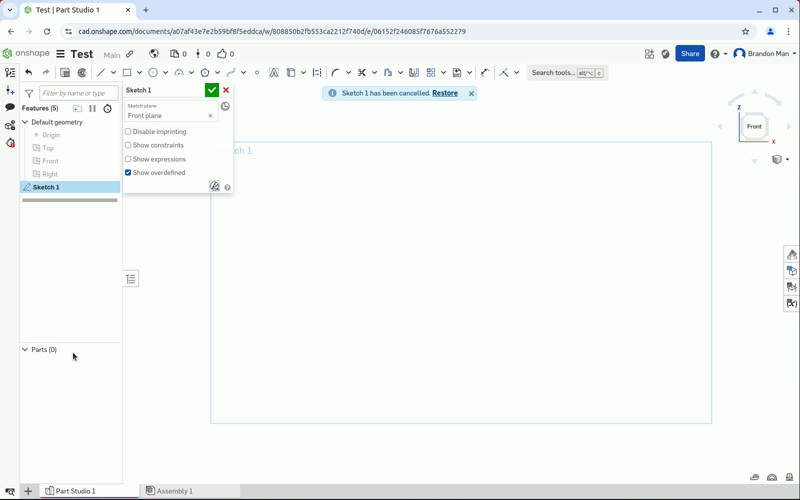
key(l)
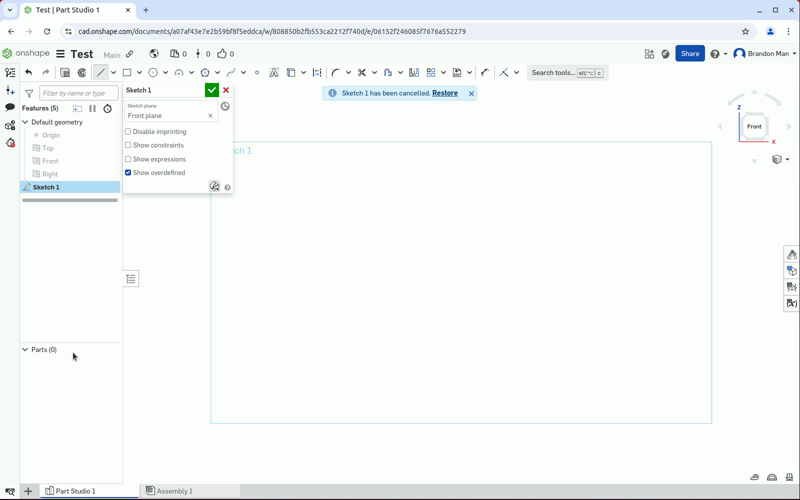
key_down(shift)
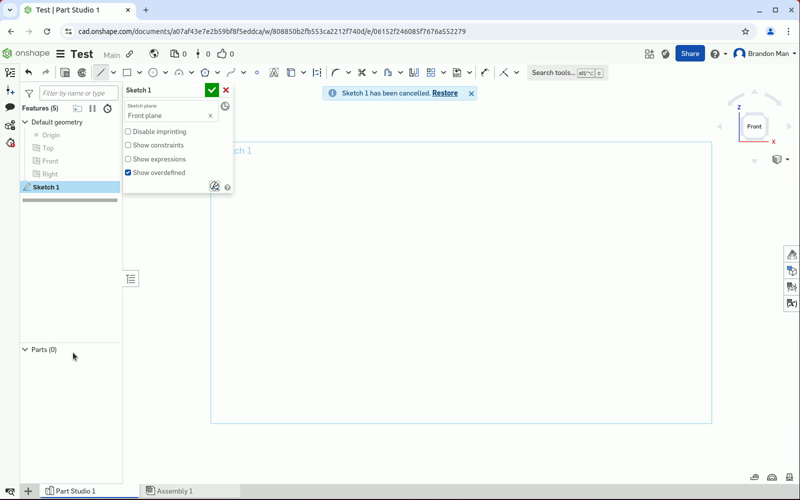
mouse_move(370, 282)
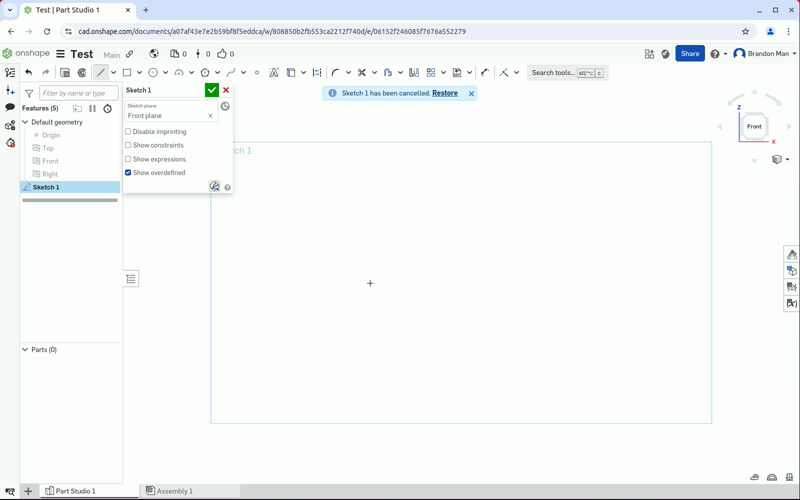
click(370, 282)
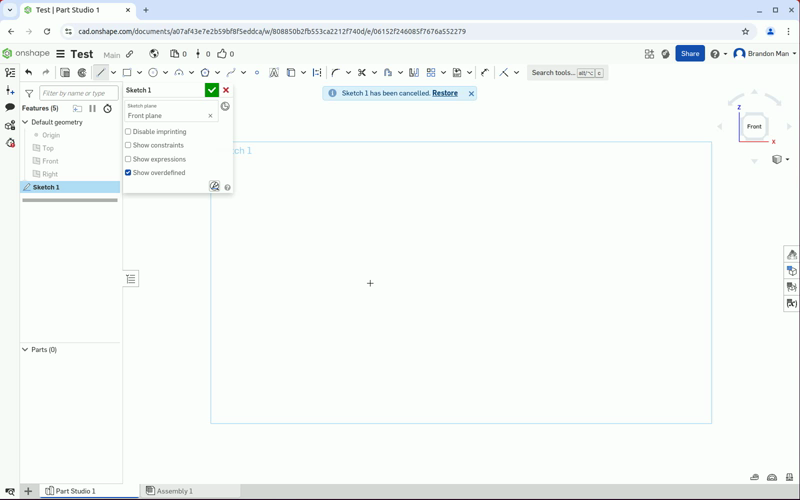
key_up(shift)
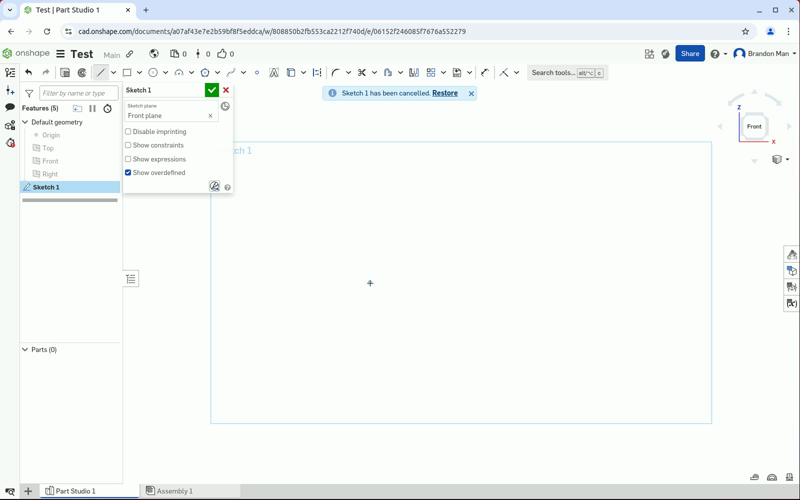
key_down(shift)
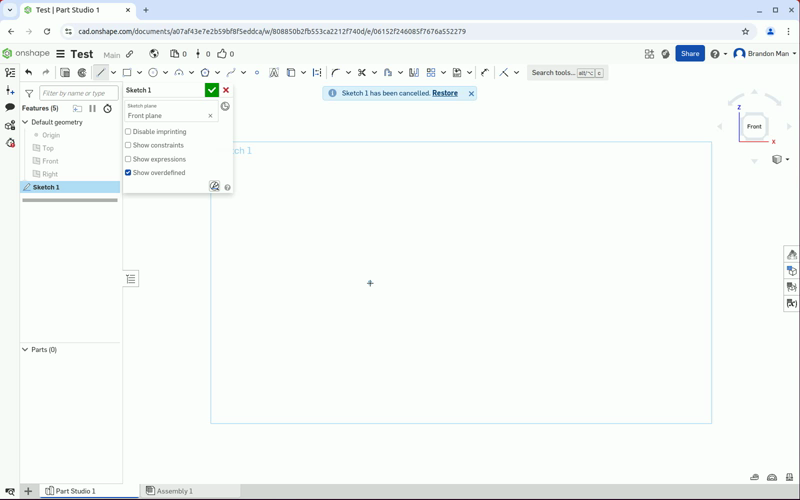
mouse_move(461, 282)
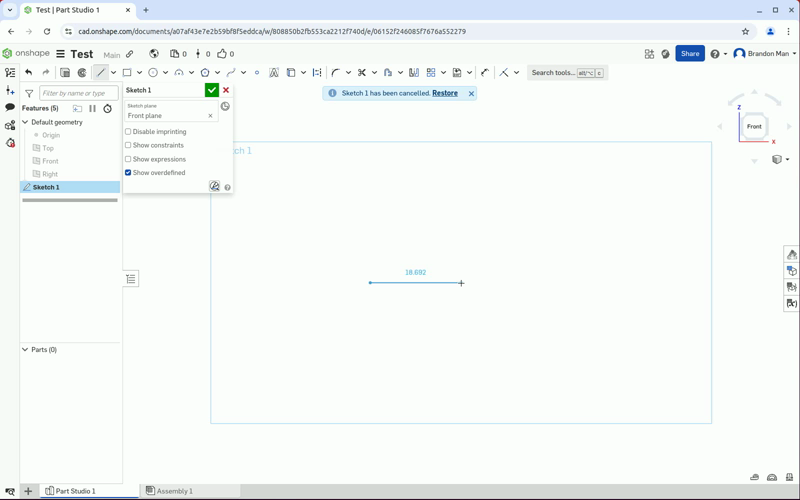
click(461, 282)
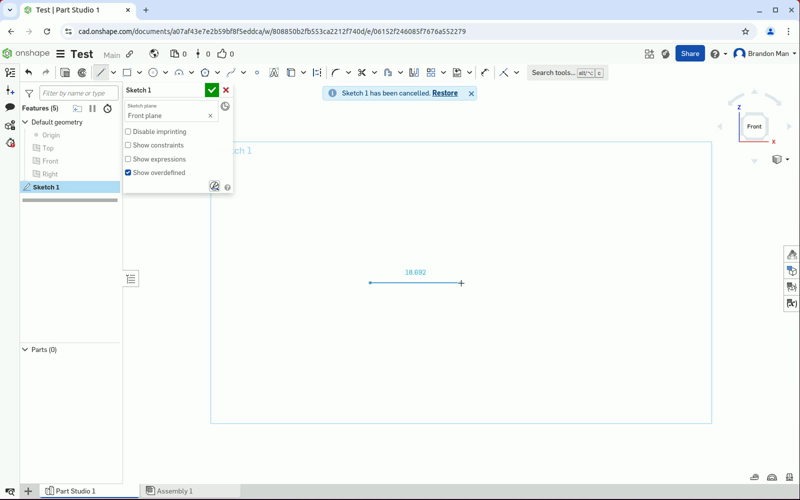
key_up(shift)
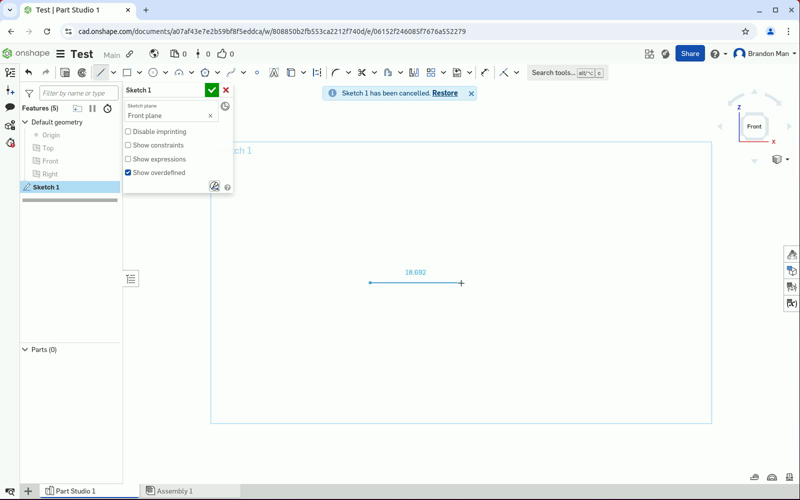
key_down(shift)
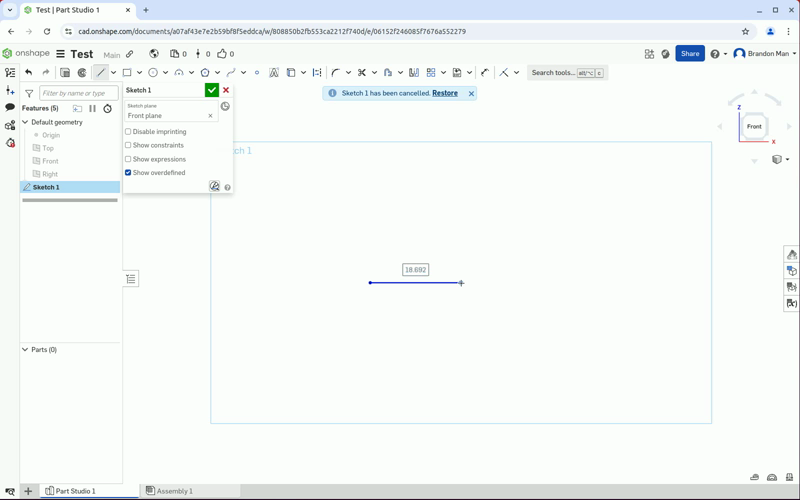
mouse_move(461, 192)
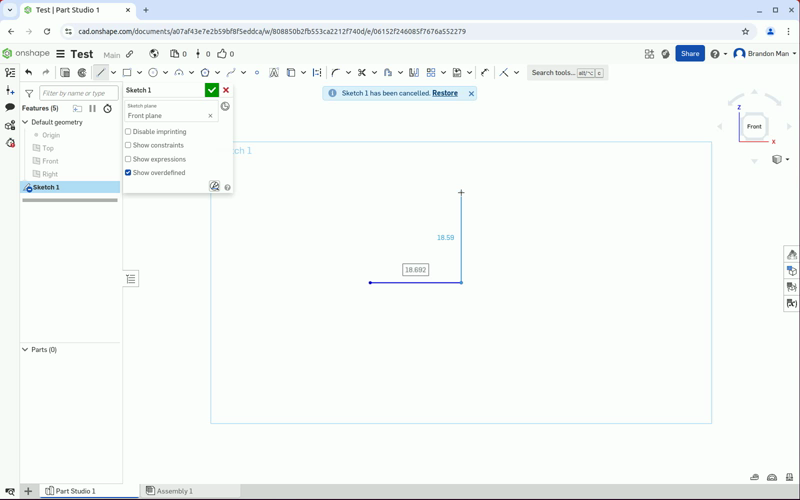
click(461, 192)
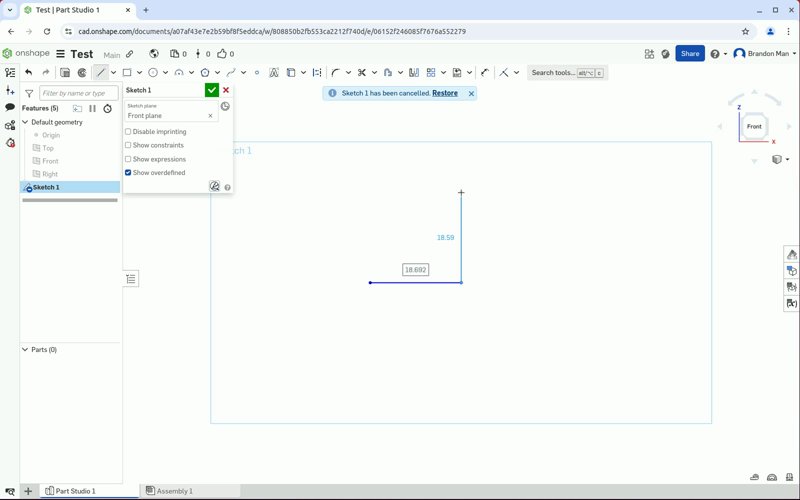
key_up(shift)
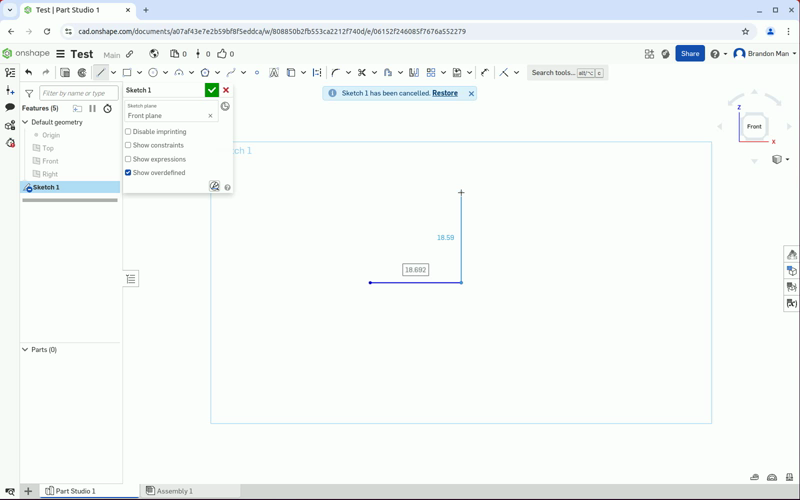
key_down(shift)
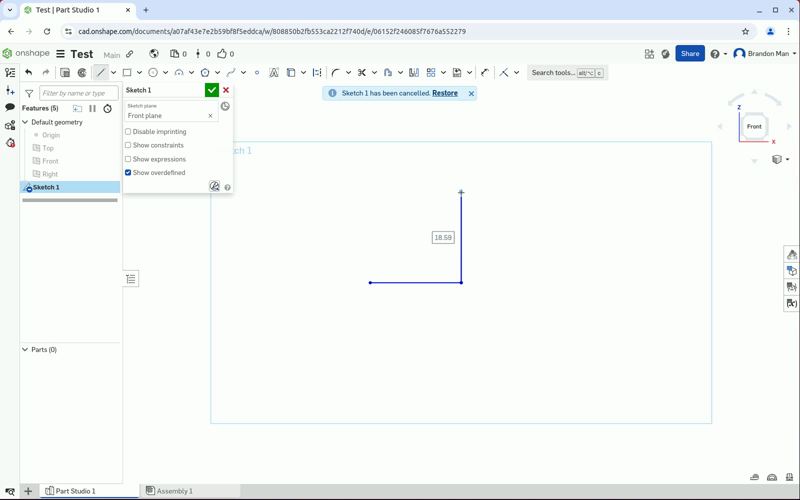
mouse_move(370, 192)
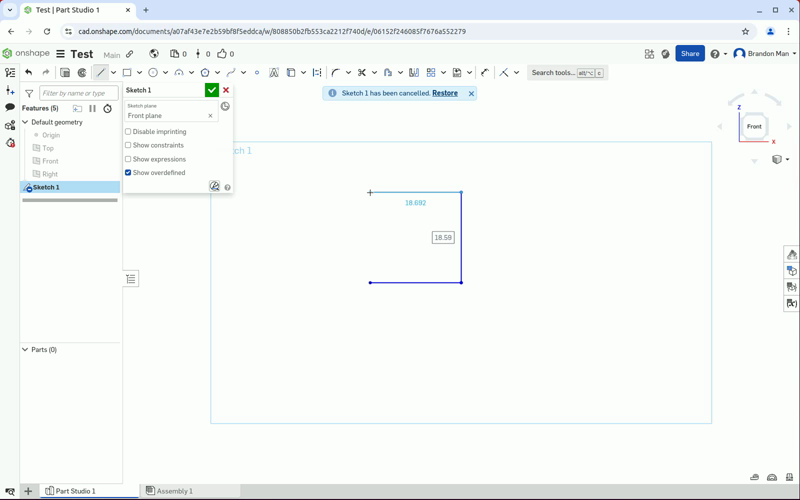
click(370, 192)
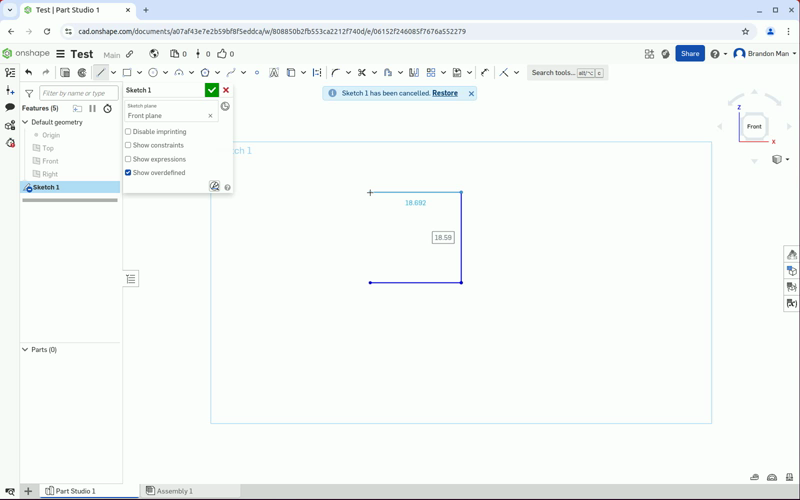
key_up(shift)
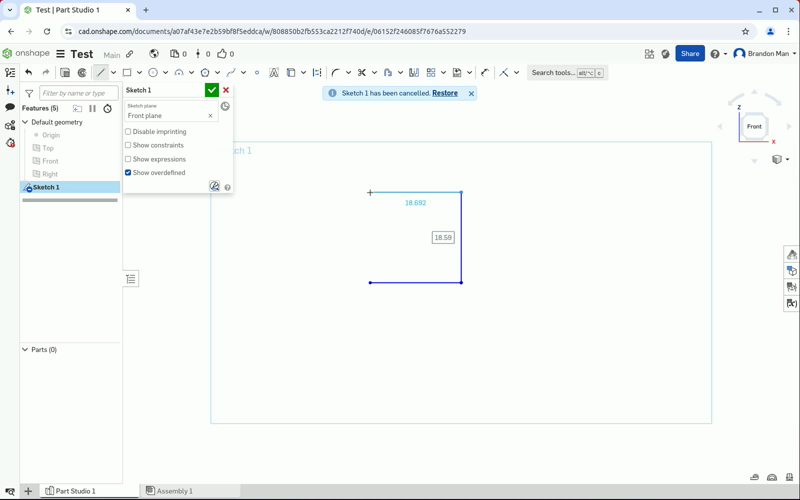
key_down(shift)
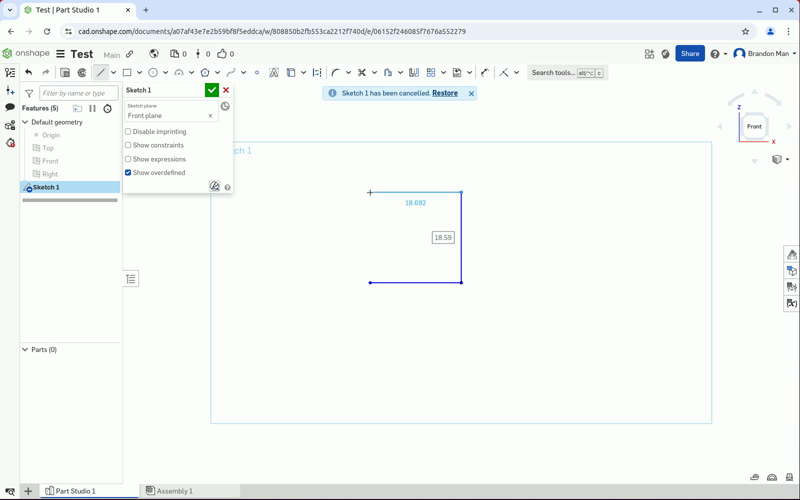
mouse_move(370, 282)
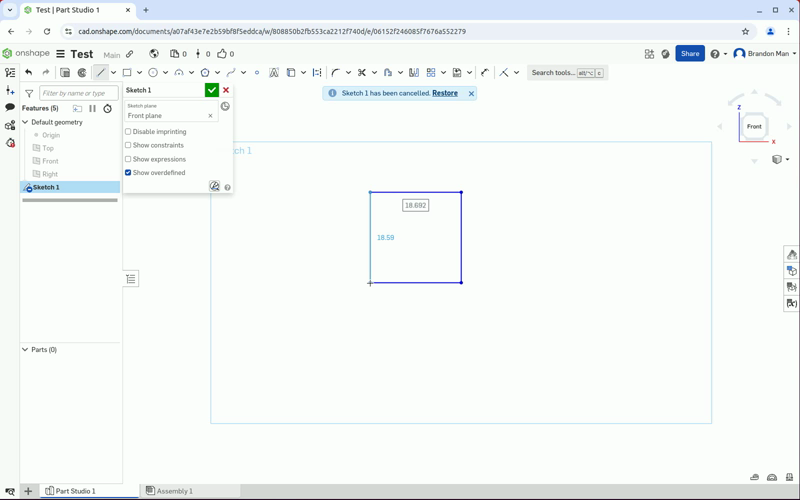
key_up(shift)
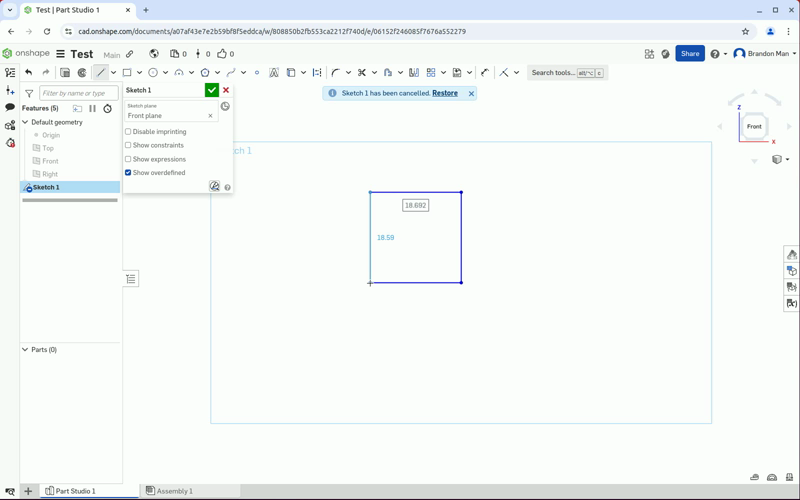
click(370, 282)
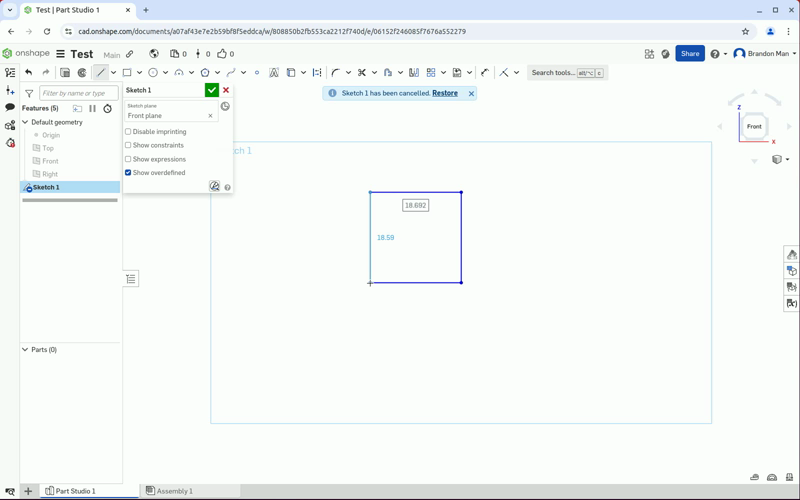
key(esc)
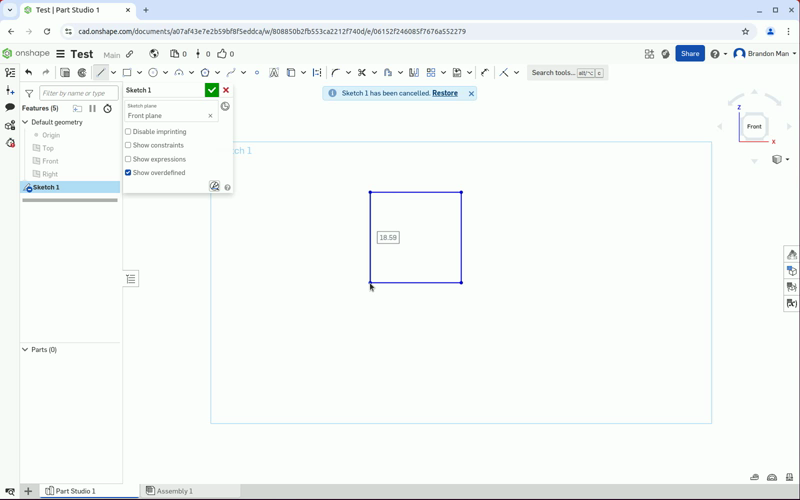
mouse_move(386, 230)
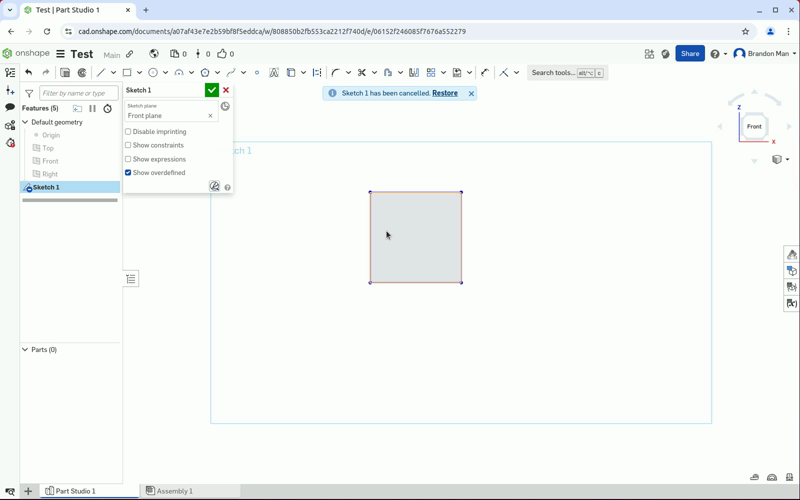
click(386, 230)
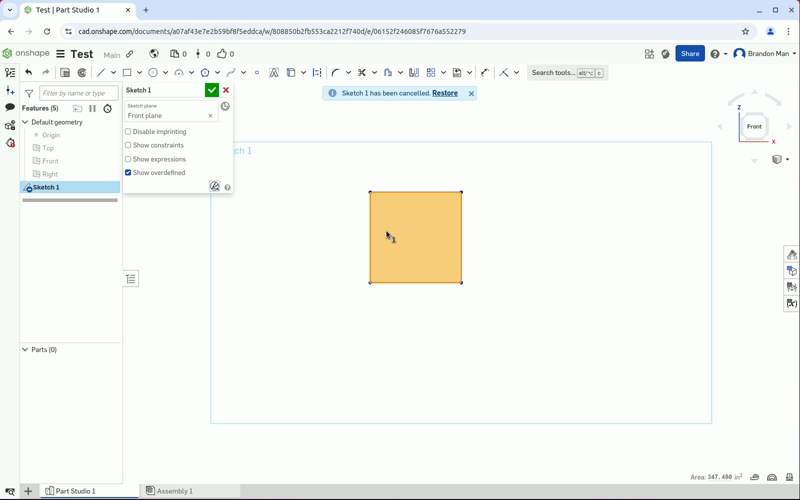
mouse_move(73, 352)
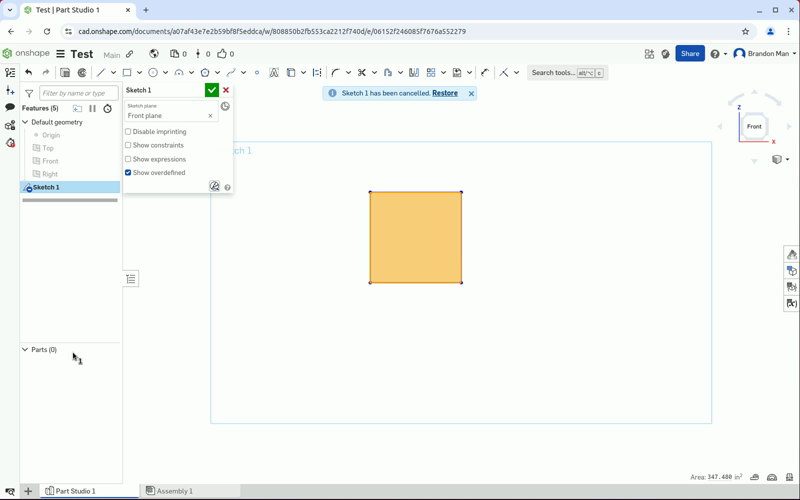
key(shift+y)
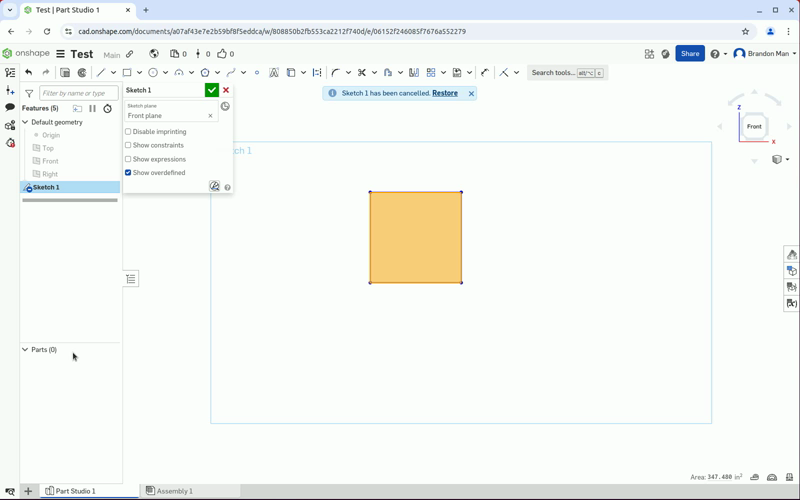
key(shift+e)
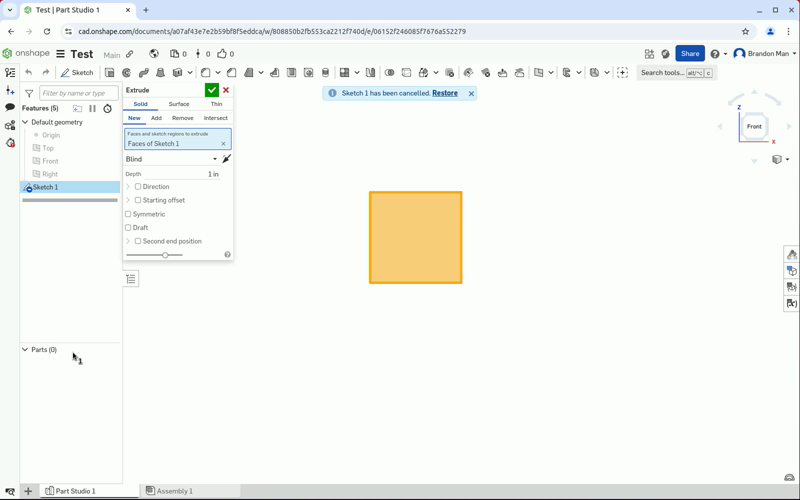
mouse_move(143, 106)
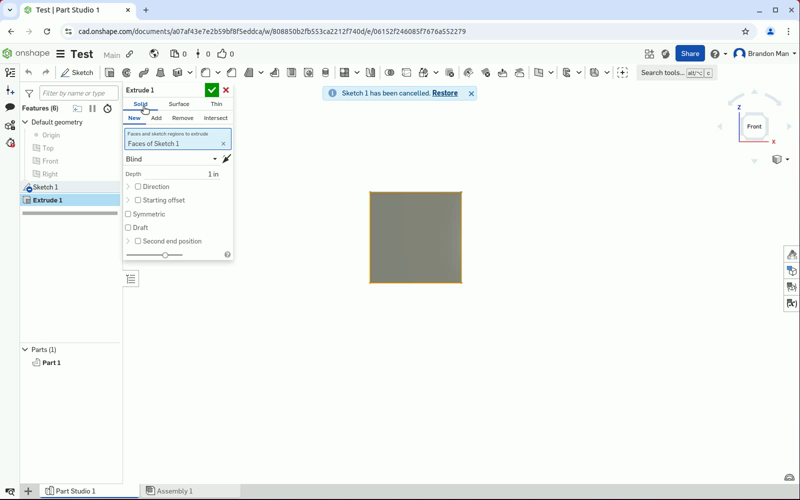
click(143, 106)
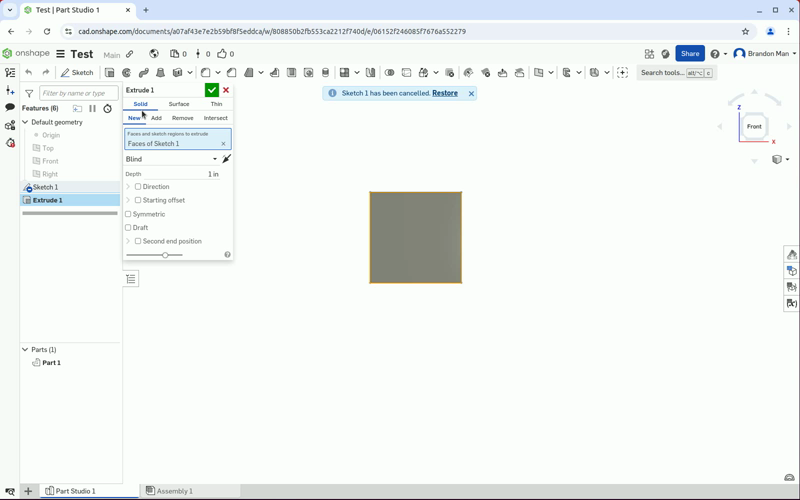
mouse_move(137, 120)
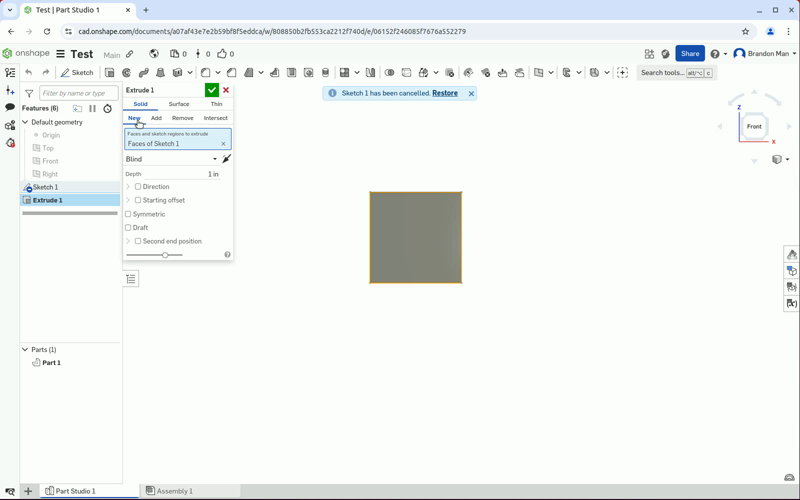
click(137, 120)
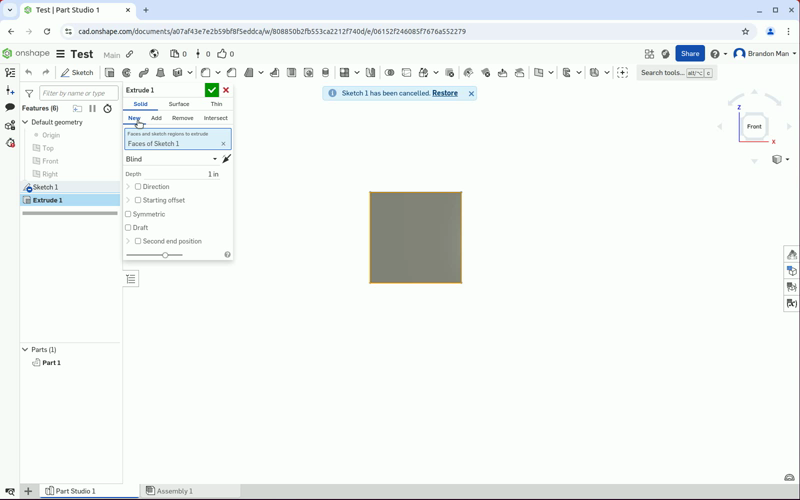
key(tab, 4)
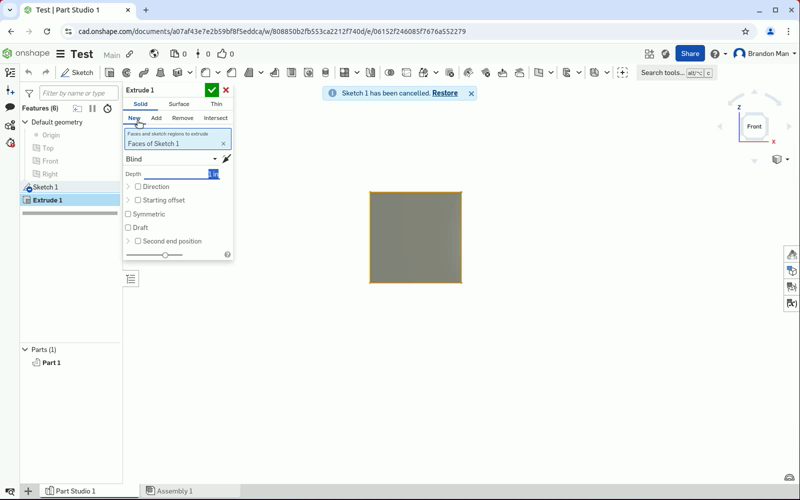
text(18.535)
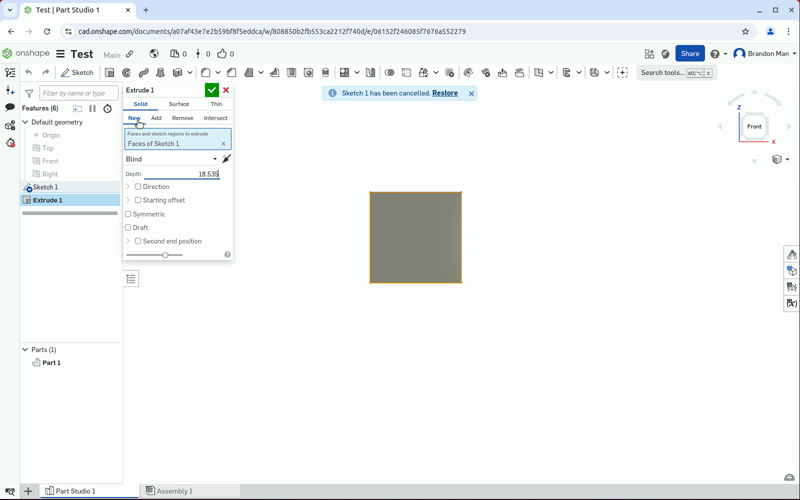
key(enter)
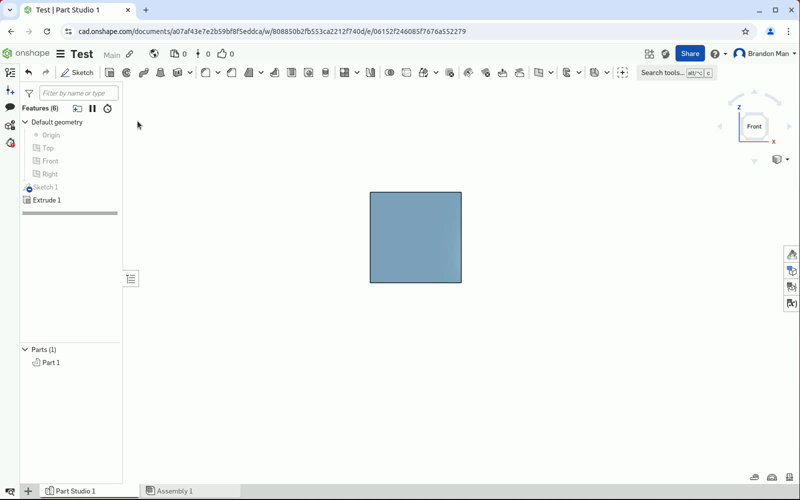
key(shift+h)
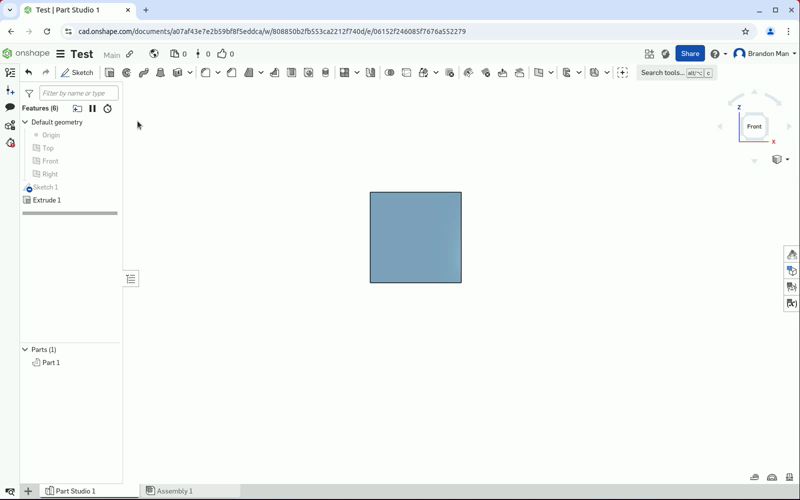
key(shift+h)
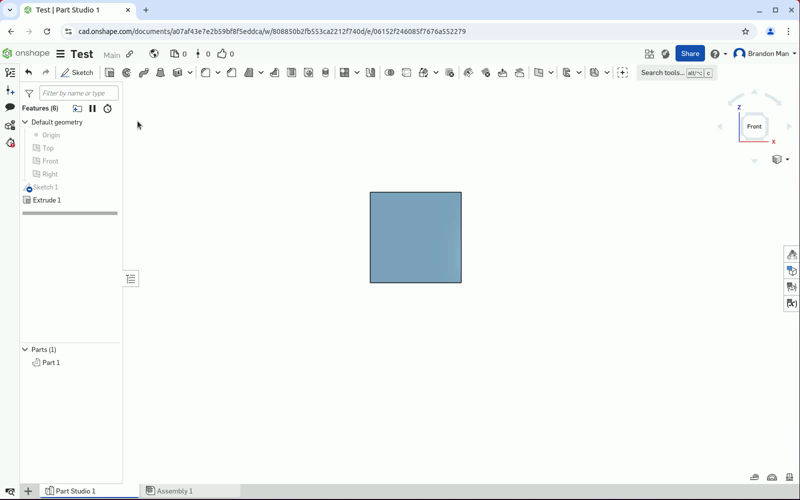
mouse_move(73, 189)
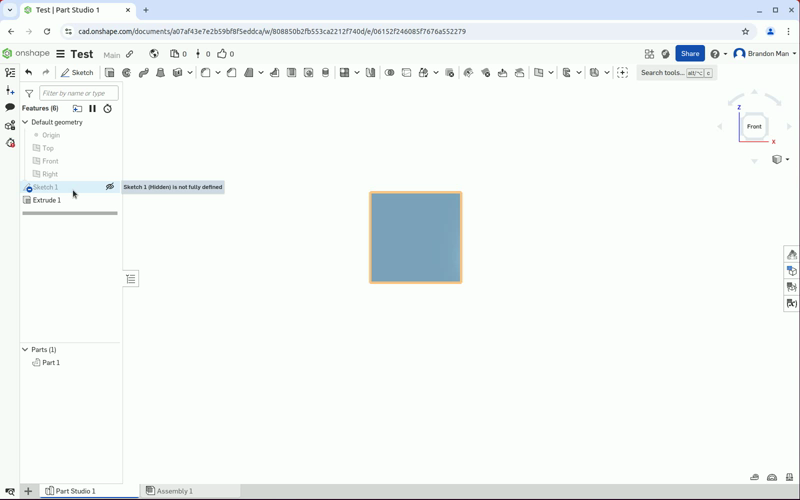
click(73, 189)
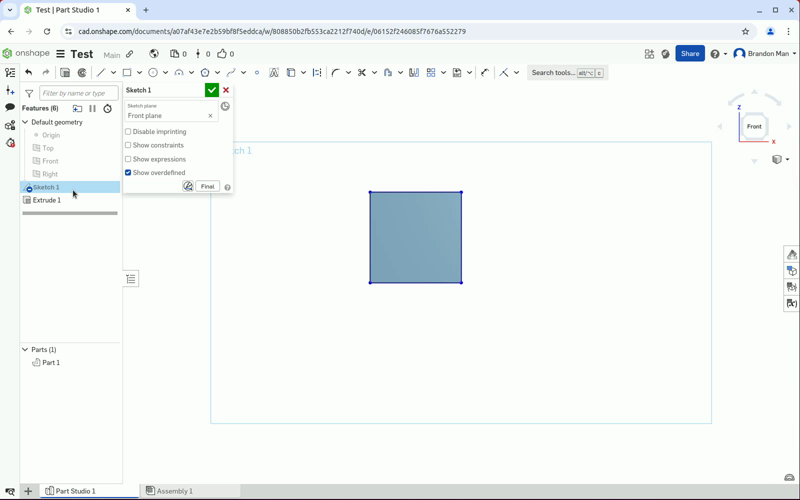
mouse_move(229, 92)
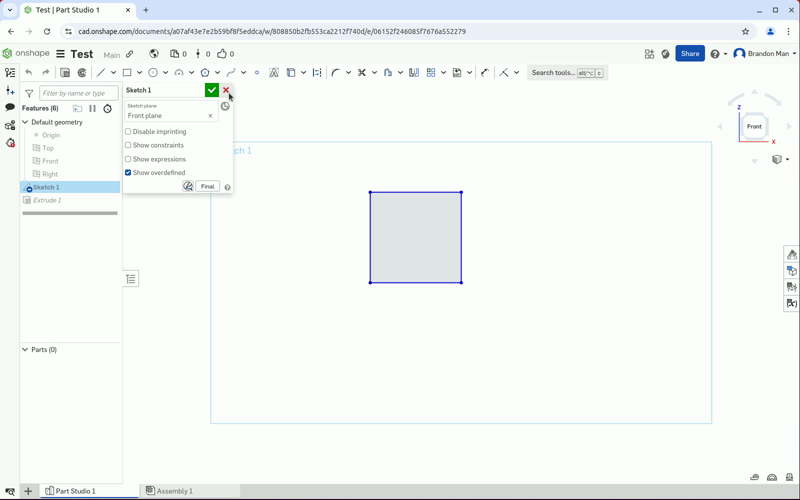
click(229, 92)
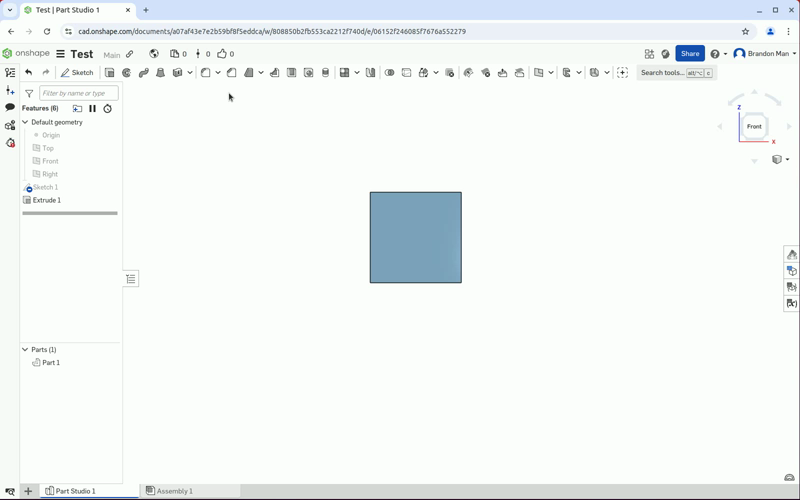
mouse_move(541, 75)
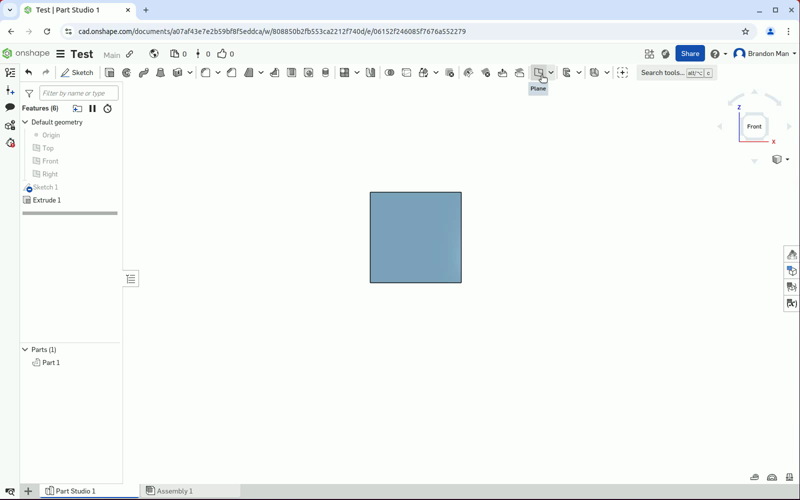
click(541, 75)
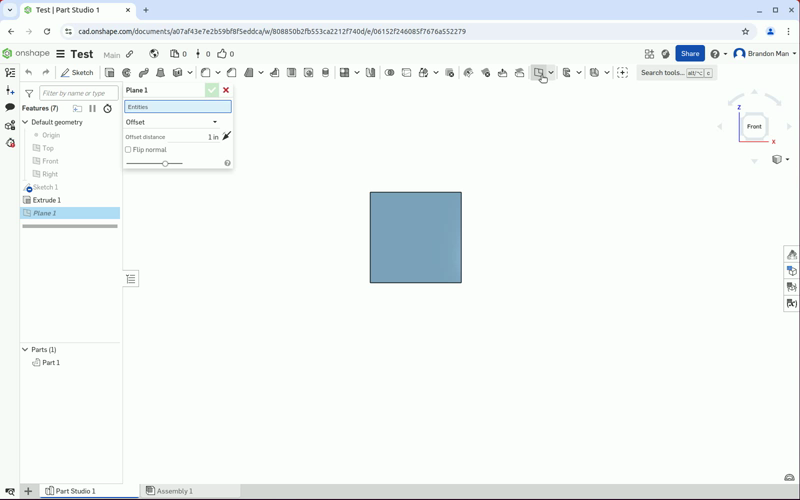
mouse_move(73, 163)
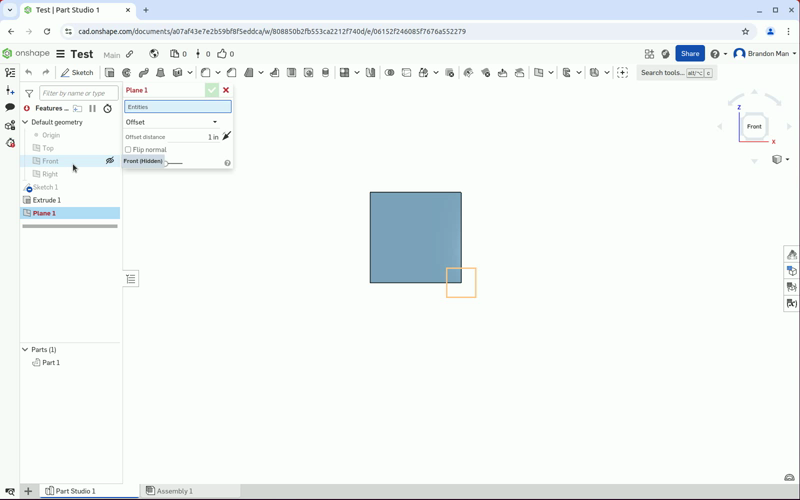
click(73, 163)
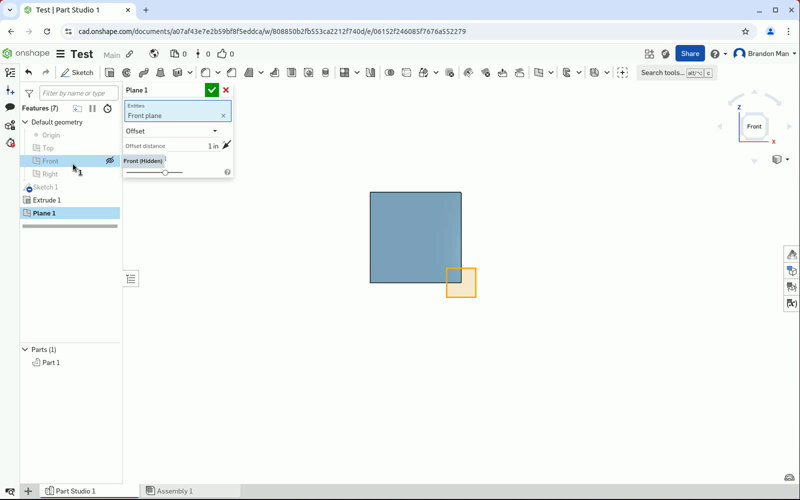
key(tab, 2)
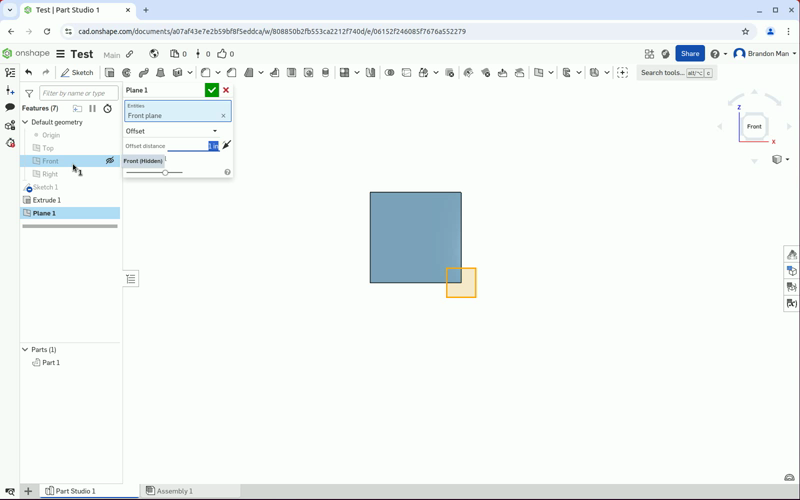
text(18.548)
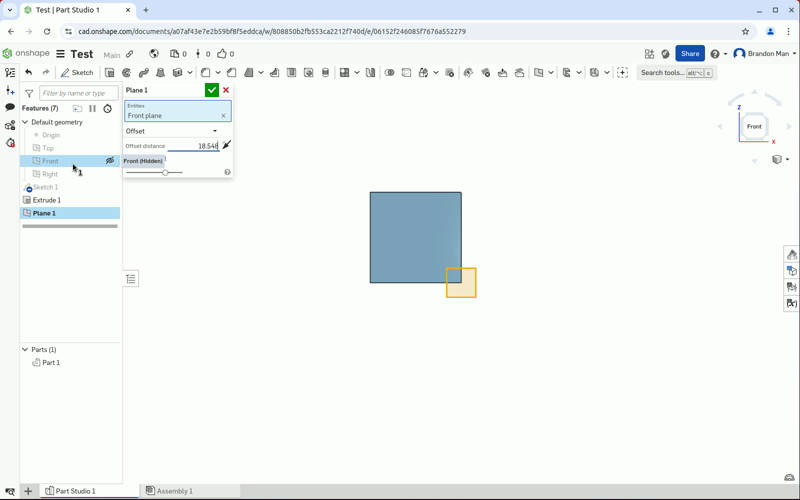
key(enter, 2)
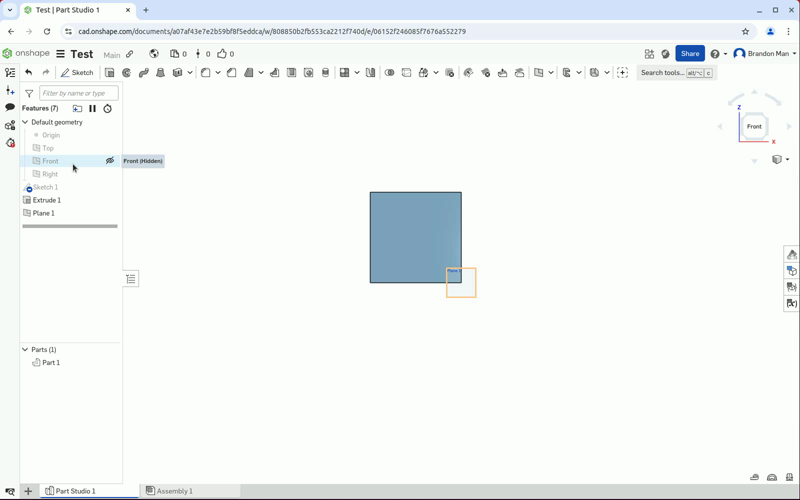
key(shift+s)
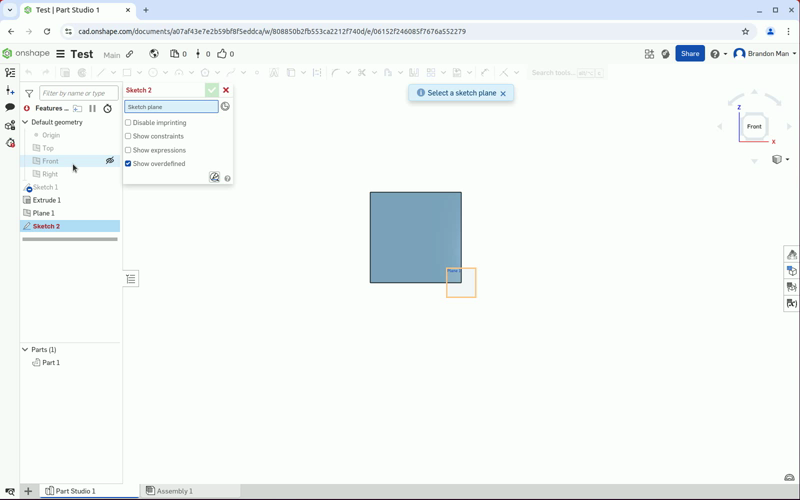
mouse_move(73, 215)
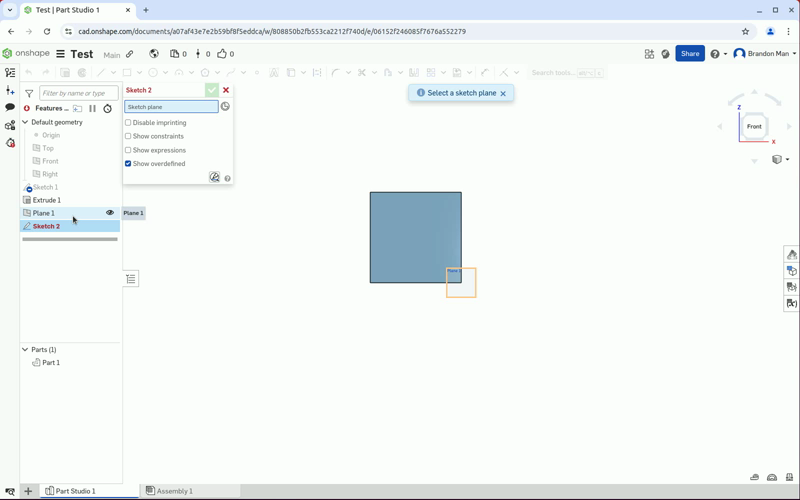
click(73, 215)
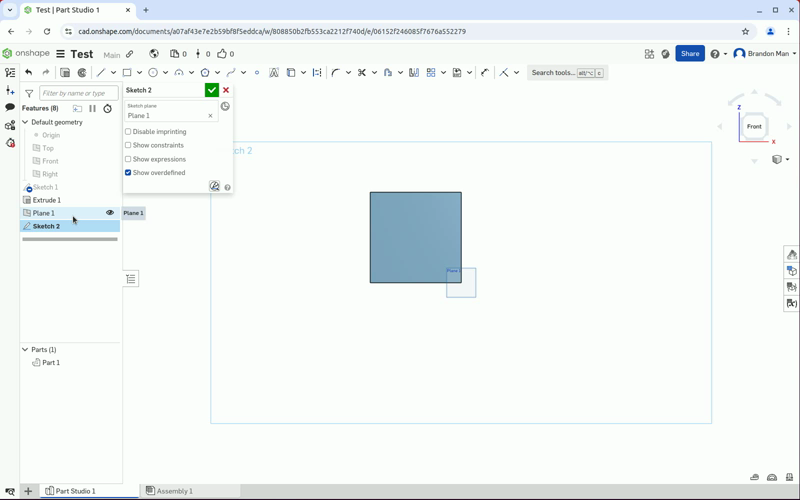
mouse_move(73, 352)
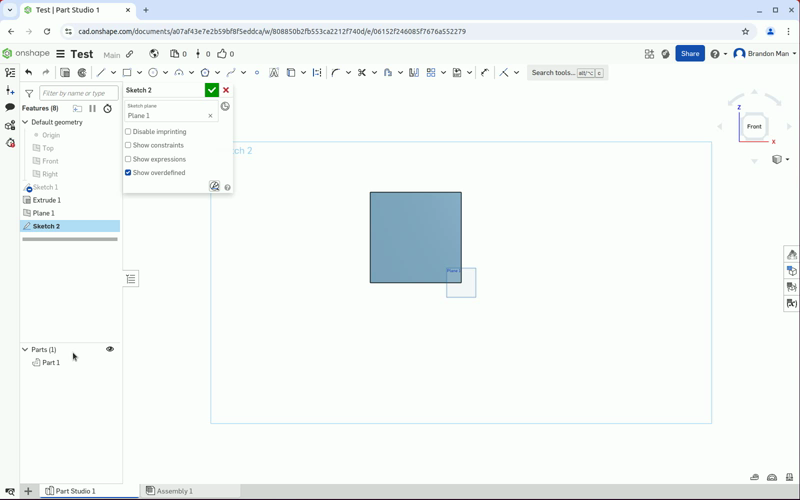
key(y)
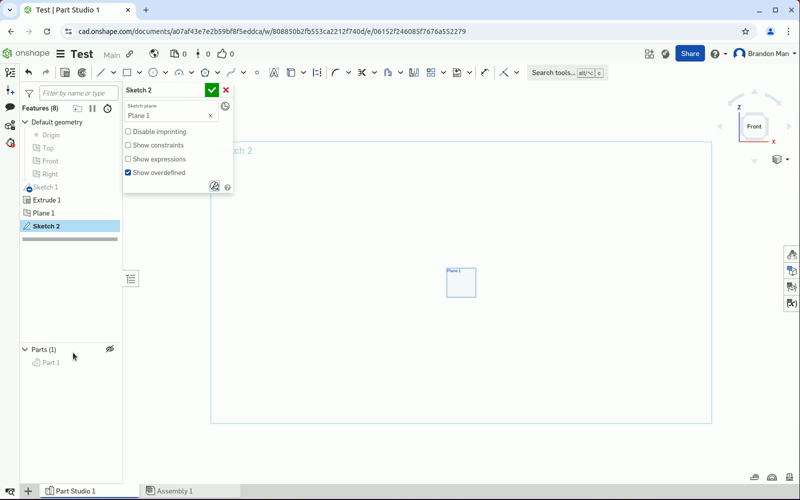
key(c)
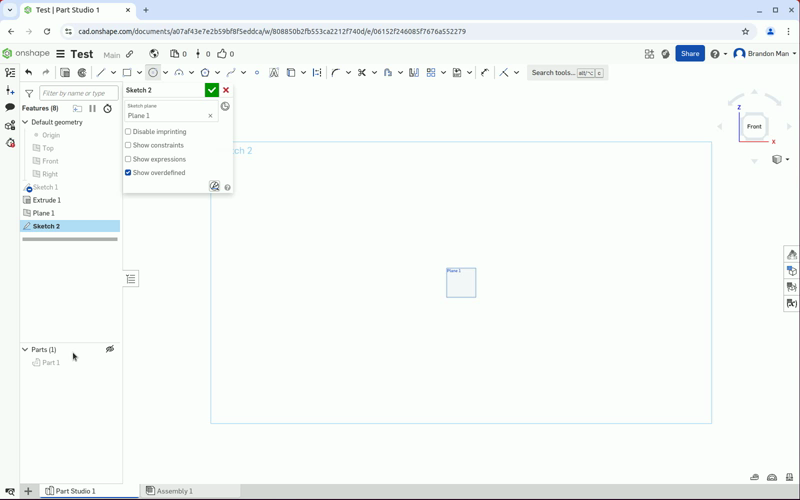
key_down(shift)
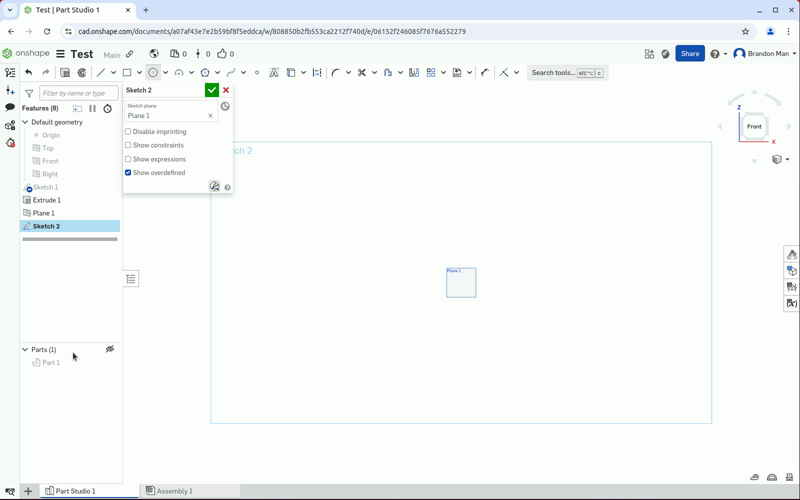
mouse_move(415, 238)
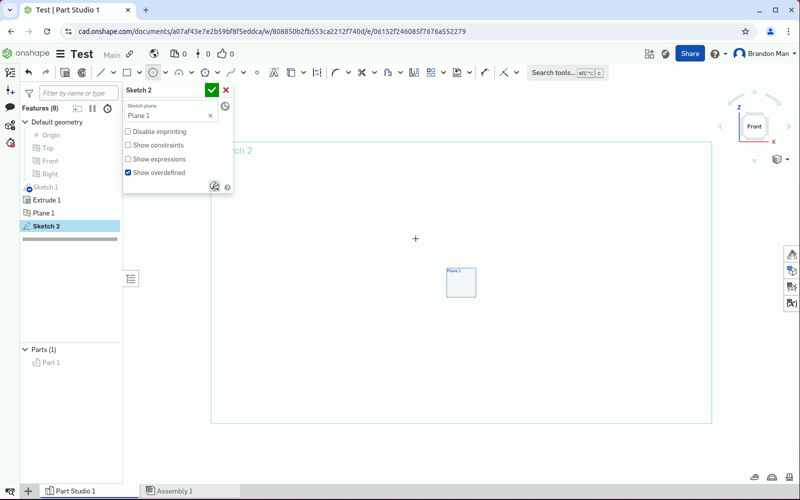
click(415, 238)
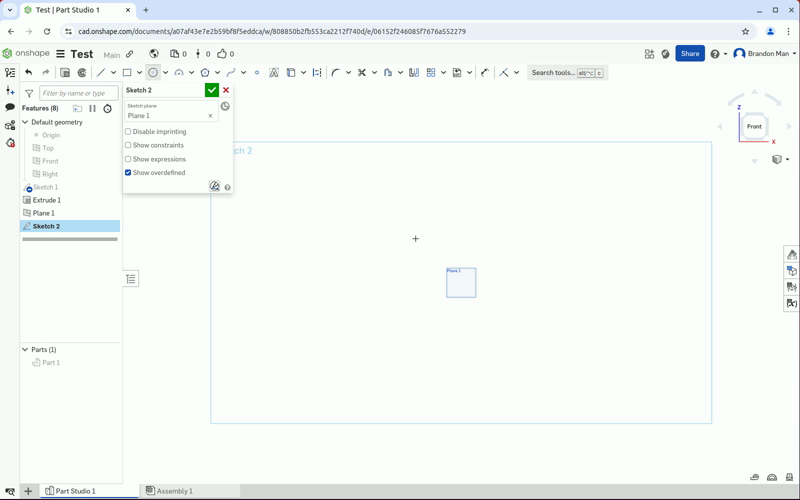
key_up(shift)
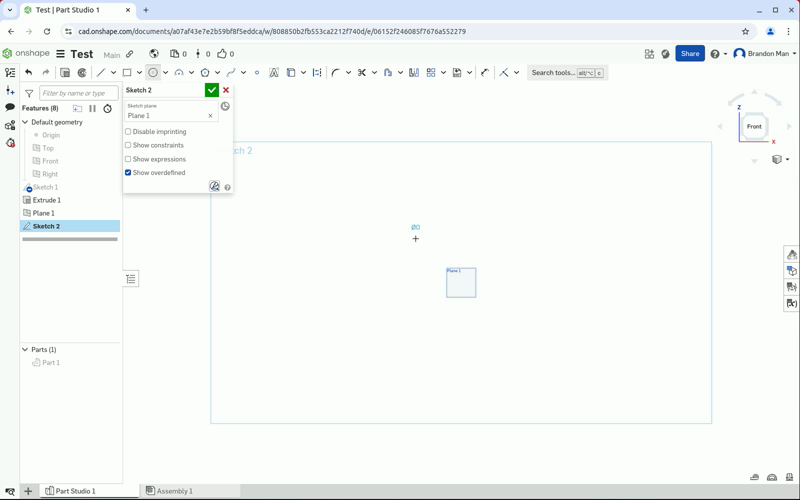
mouse_move(438, 238)
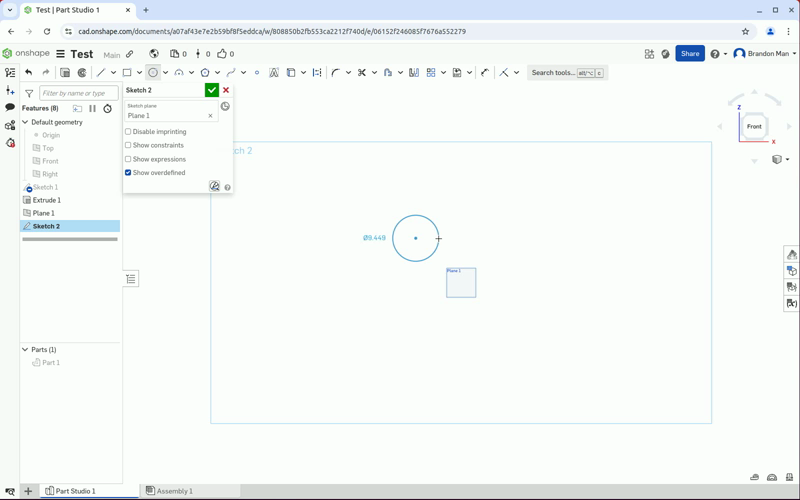
click(438, 238)
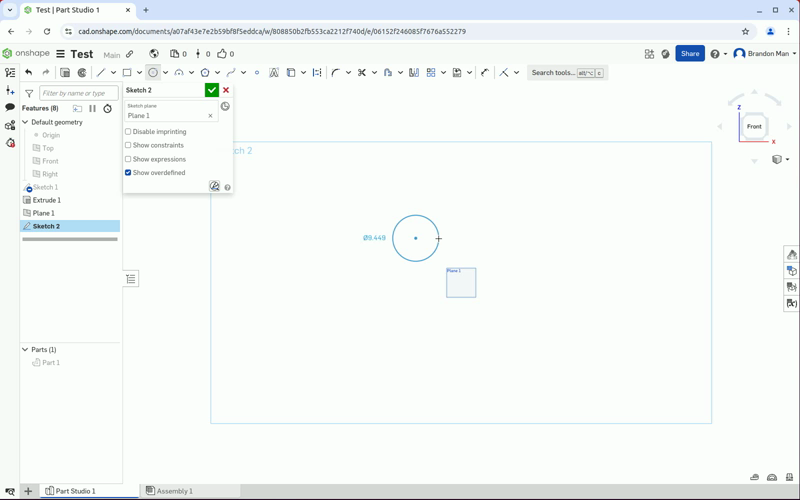
key(esc)
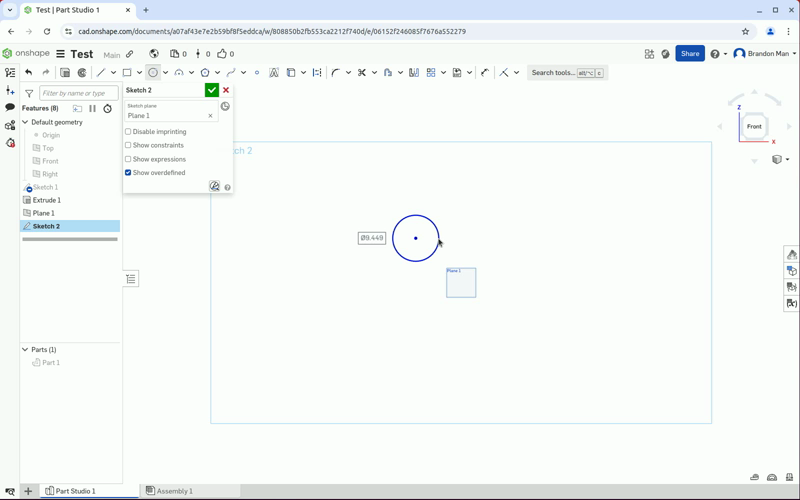
mouse_move(418, 230)
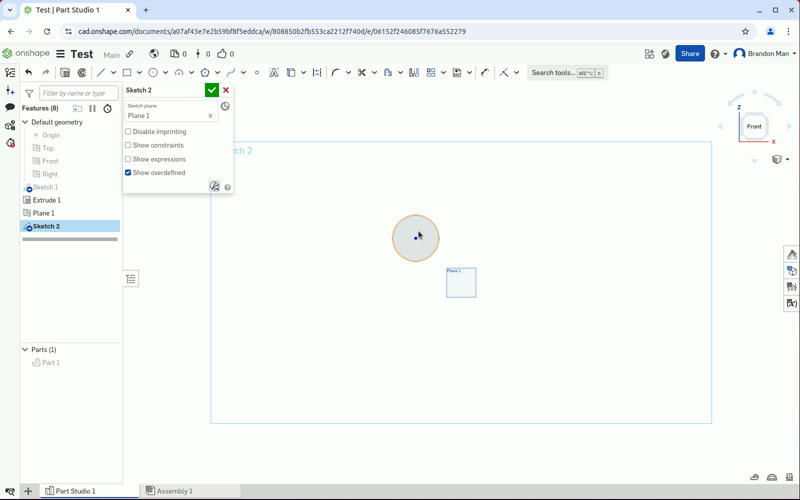
scroll(6)
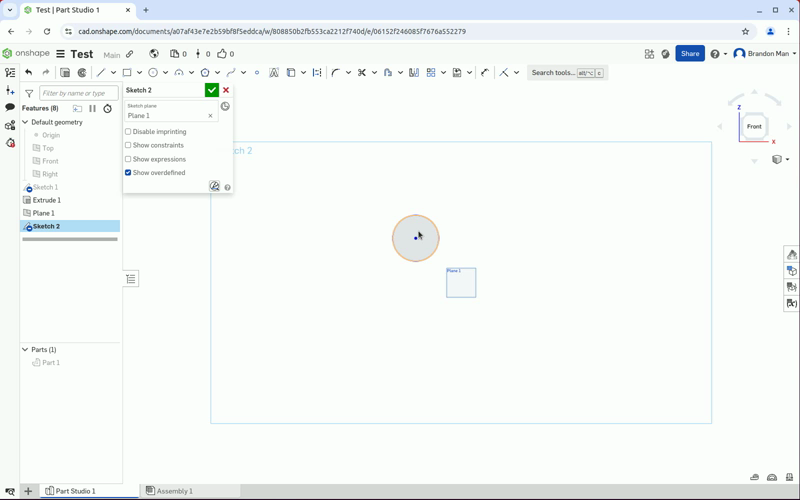
scroll(6)
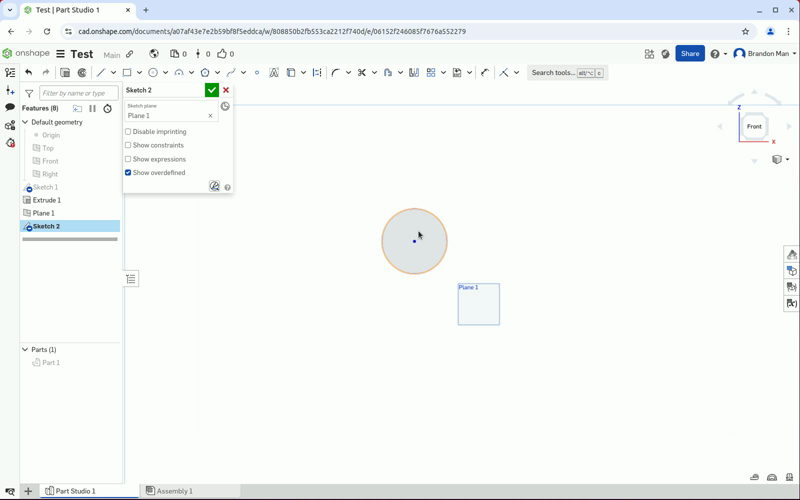
scroll(6)
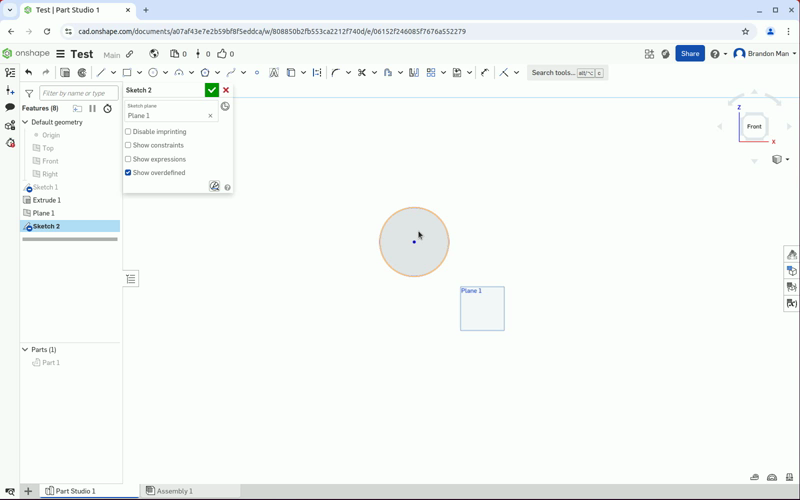
scroll(6)
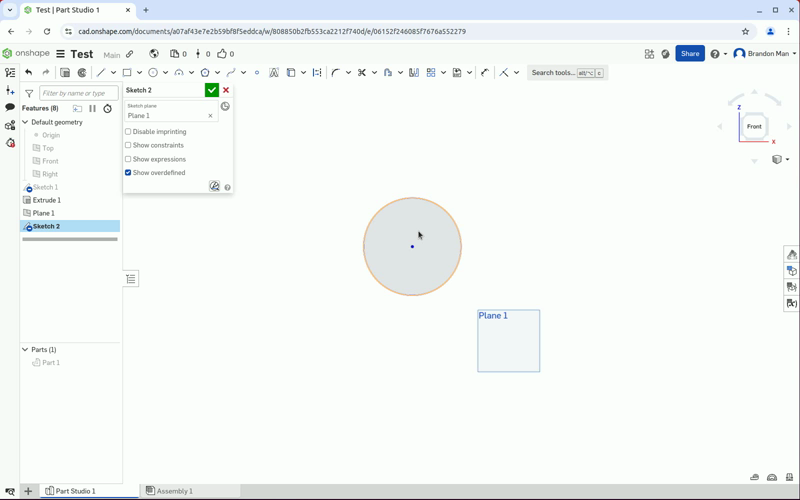
scroll(6)
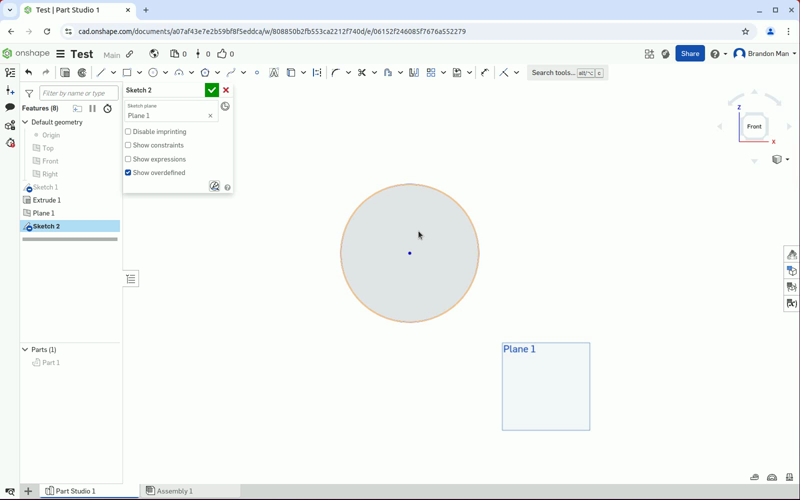
scroll(6)
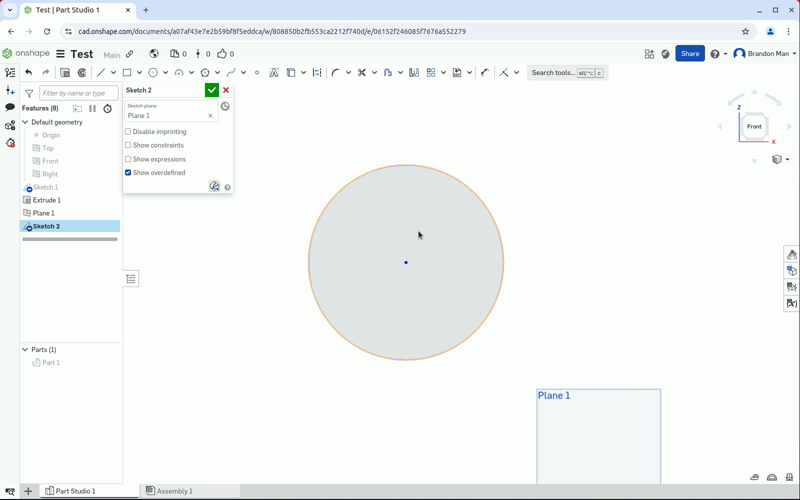
scroll(6)
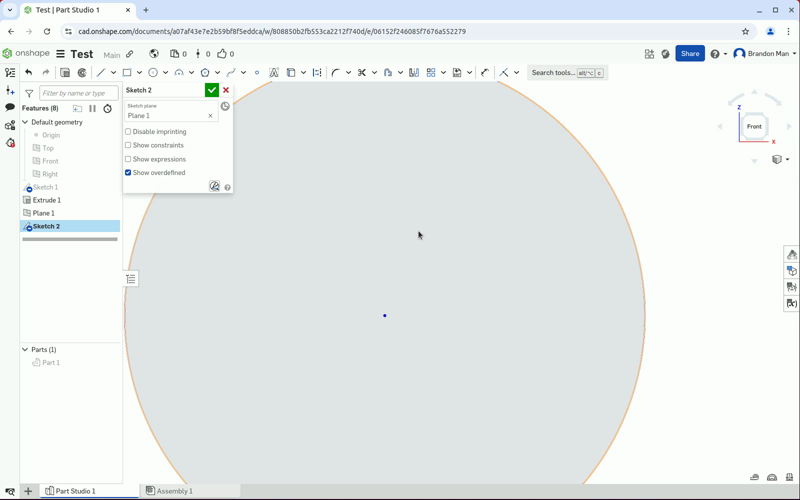
click(418, 230)
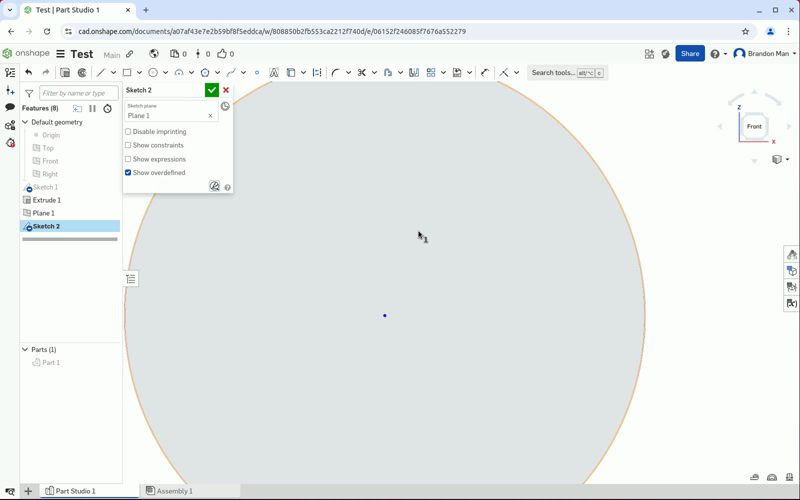
scroll(-6)
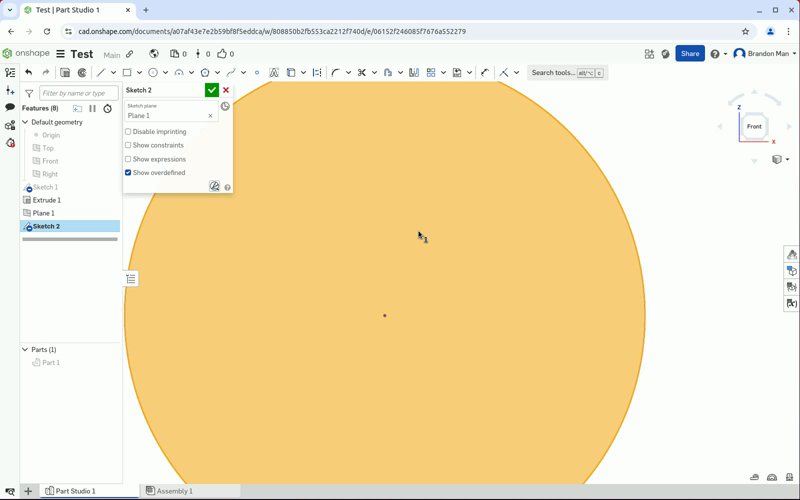
scroll(-6)
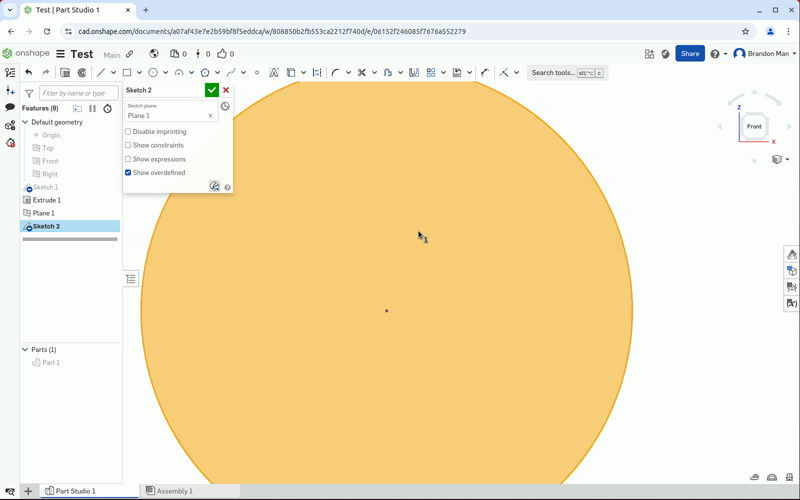
scroll(-6)
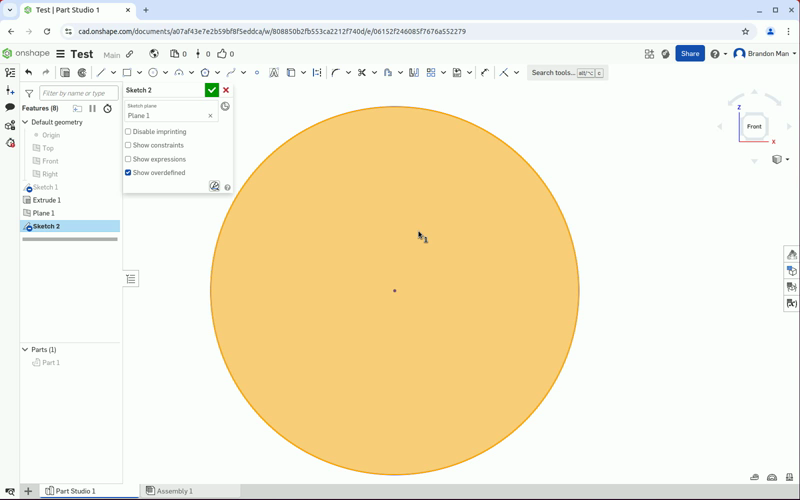
scroll(-6)
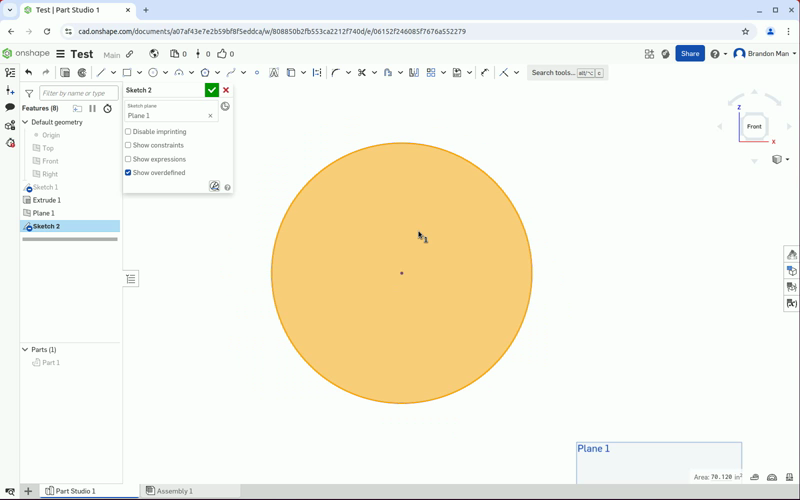
scroll(-6)
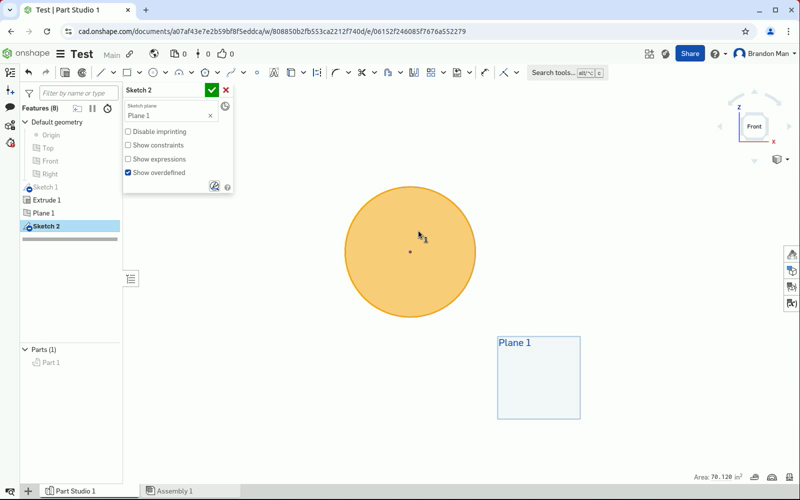
scroll(-6)
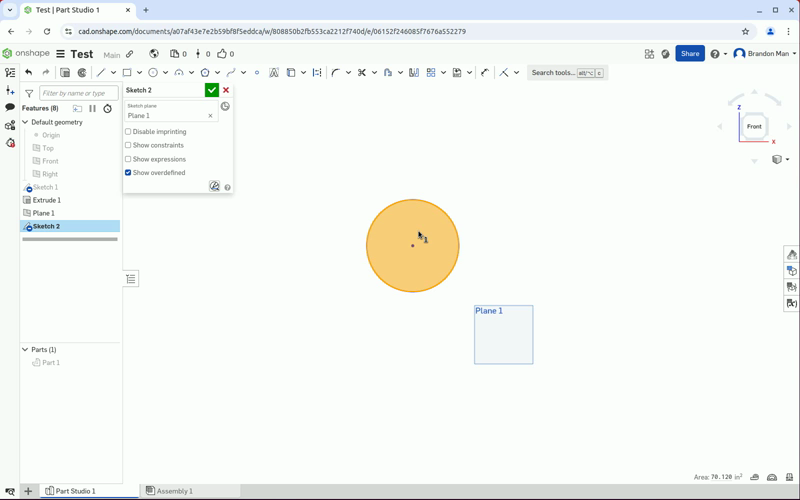
scroll(-6)
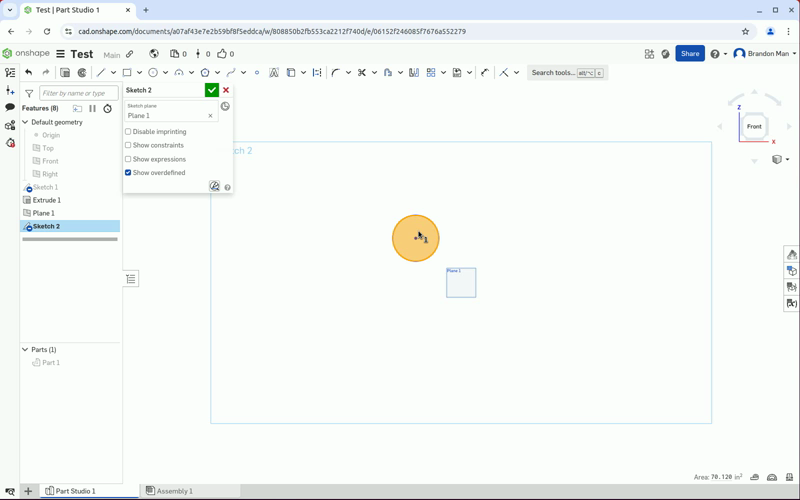
mouse_move(73, 352)
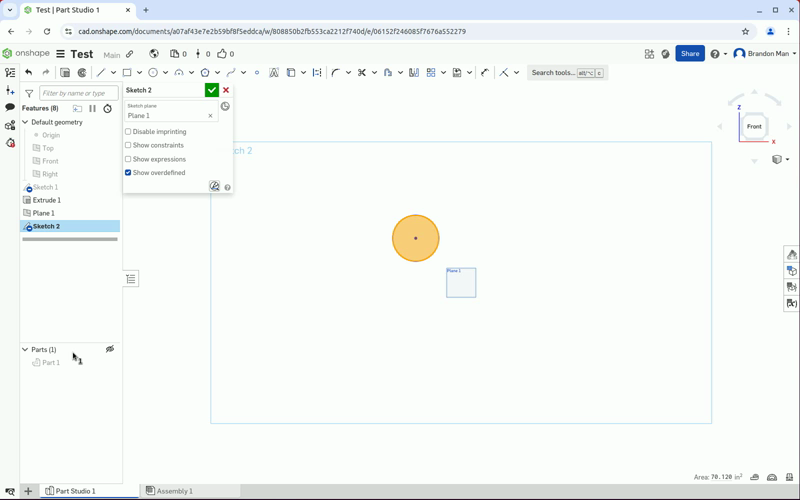
key(shift+y)
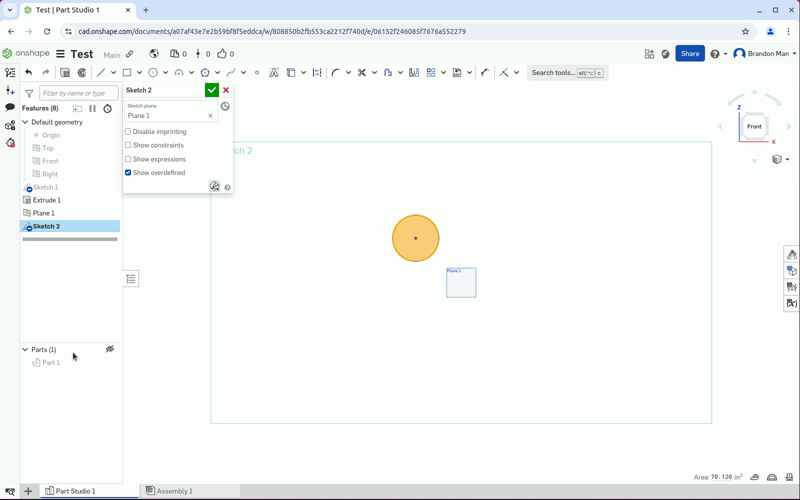
key(shift+e)
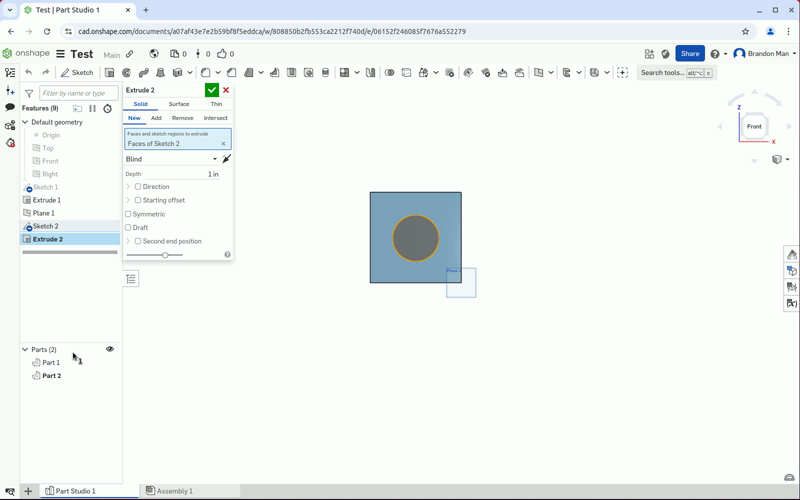
mouse_move(143, 106)
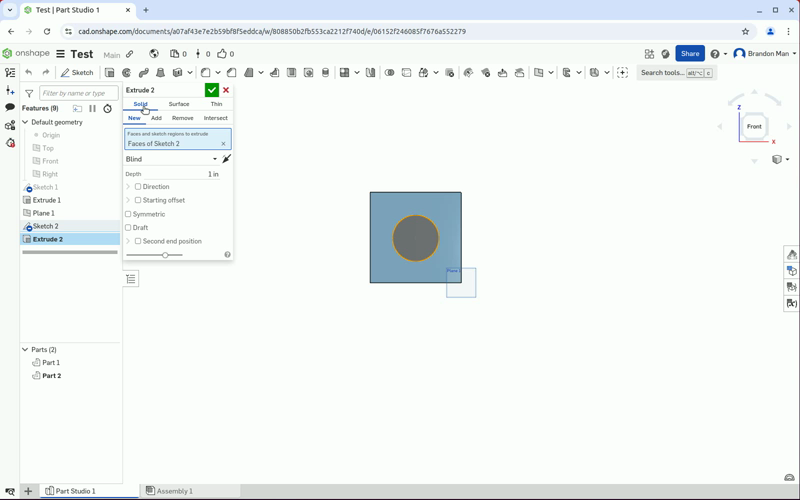
click(143, 106)
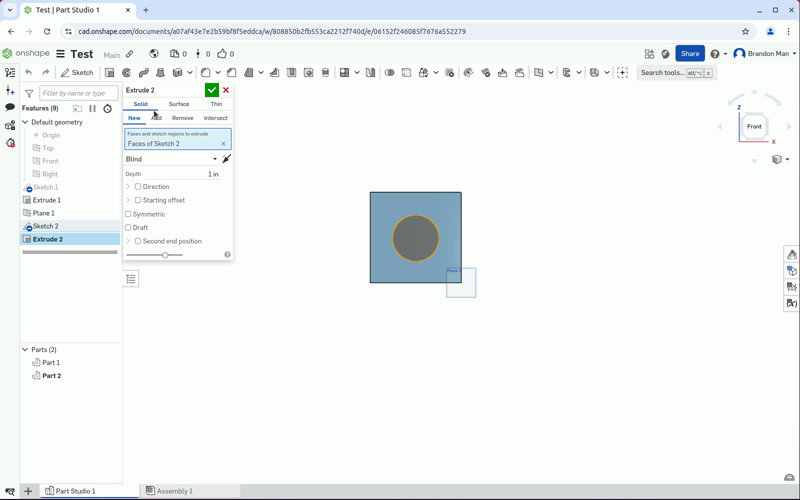
mouse_move(186, 120)
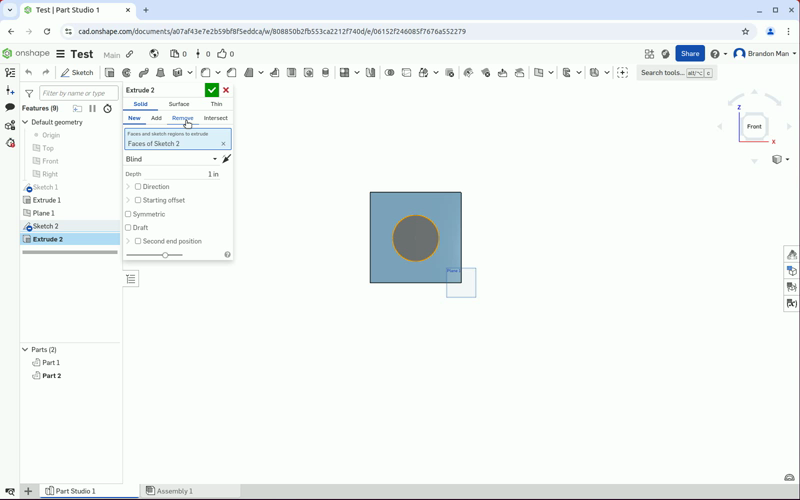
click(186, 120)
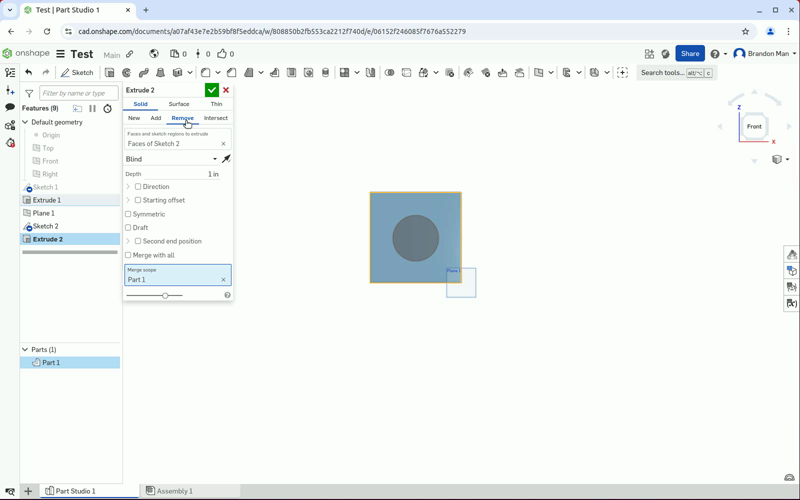
key(tab, 4)
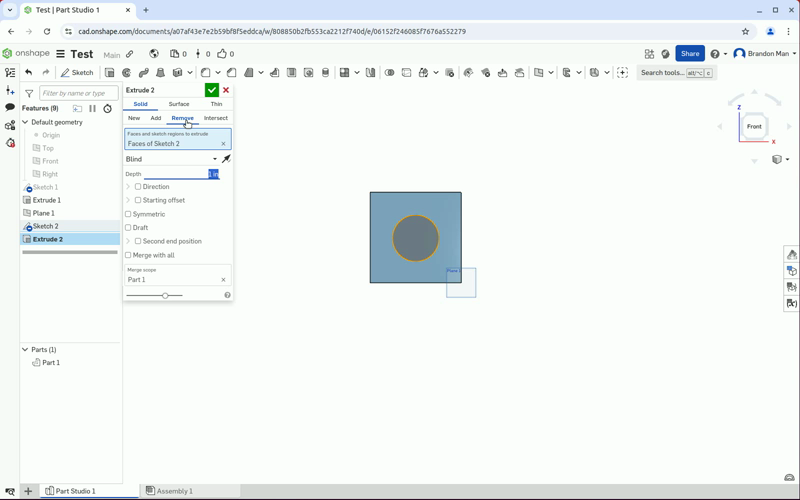
text(18.535)
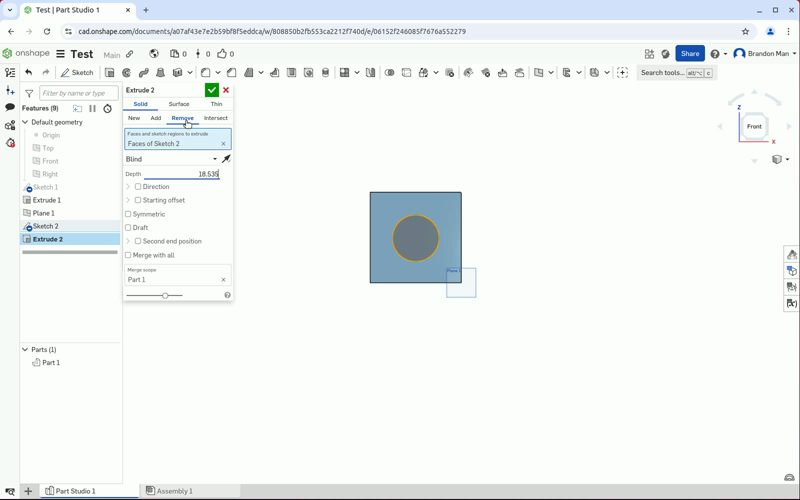
key(tab, 6)
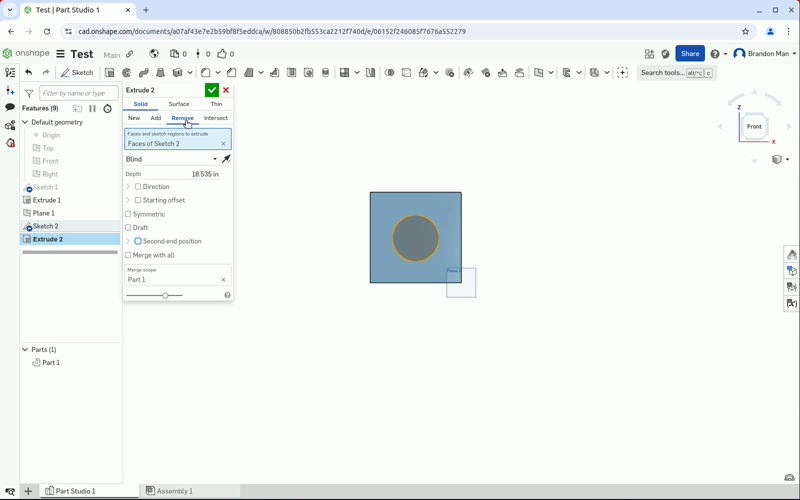
key(space)
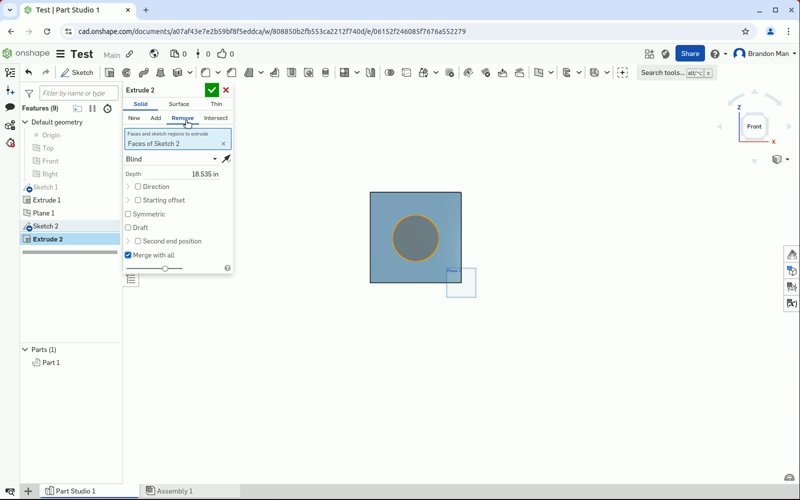
key(enter)
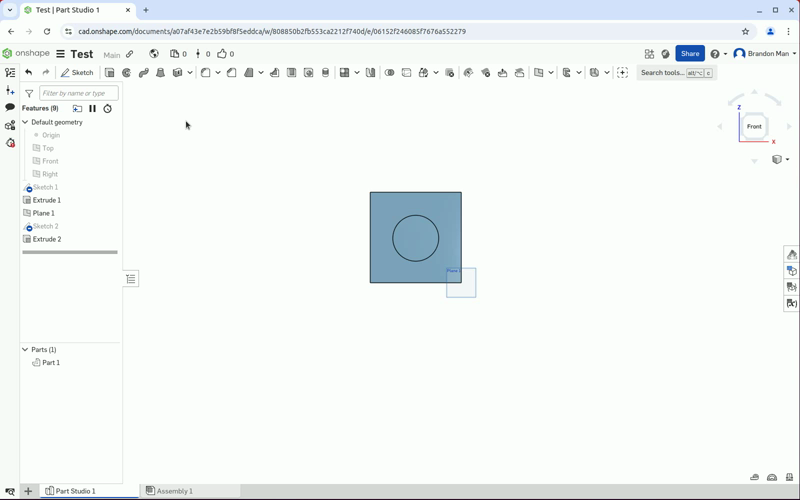
key(shift+h)
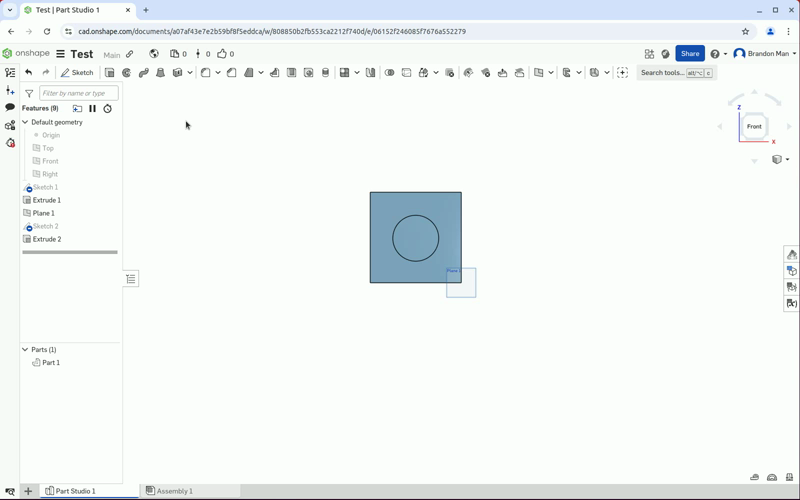
key(shift+h)
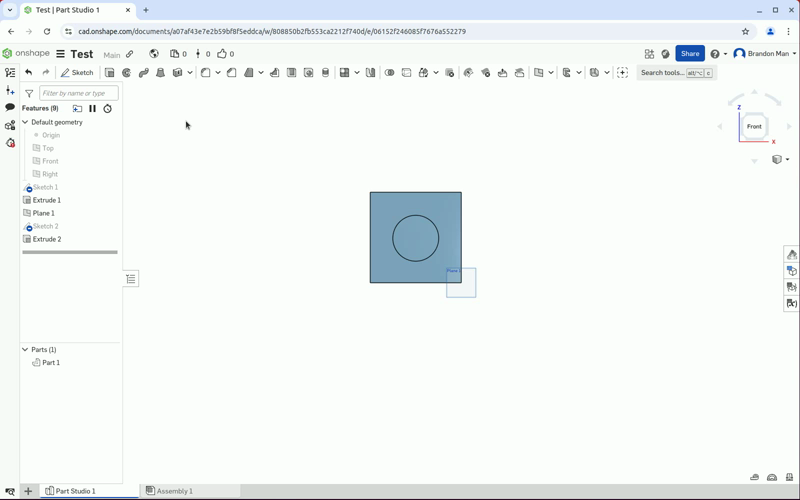
mouse_move(73, 189)
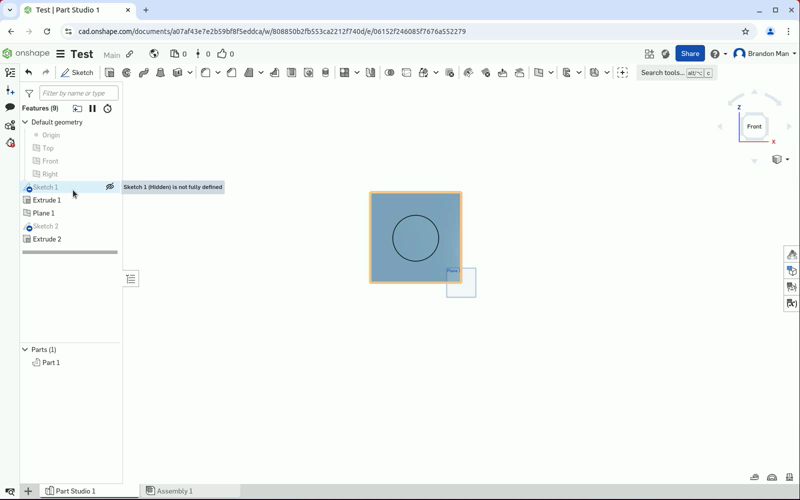
click(73, 189)
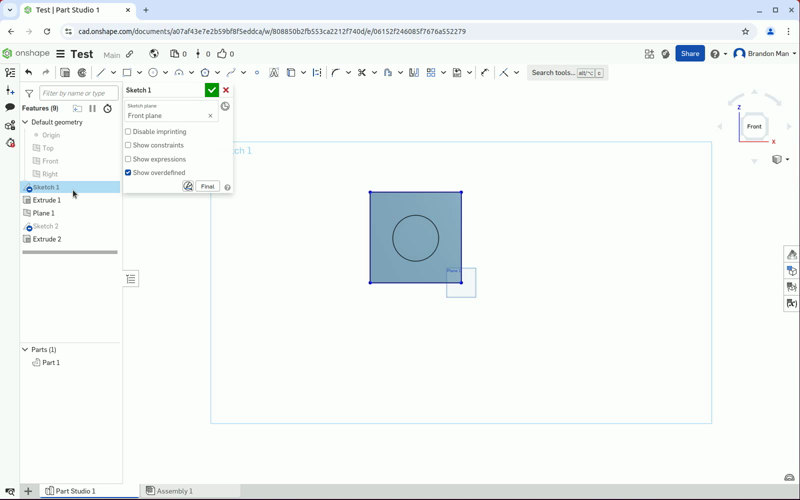
mouse_move(229, 92)
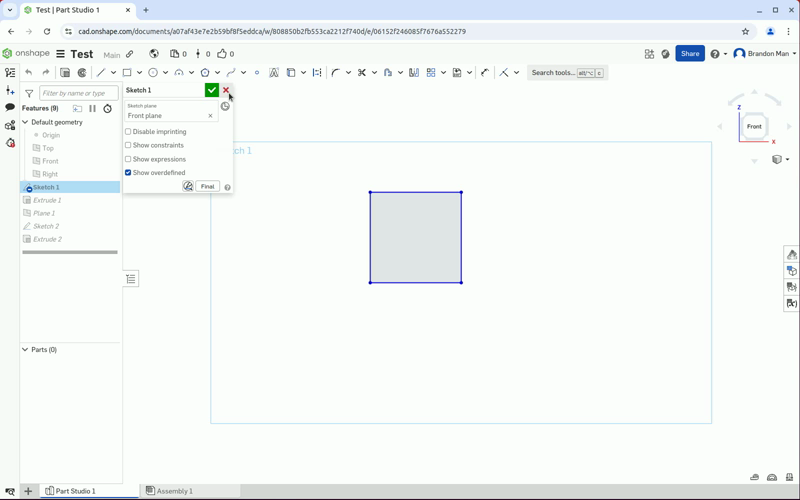
click(229, 92)
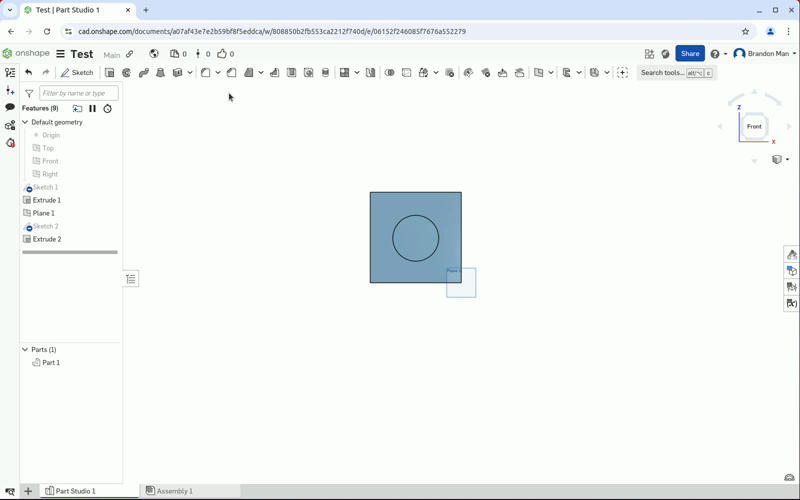
mouse_move(73, 352)
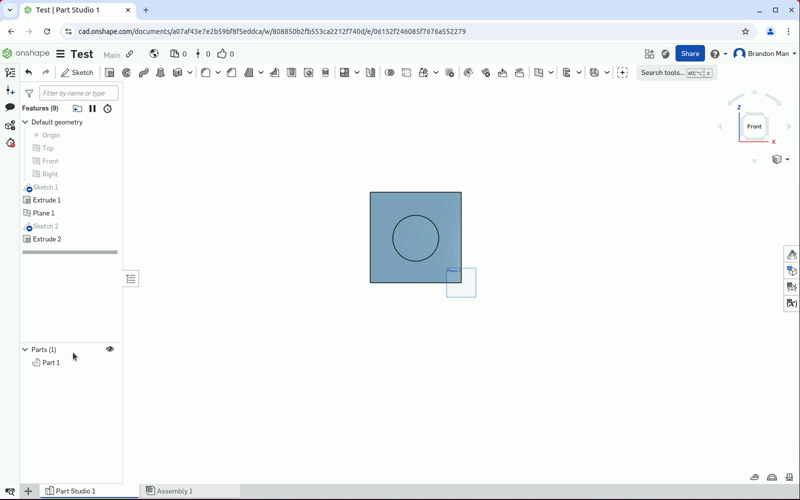
key(y)
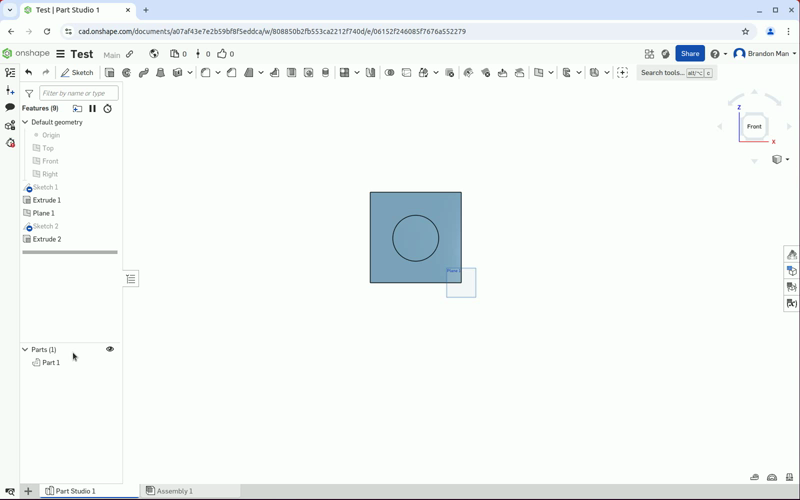
key(shift+p)
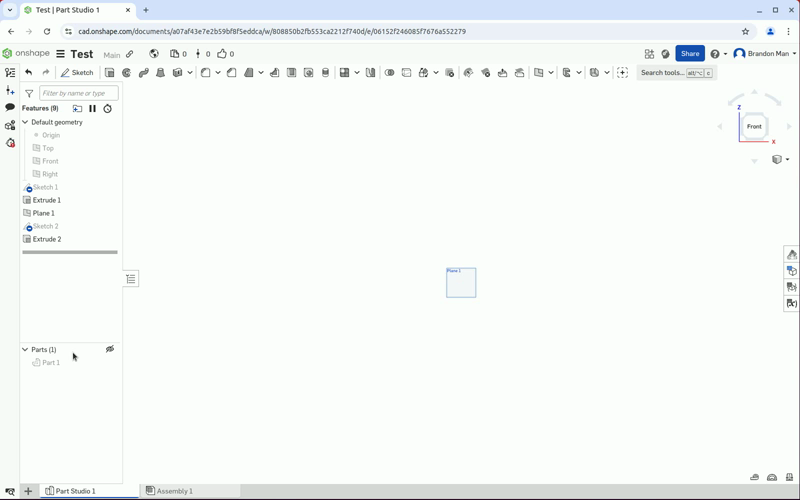
key(space)
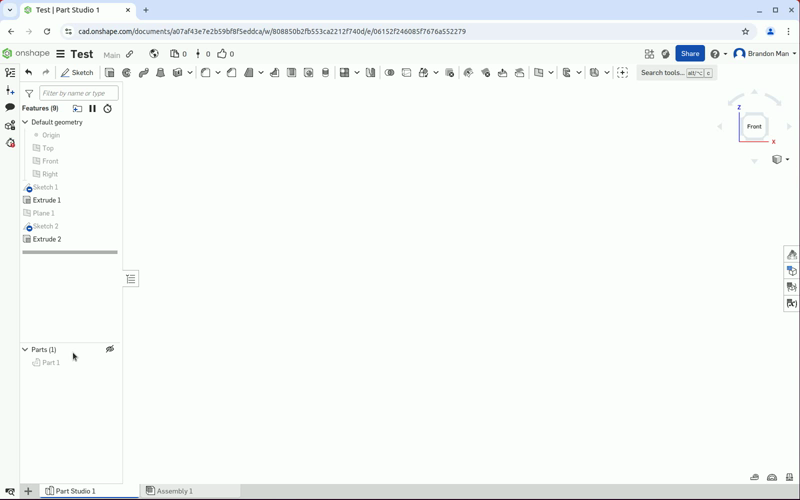
key_down(shift)
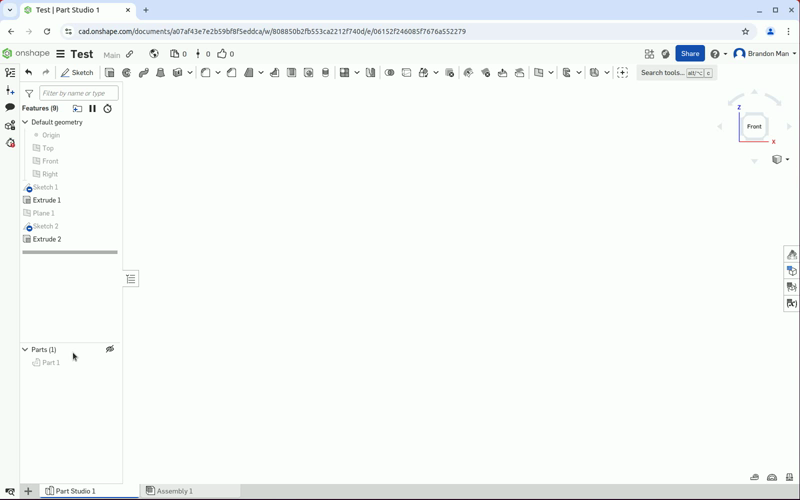
key(left)
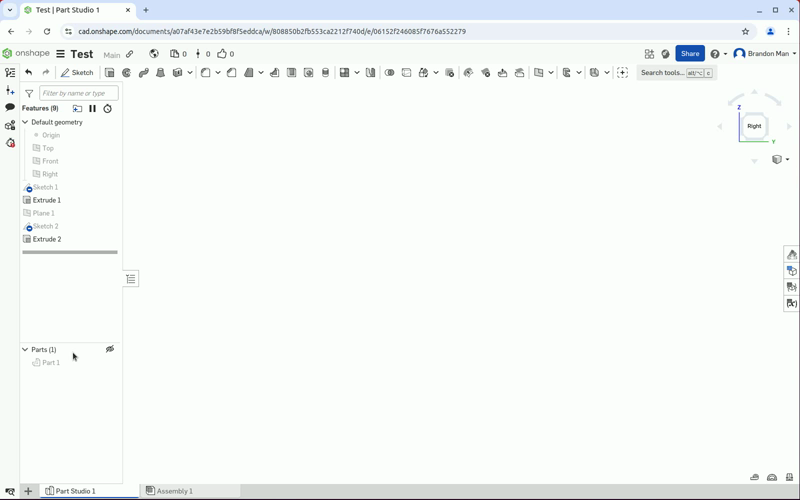
key_up(shift)
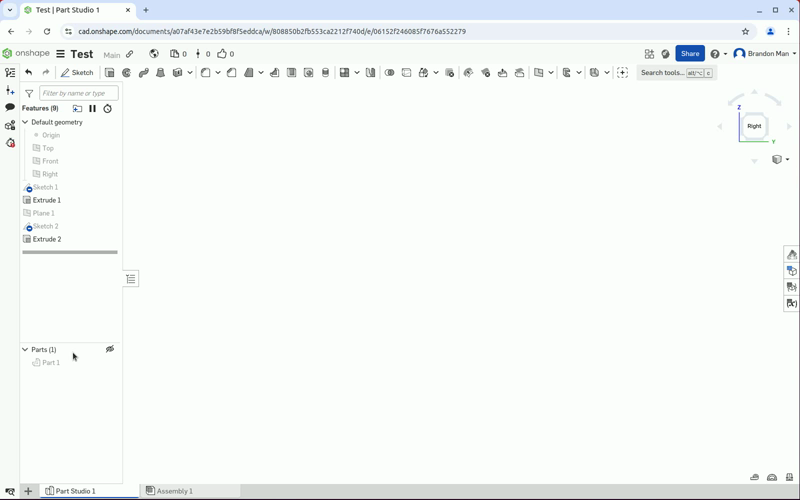
mouse_move(73, 352)
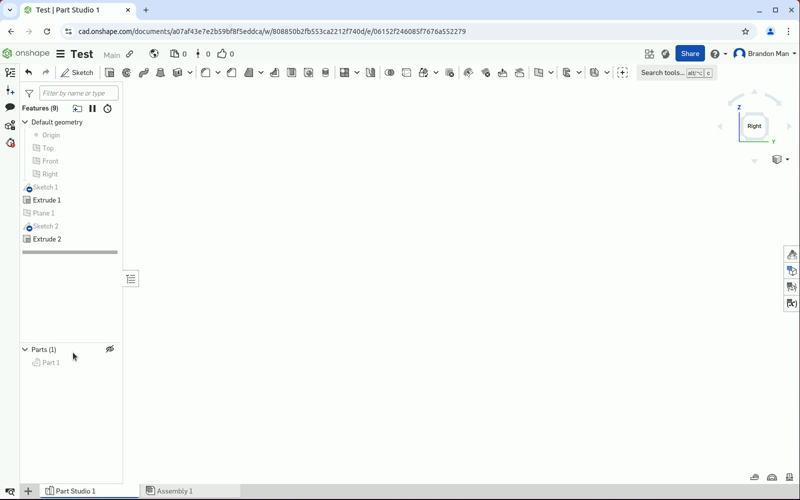
key(shift+y)
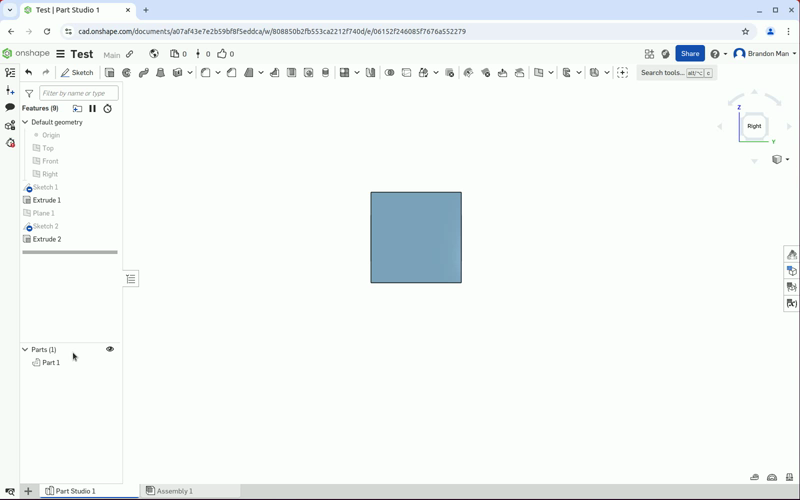
mouse_move(541, 75)
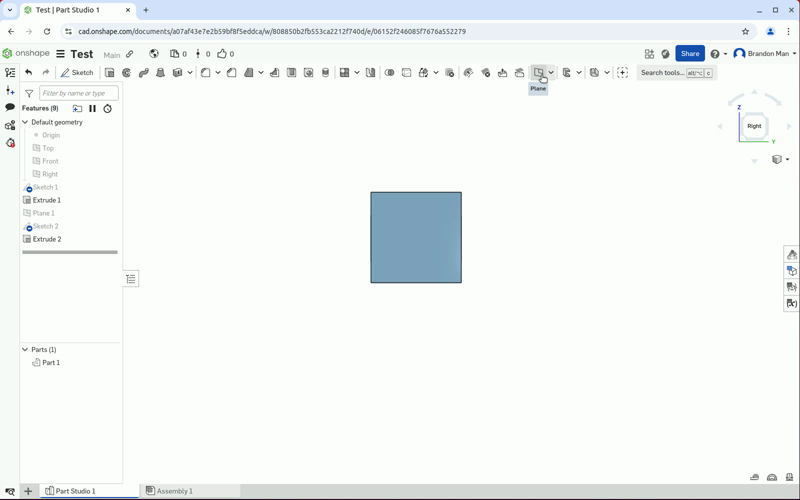
click(541, 75)
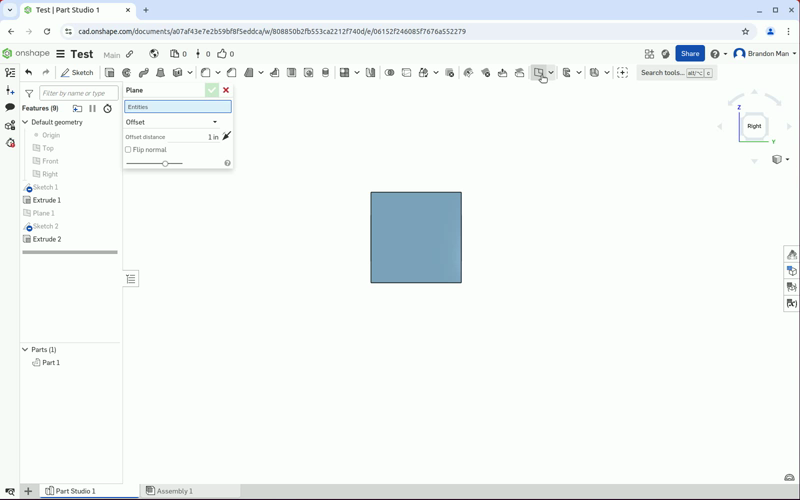
mouse_move(73, 176)
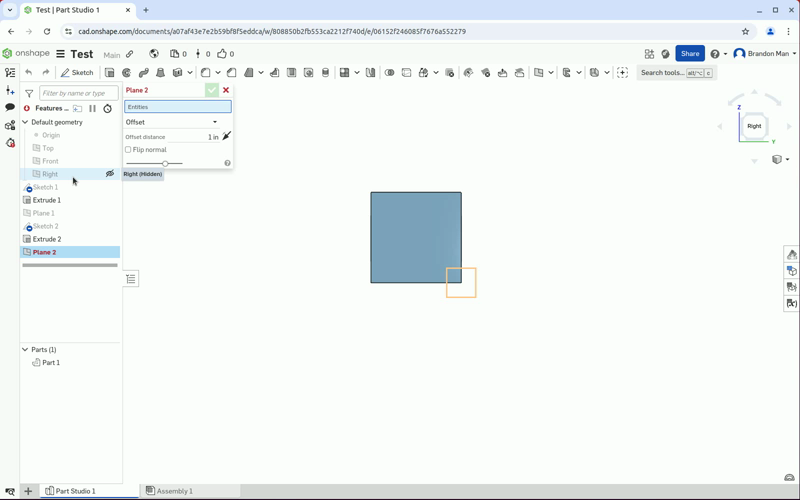
click(73, 176)
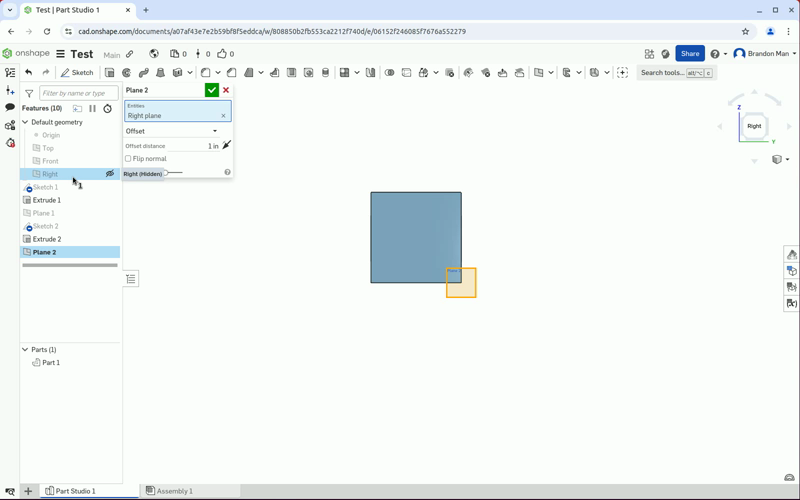
key(tab, 2)
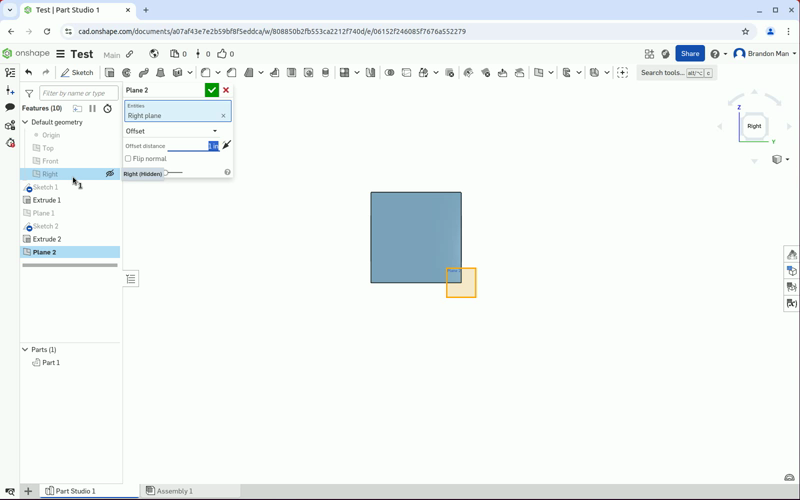
text(18.548)
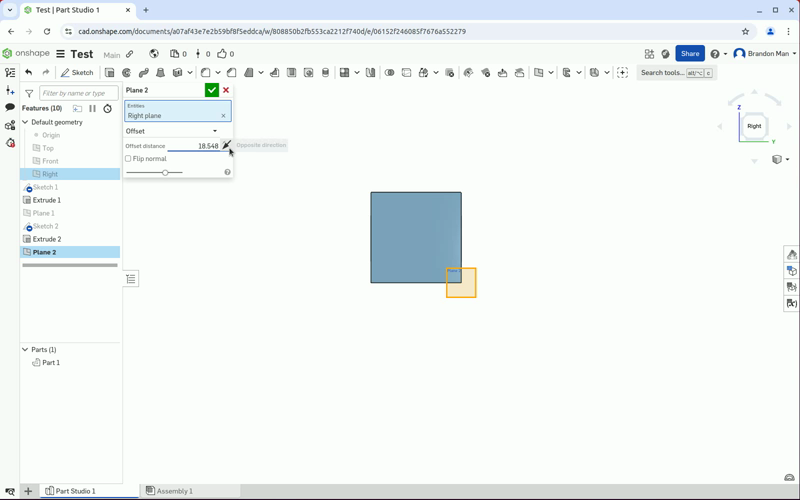
mouse_move(229, 147)
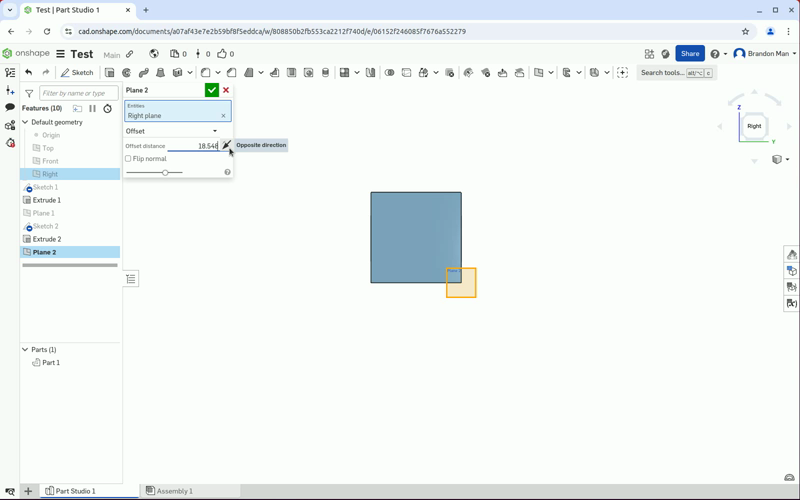
click(229, 147)
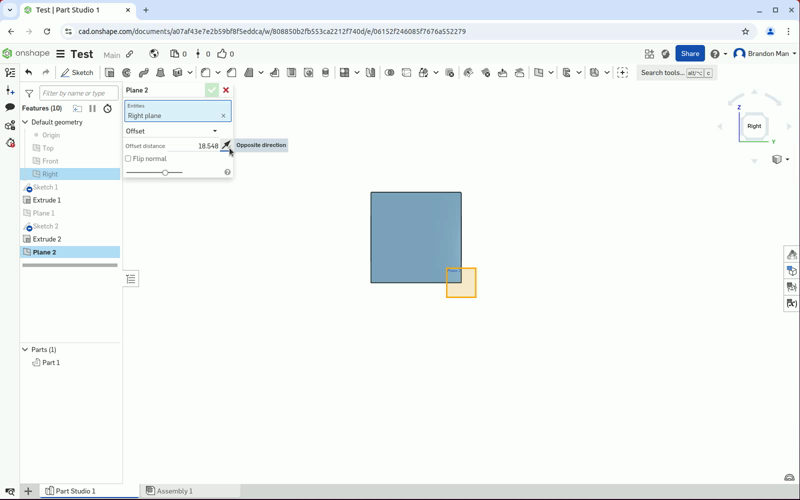
key(enter, 2)
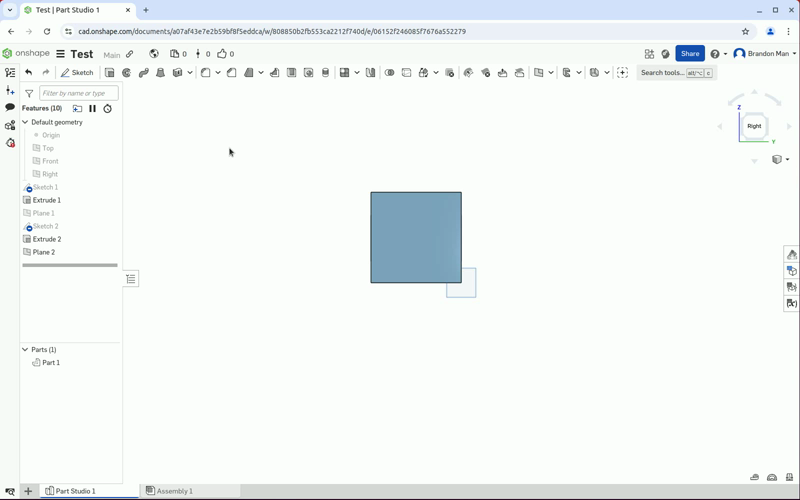
key(shift+s)
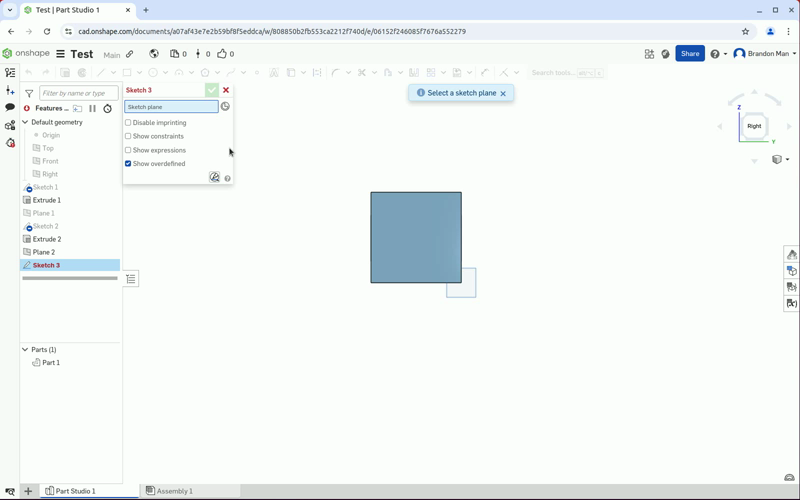
mouse_move(73, 254)
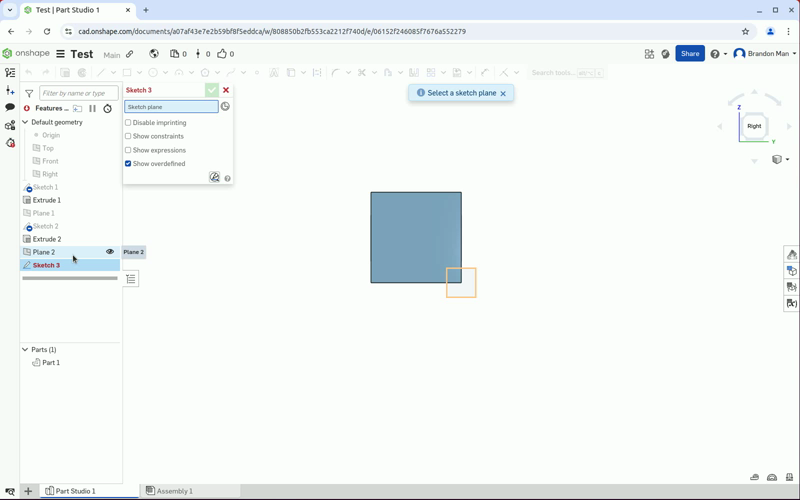
click(73, 254)
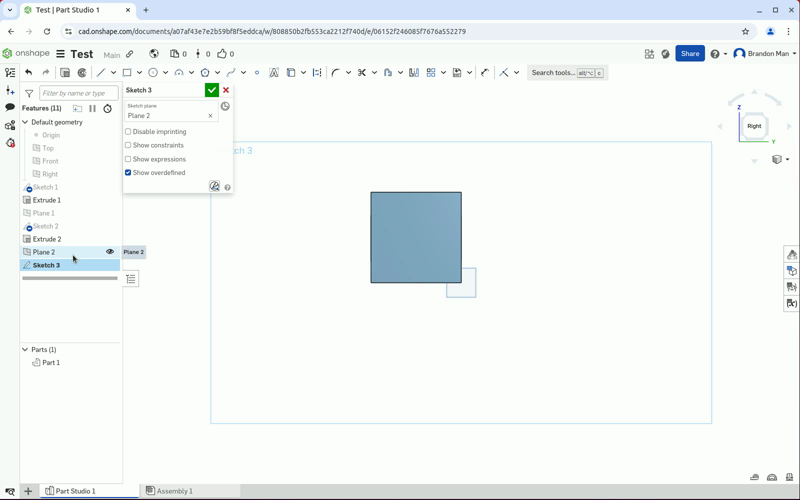
mouse_move(73, 352)
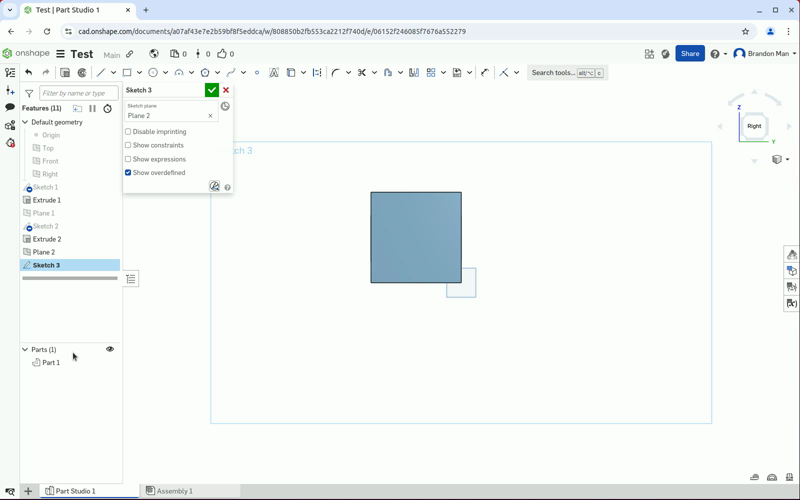
key(y)
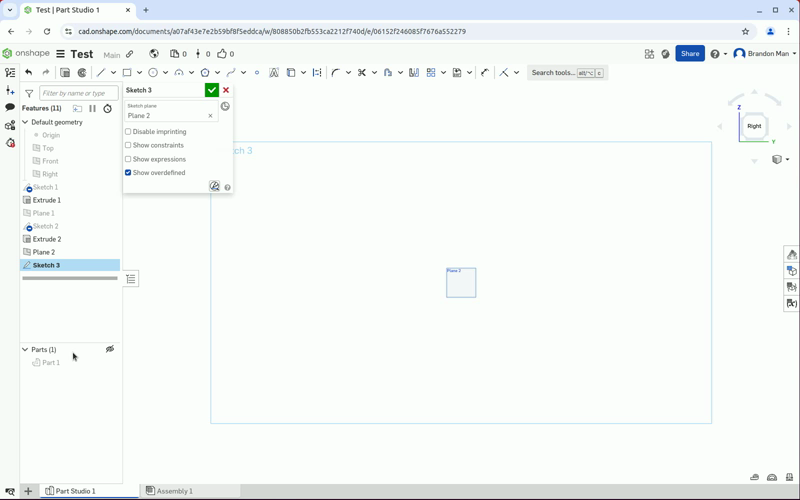
key(c)
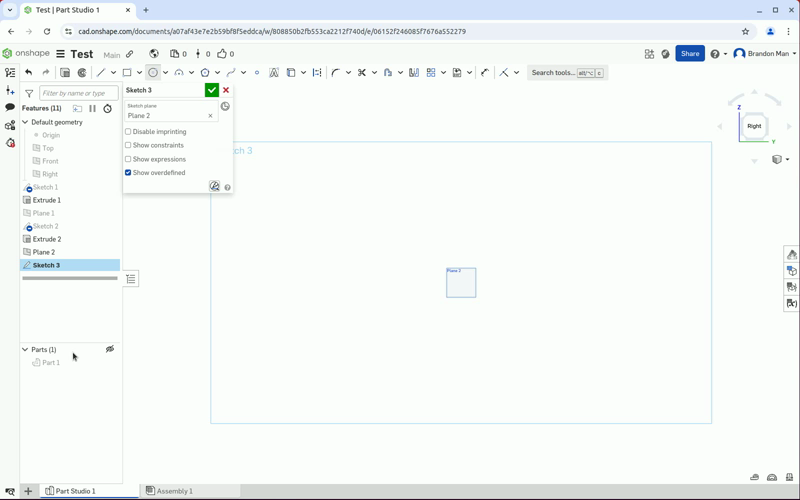
key_down(shift)
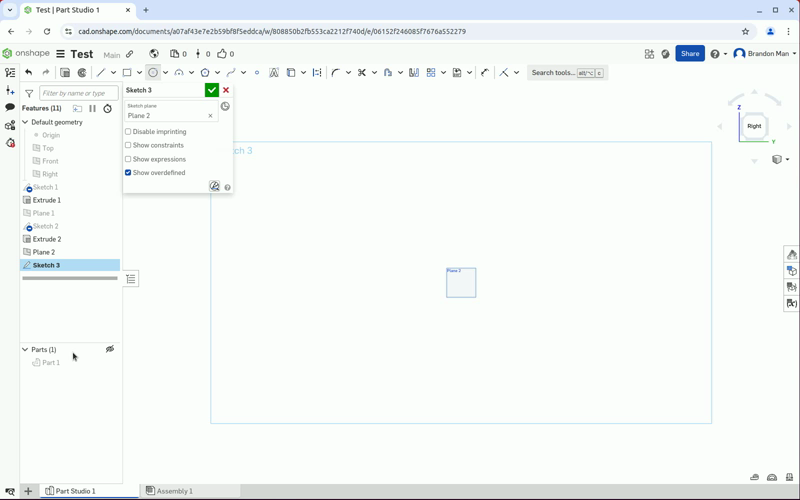
mouse_move(413, 238)
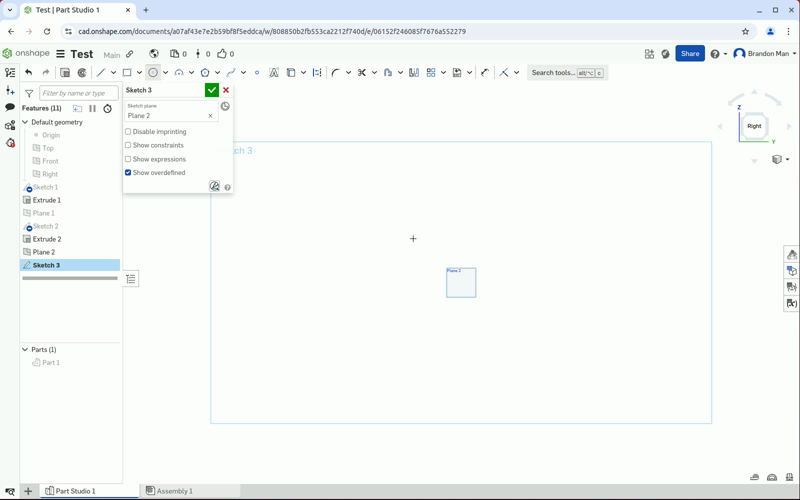
click(413, 238)
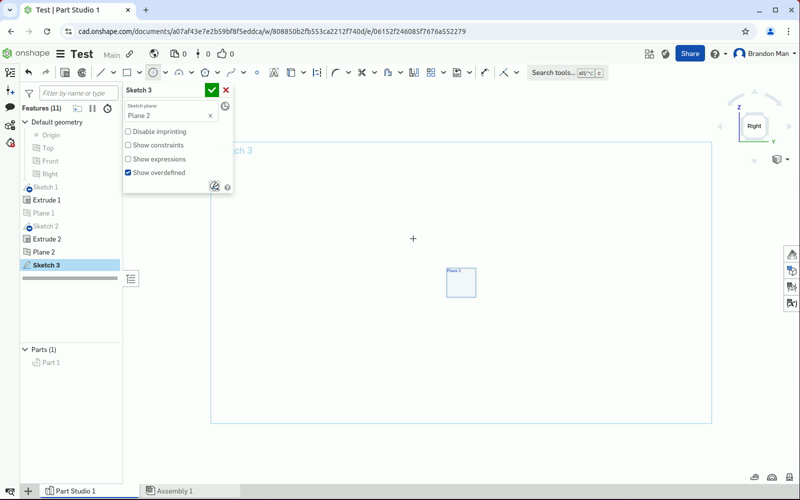
key_up(shift)
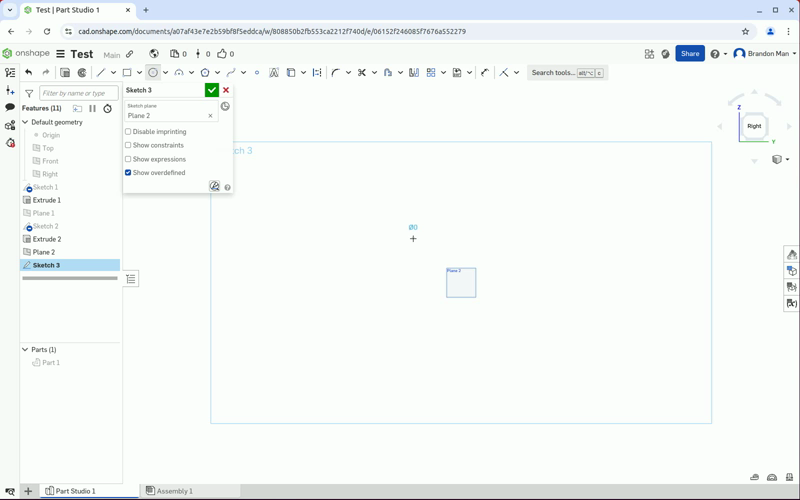
mouse_move(436, 238)
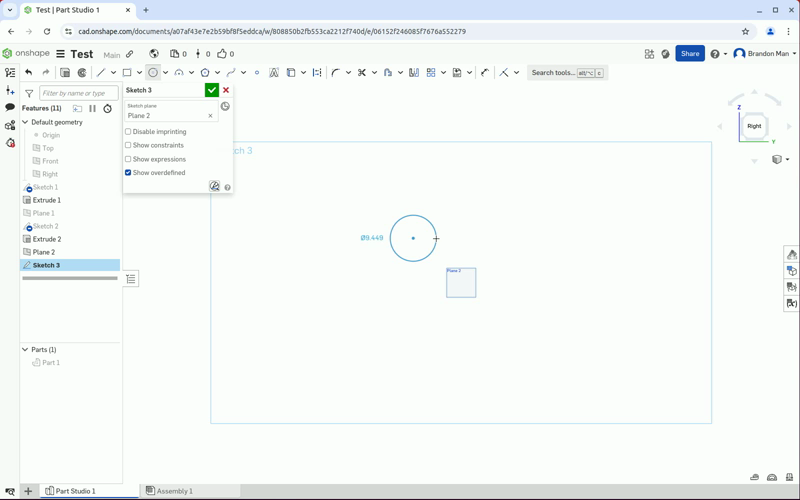
click(436, 238)
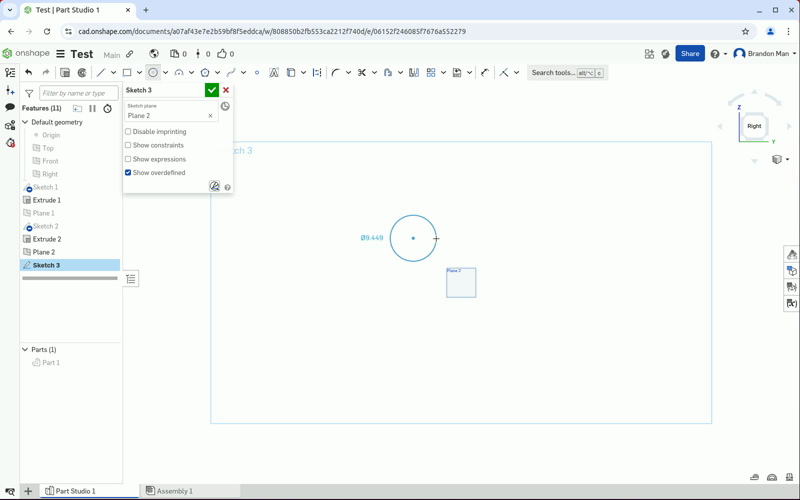
key(esc)
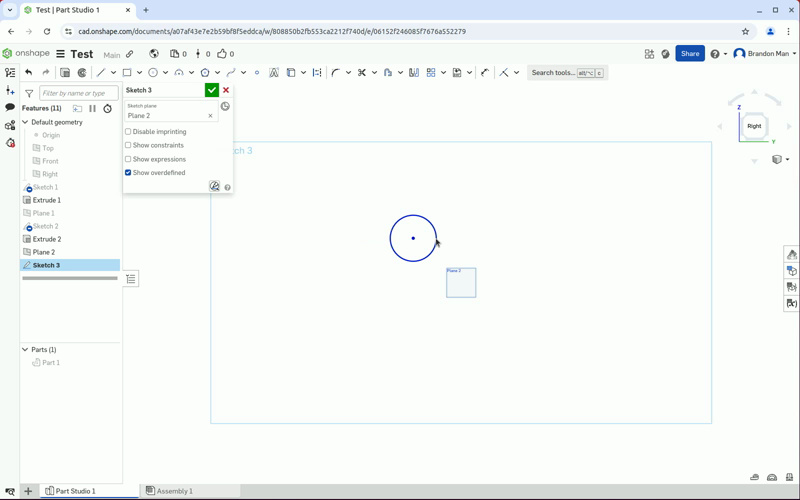
mouse_move(417, 237)
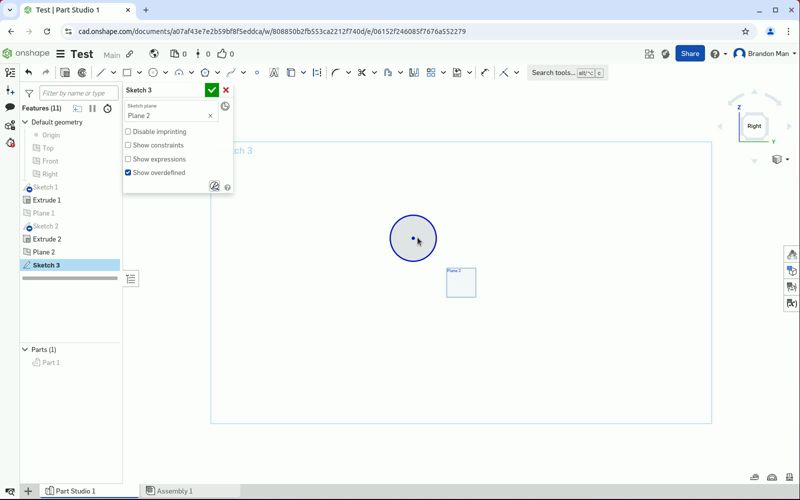
scroll(6)
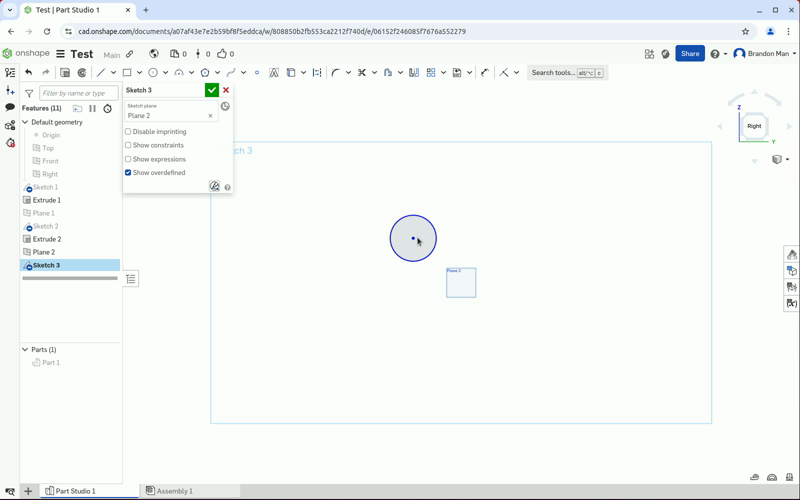
scroll(6)
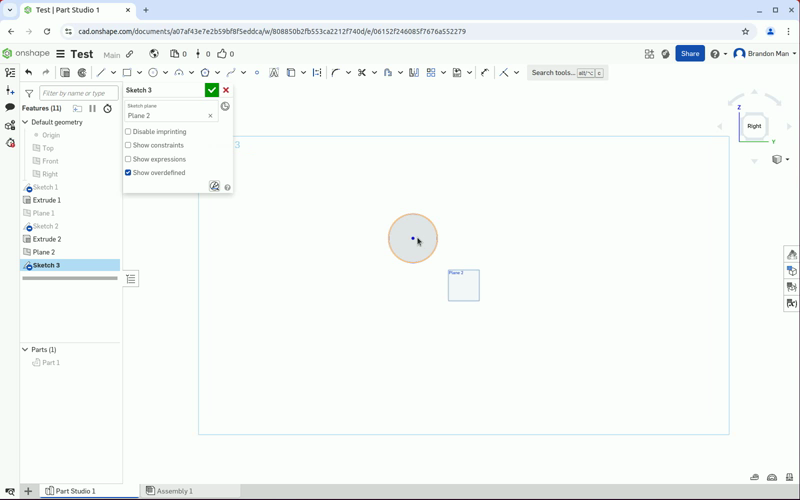
scroll(6)
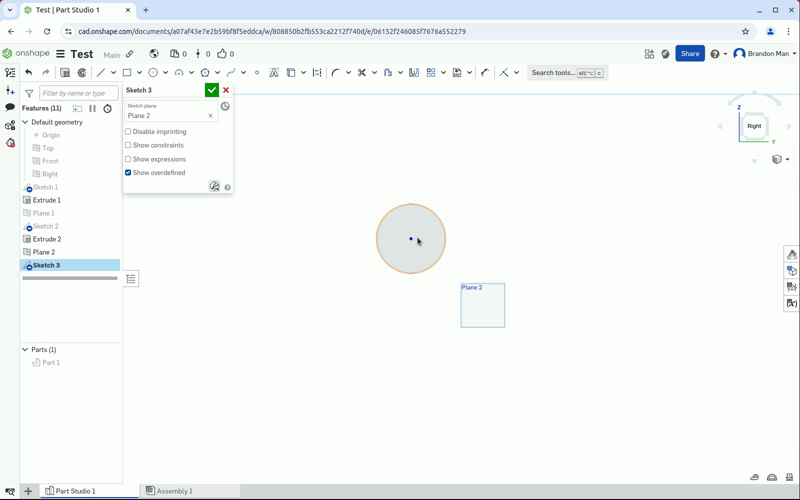
scroll(6)
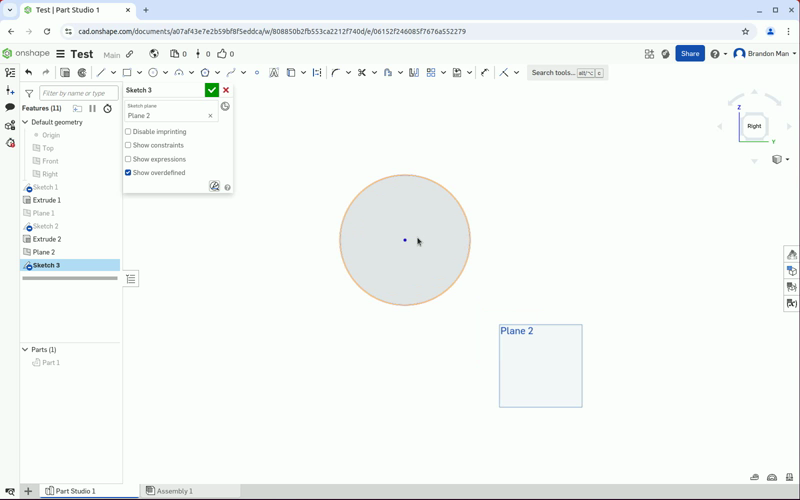
scroll(6)
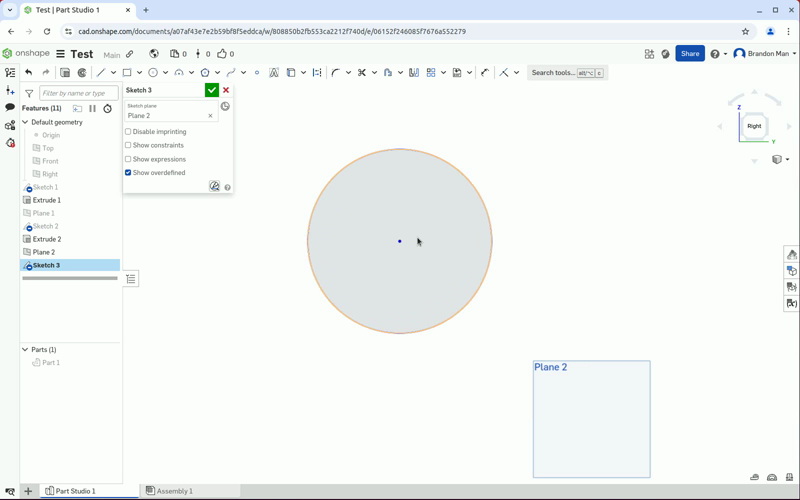
scroll(6)
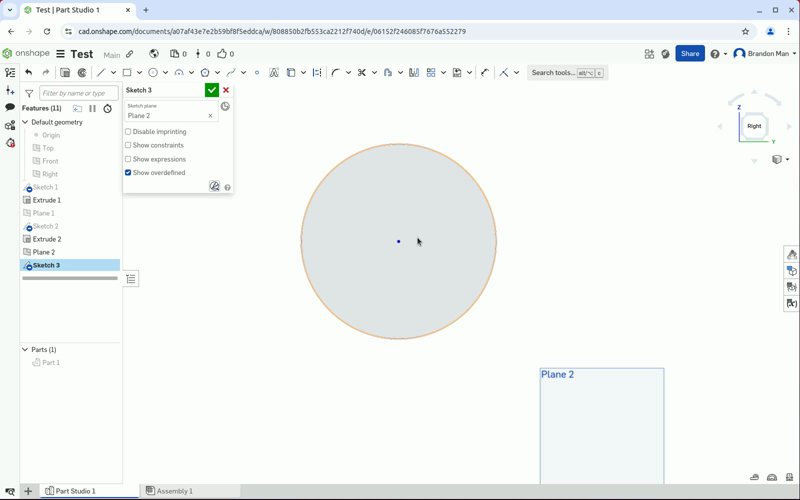
scroll(6)
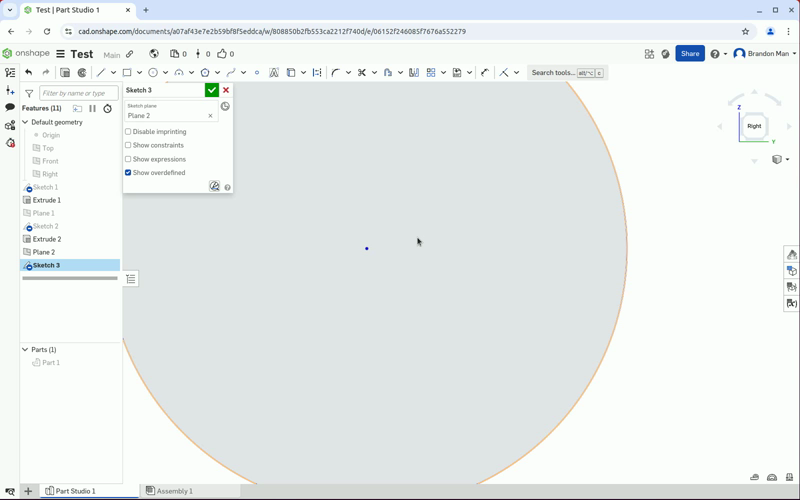
click(417, 237)
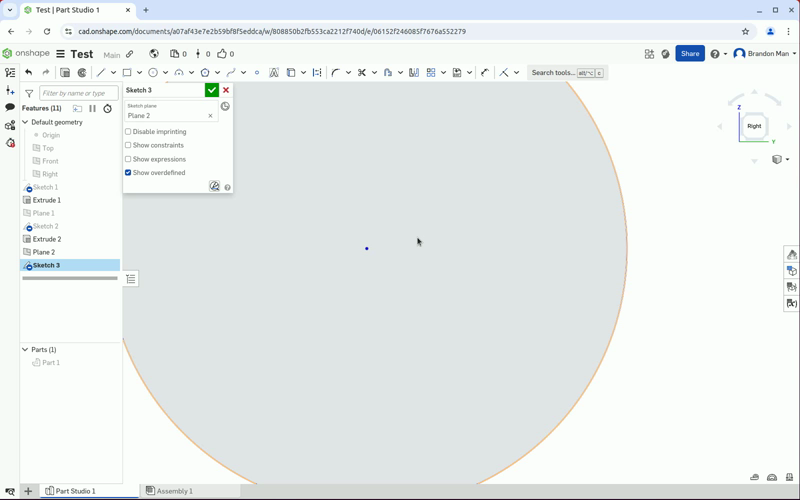
scroll(-6)
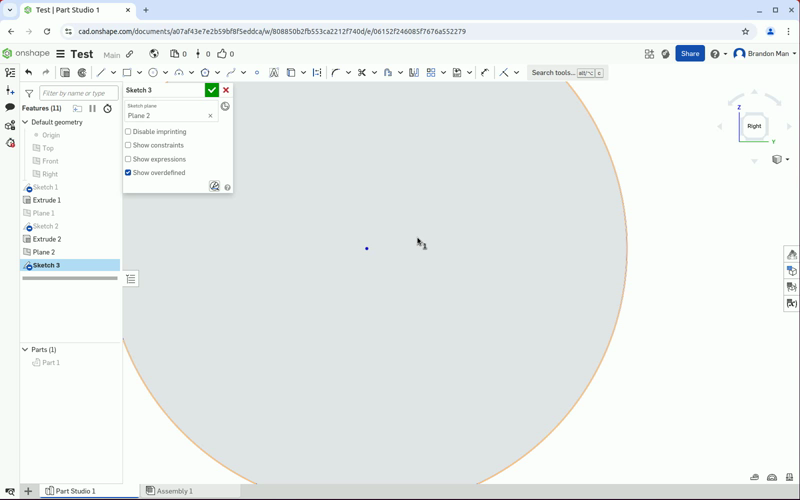
scroll(-6)
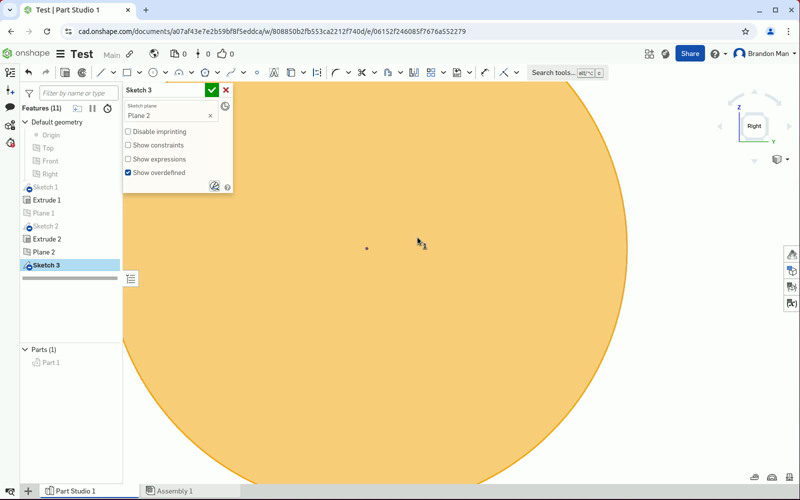
scroll(-6)
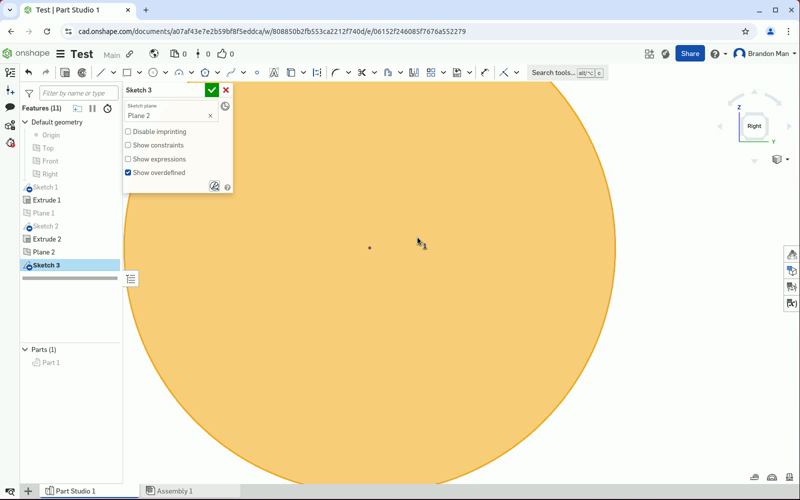
scroll(-6)
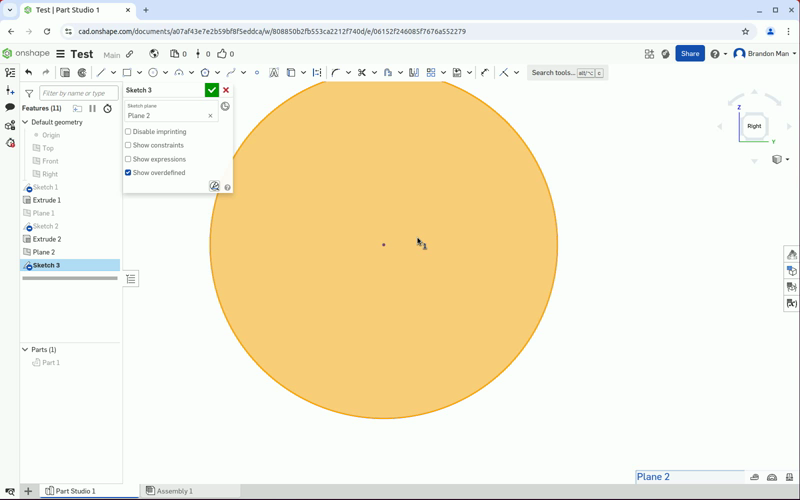
scroll(-6)
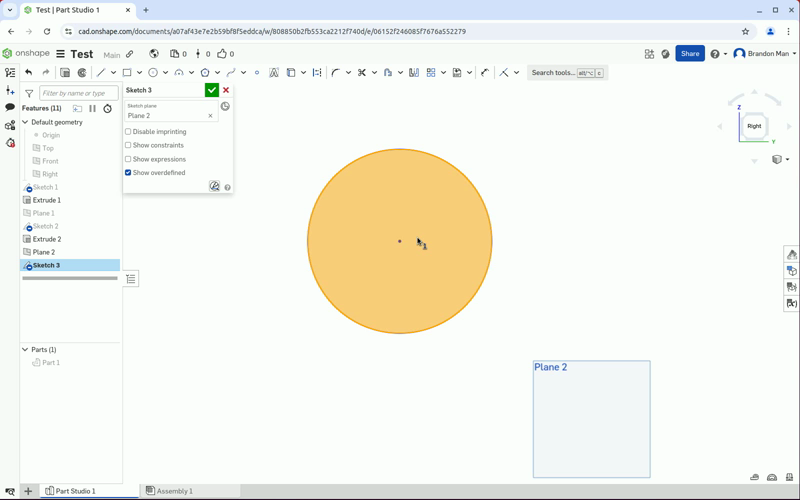
scroll(-6)
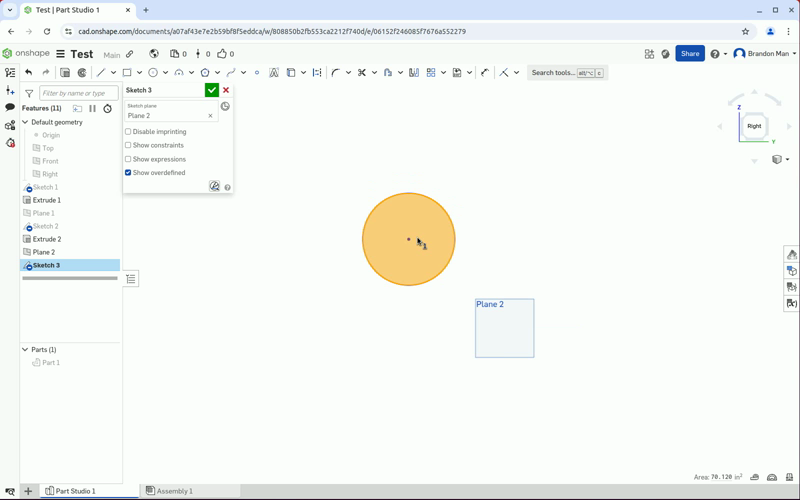
scroll(-6)
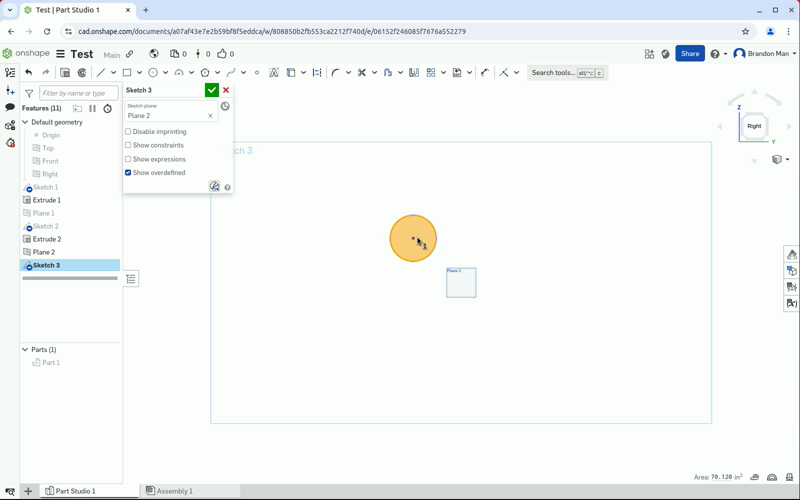
mouse_move(73, 352)
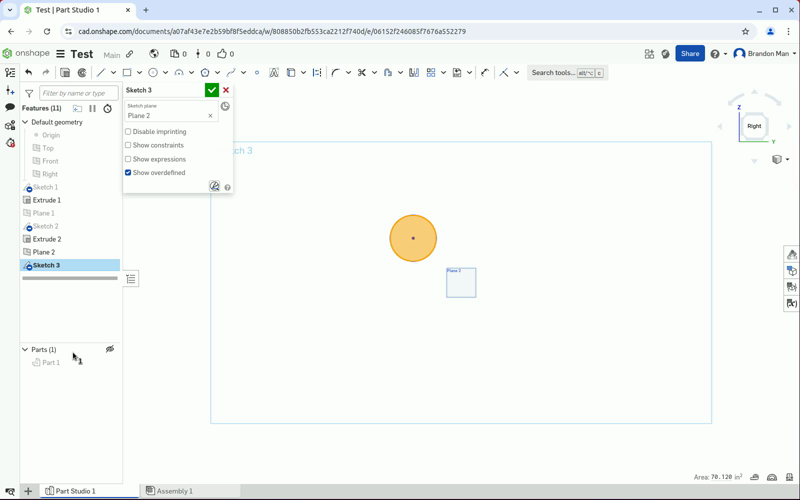
key(shift+y)
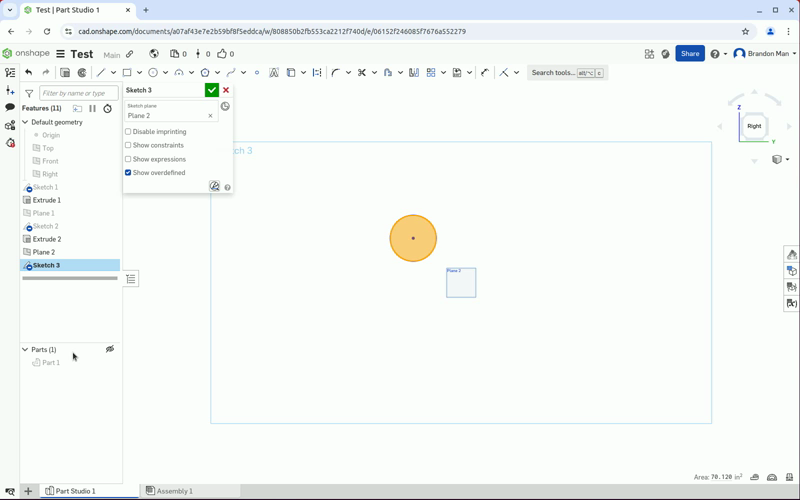
key(shift+e)
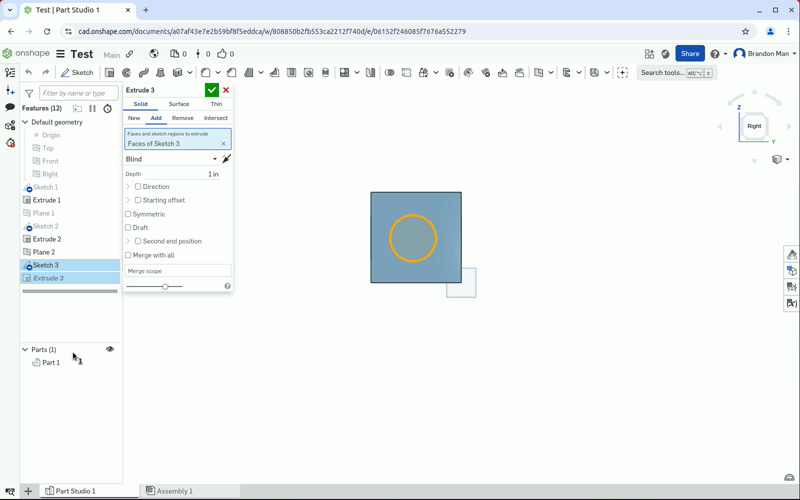
mouse_move(143, 106)
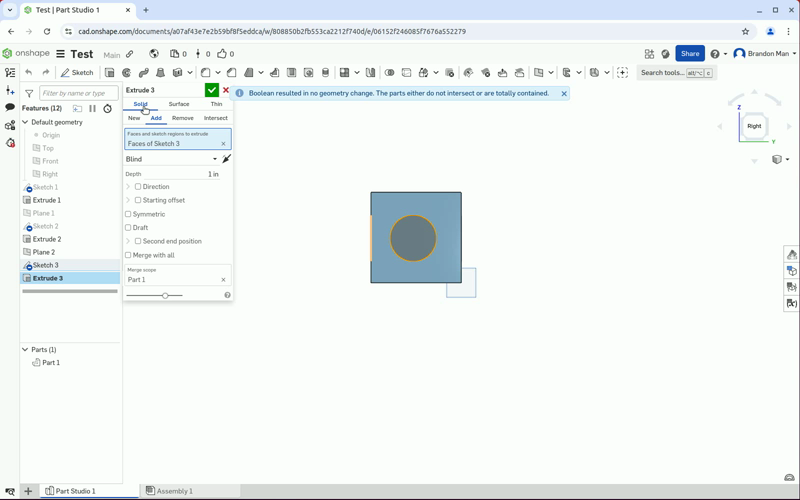
click(143, 106)
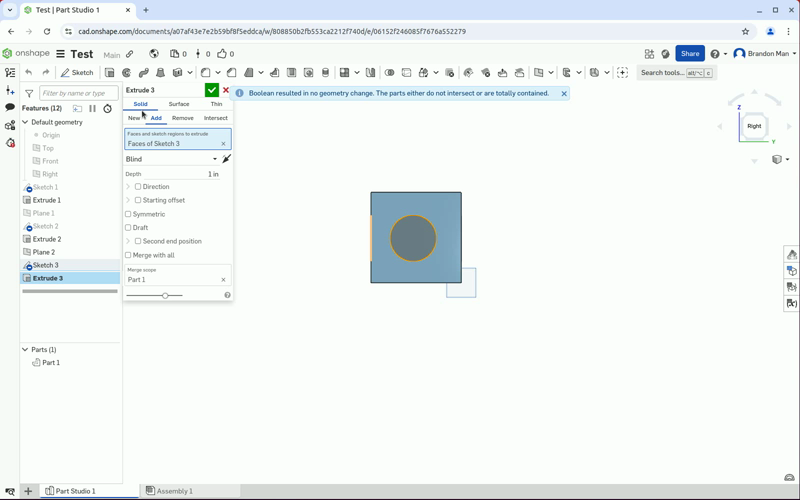
mouse_move(137, 120)
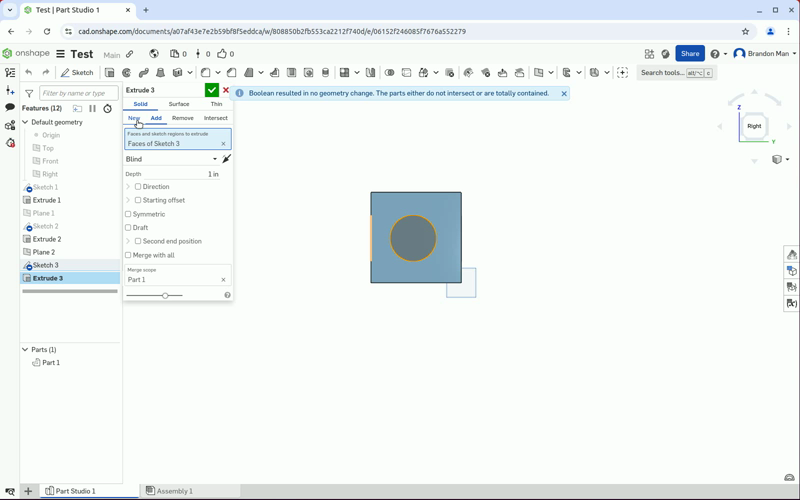
click(137, 120)
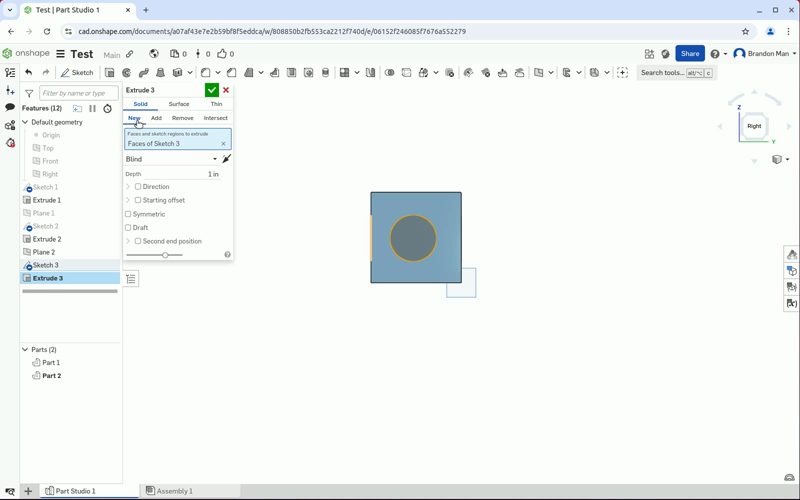
key(tab, 4)
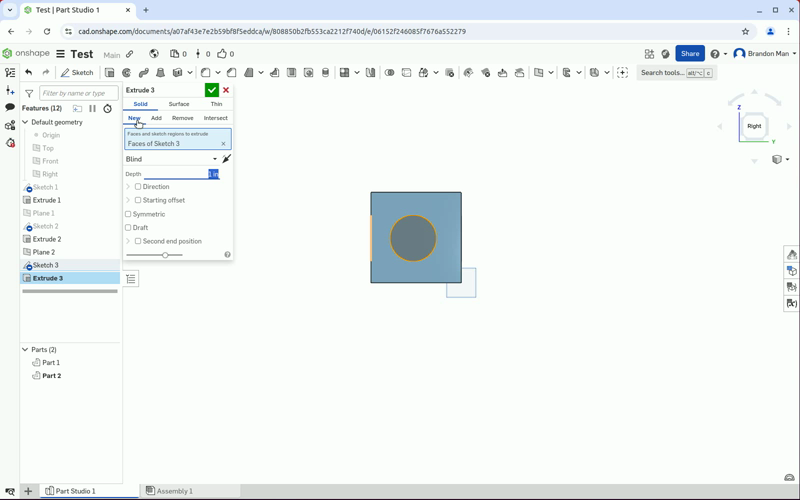
text(4.574)
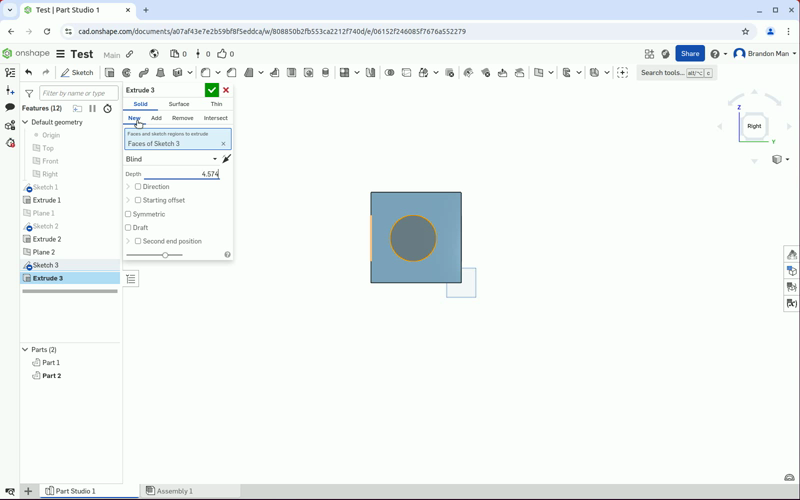
key(enter)
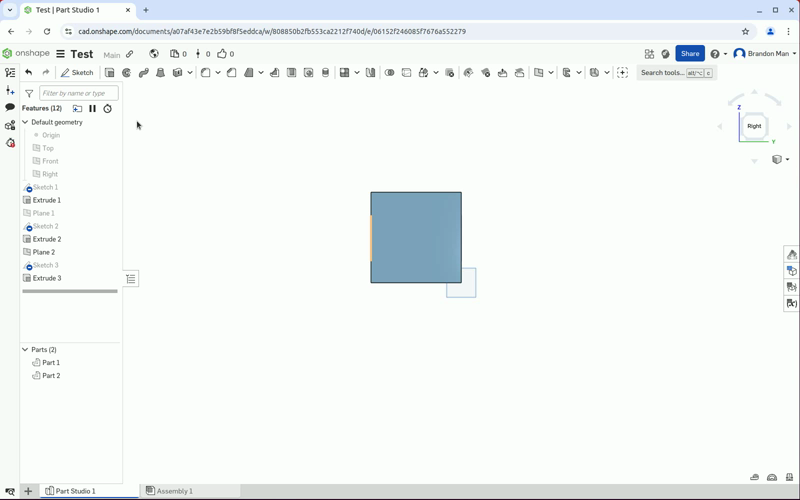
key(shift+h)
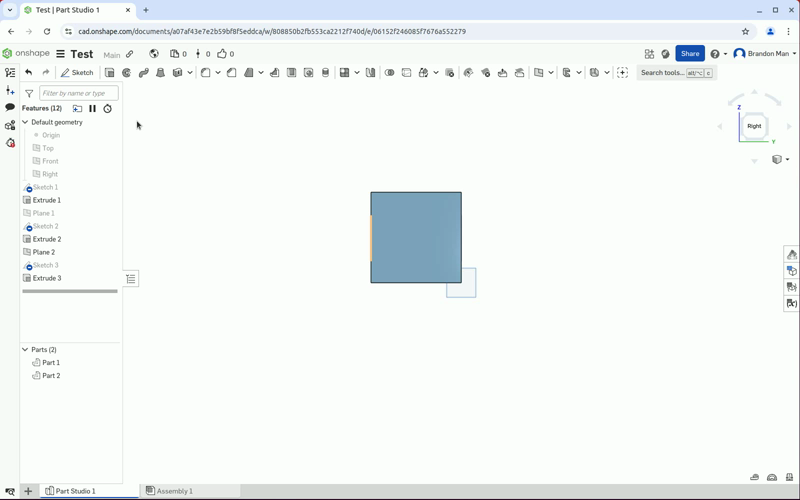
key(shift+h)
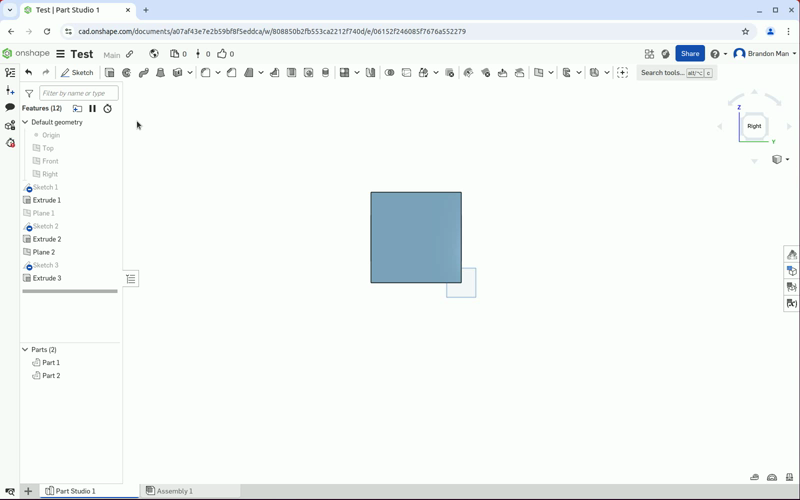
mouse_move(73, 189)
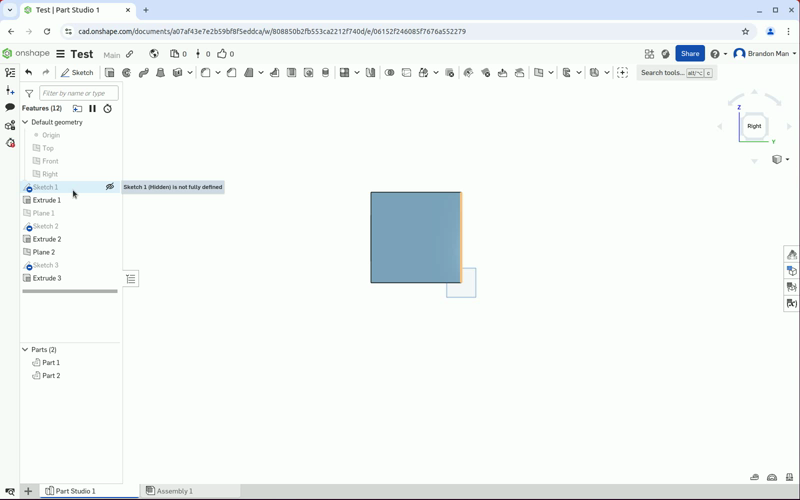
click(73, 189)
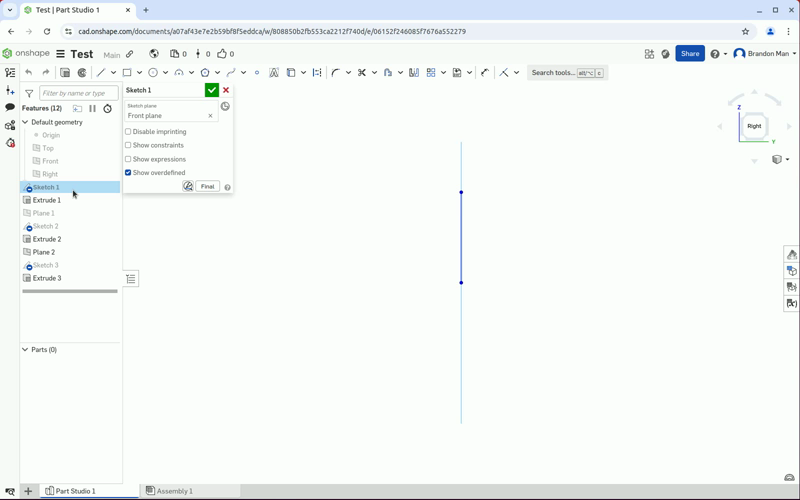
mouse_move(229, 92)
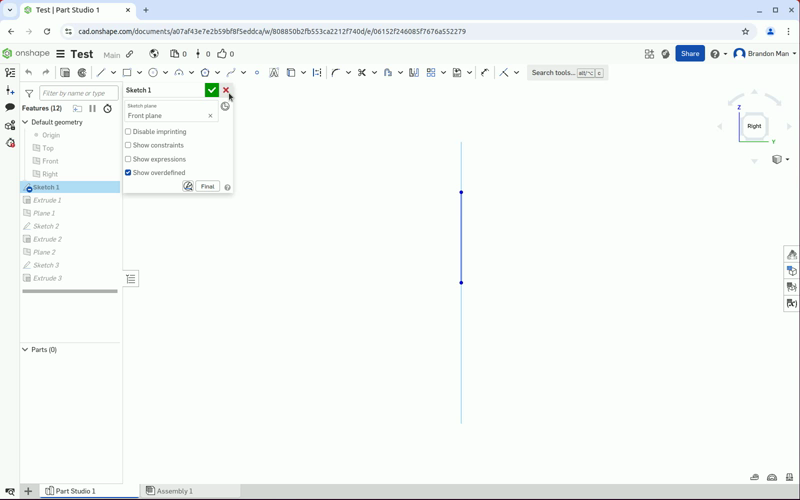
click(229, 92)
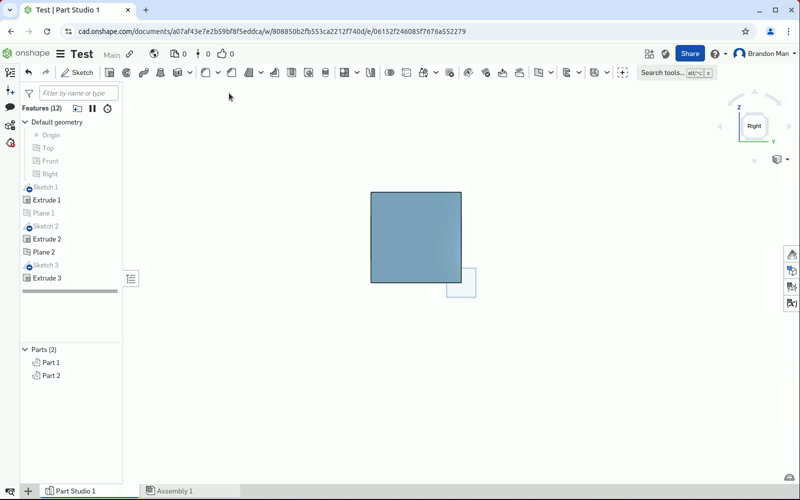
mouse_move(73, 352)
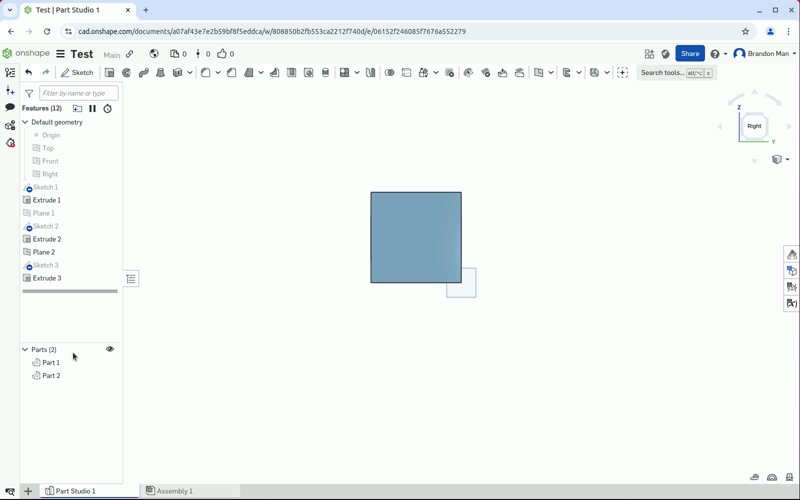
key(y)
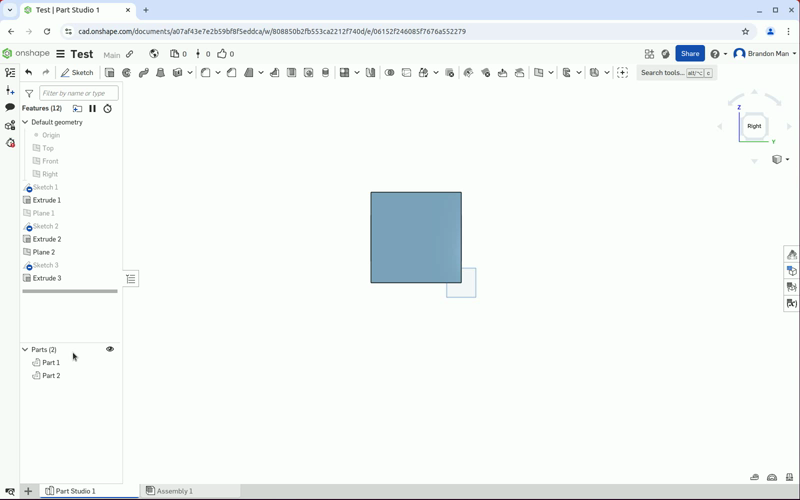
key(shift+p)
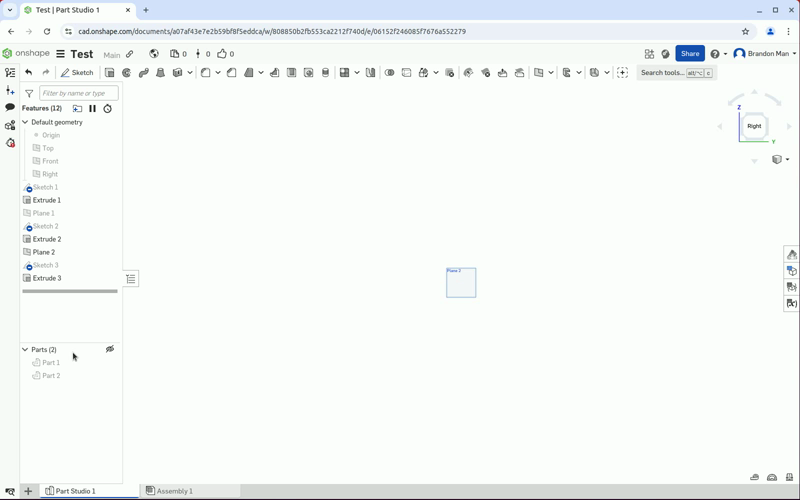
key(space)
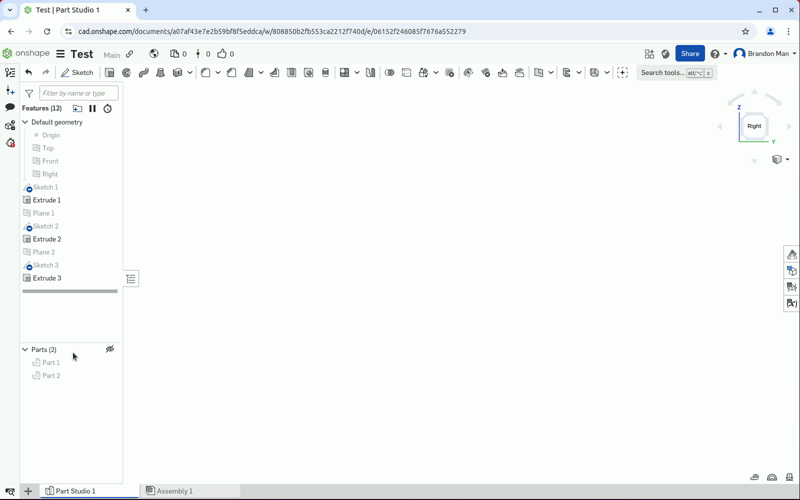
key_down(shift)
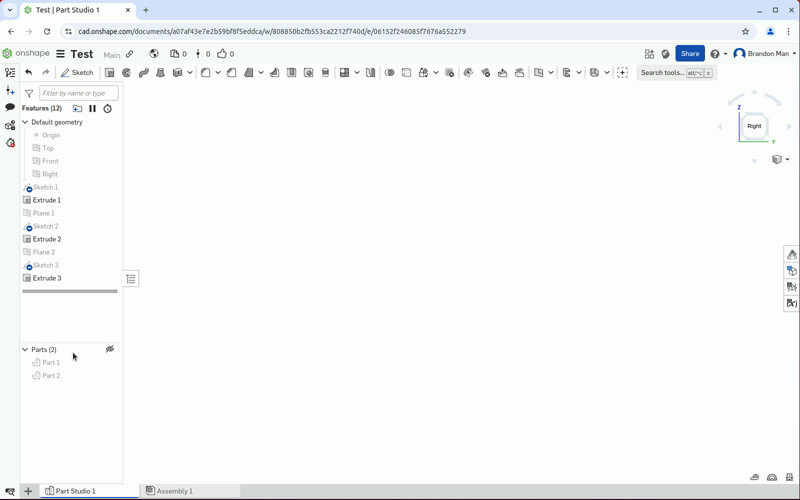
key(right)
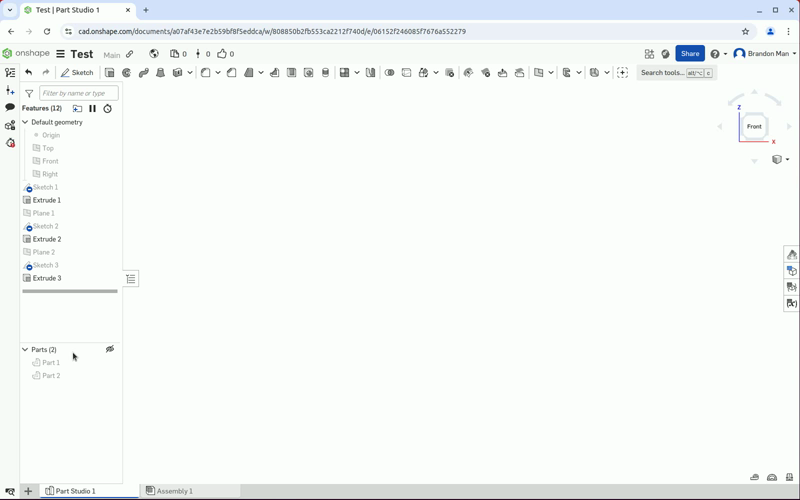
key_up(shift)
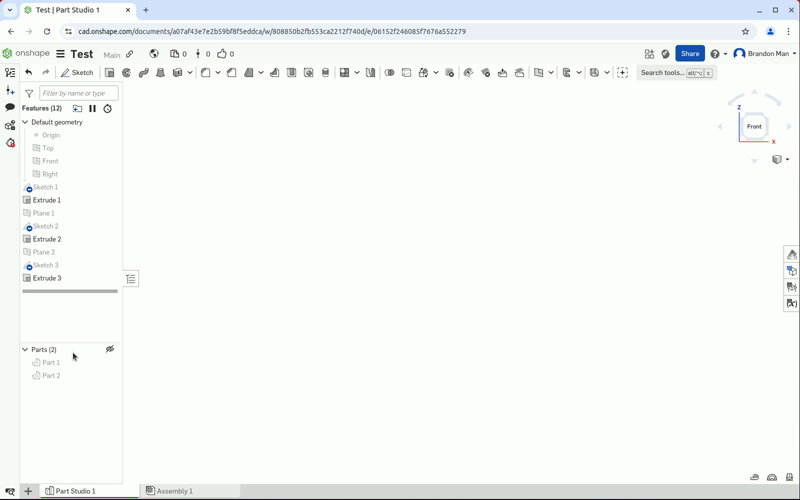
key(space)
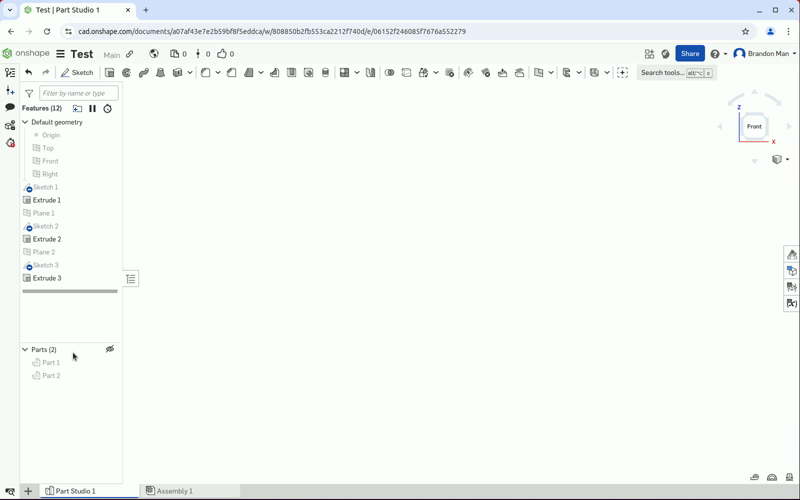
key_down(shift)
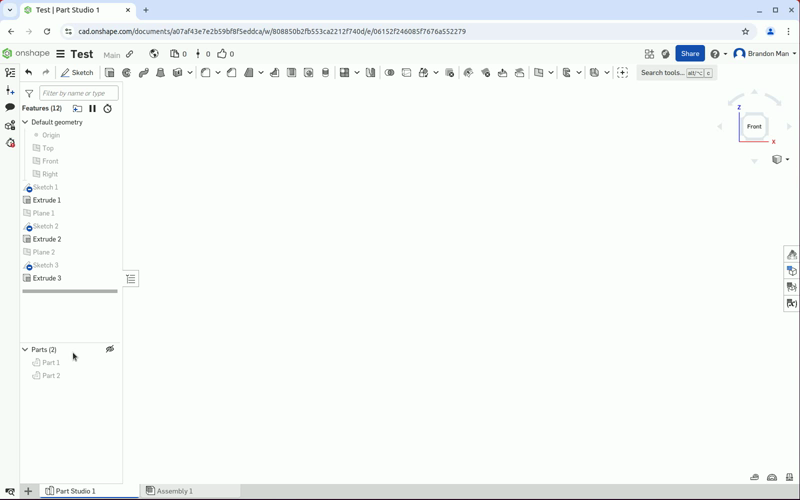
key(down)
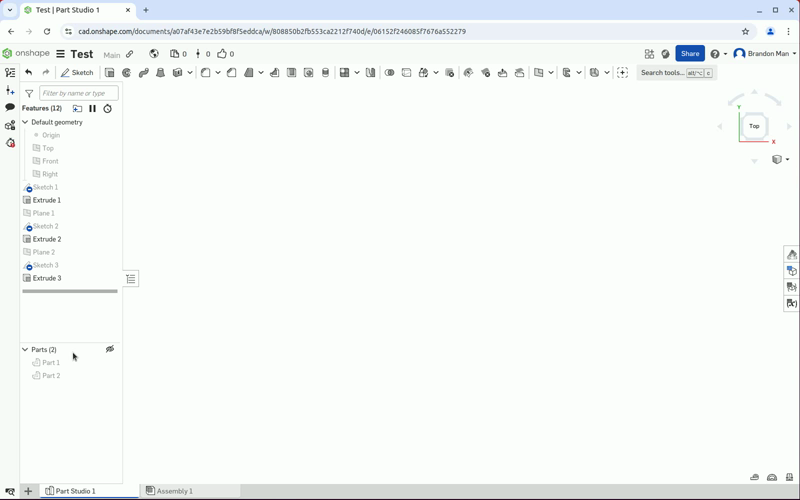
key_up(shift)
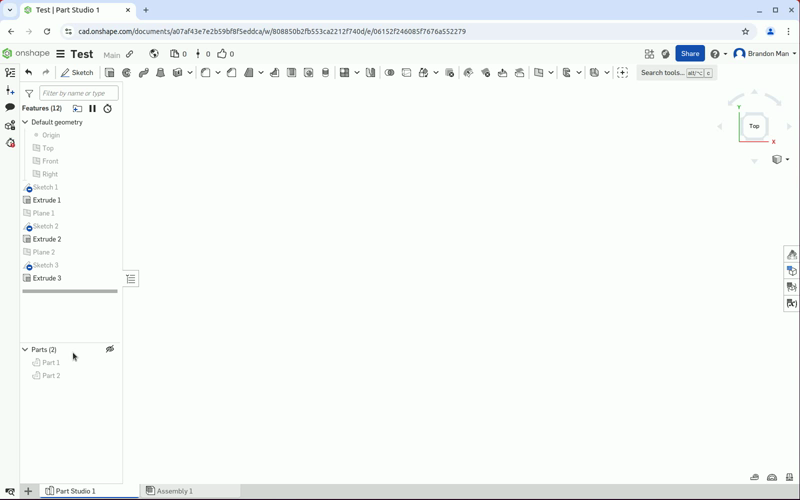
mouse_move(73, 352)
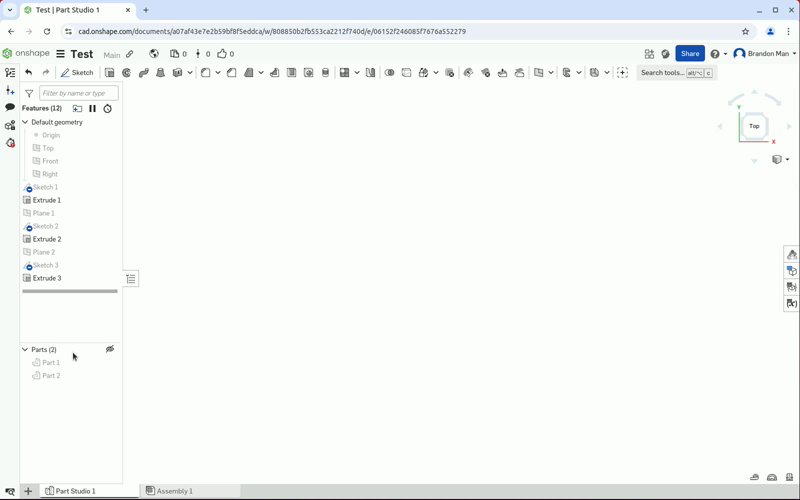
key(shift+y)
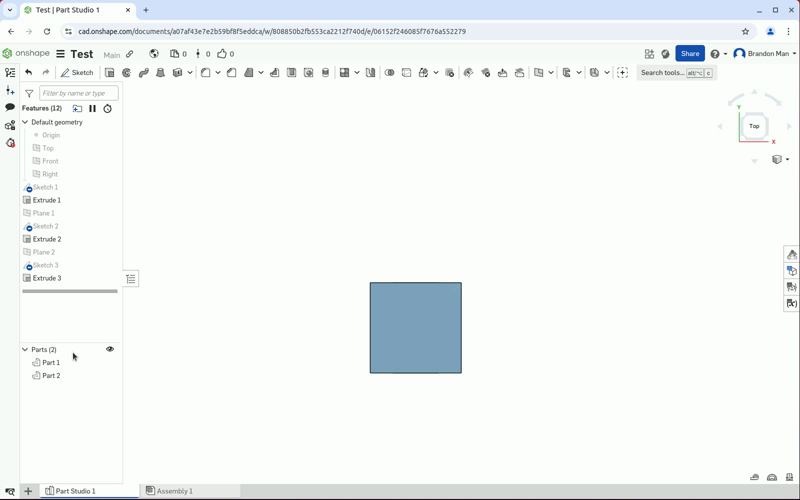
mouse_move(541, 75)
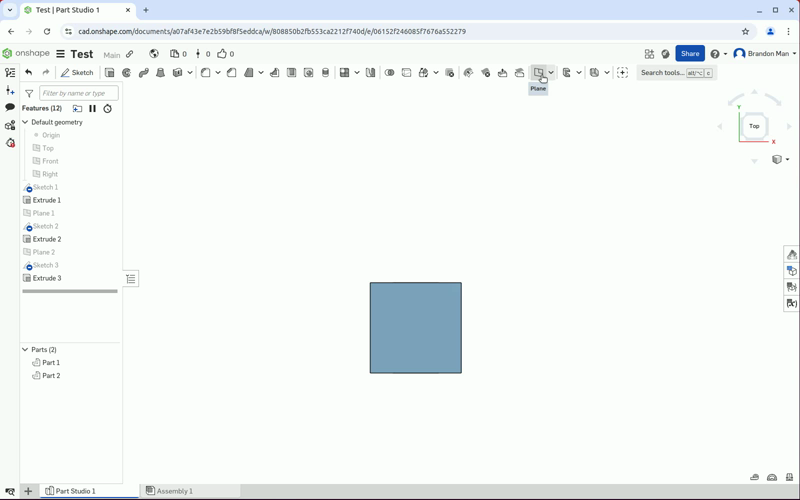
click(541, 75)
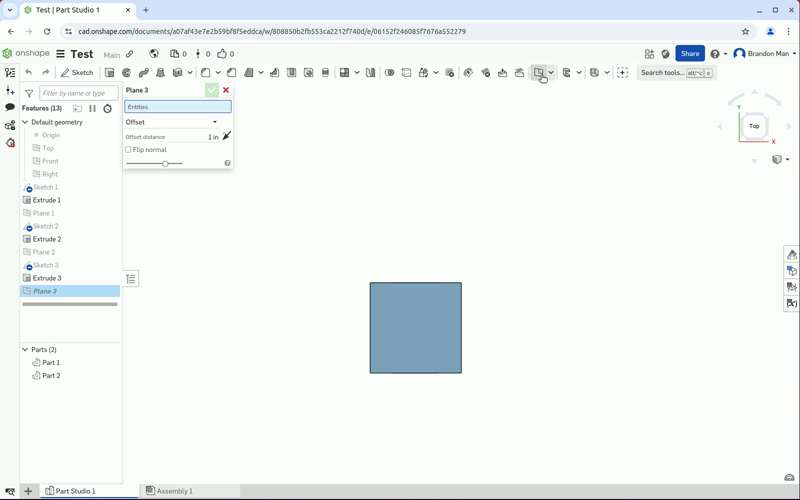
mouse_move(73, 150)
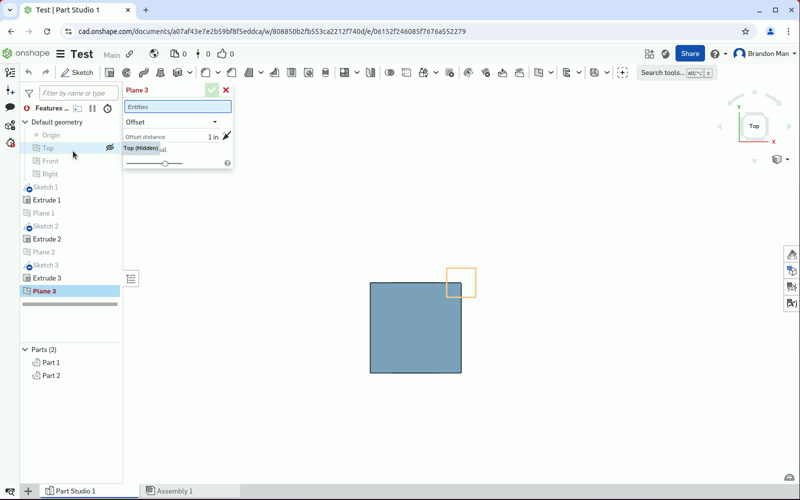
click(73, 150)
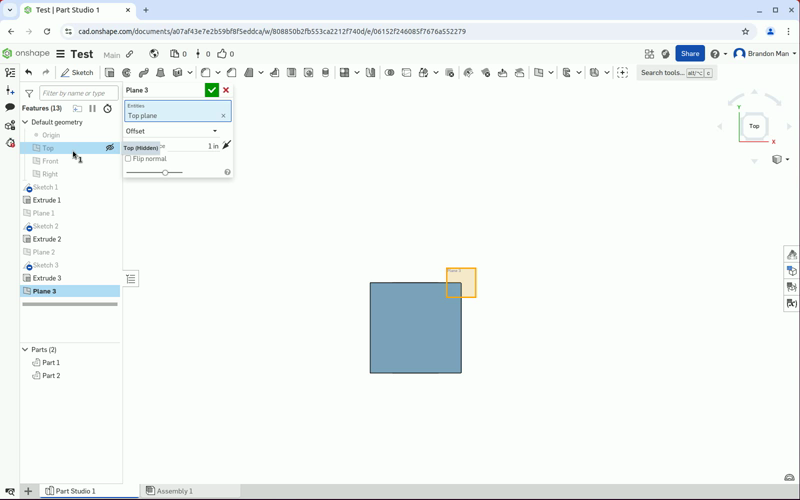
key(tab, 2)
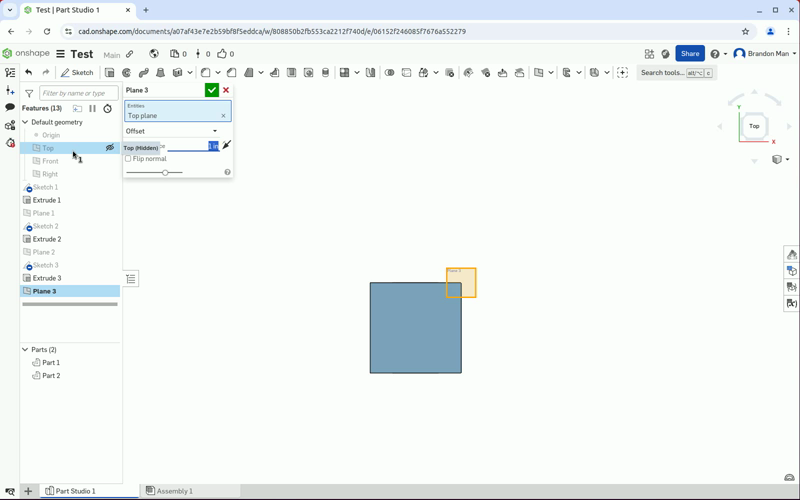
text(18.548)
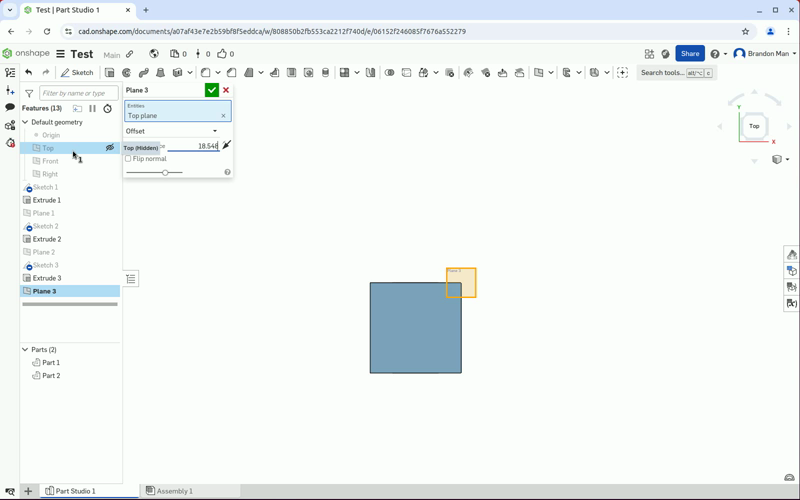
key(enter, 2)
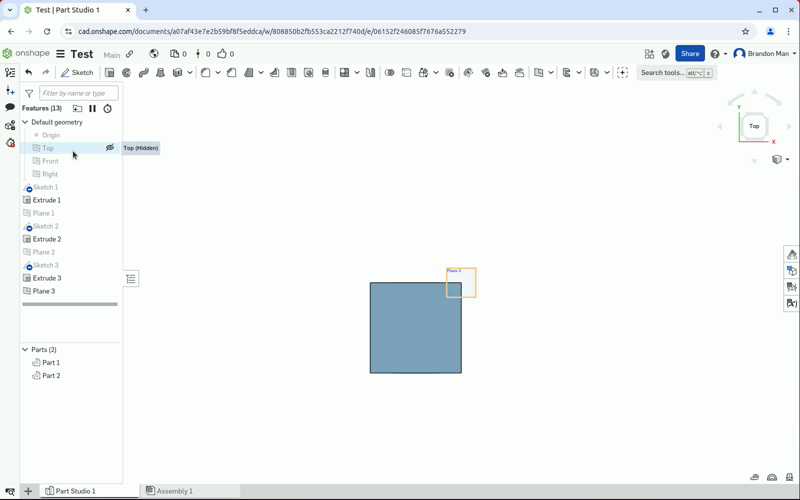
key(shift+s)
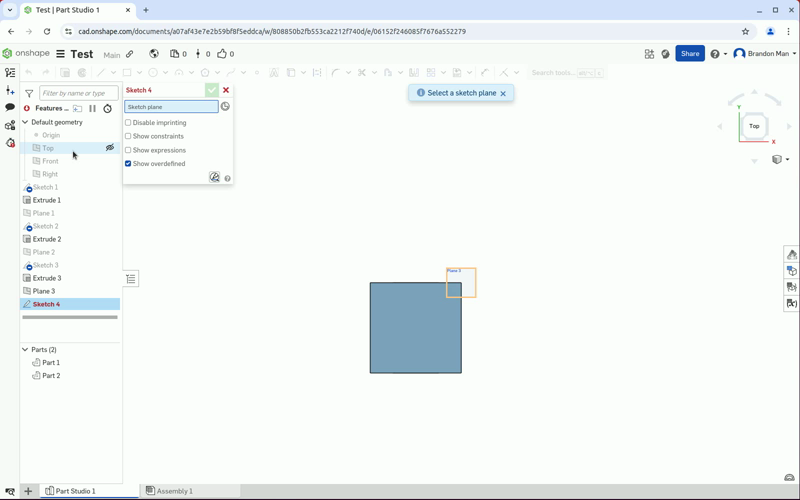
mouse_move(73, 293)
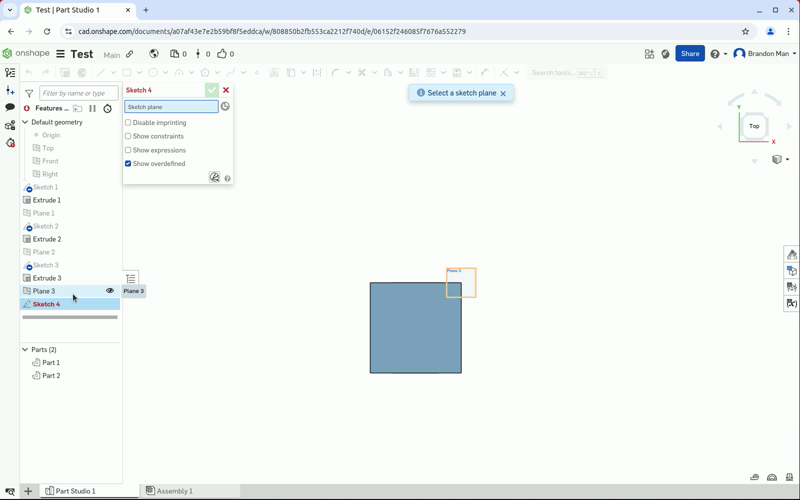
click(73, 293)
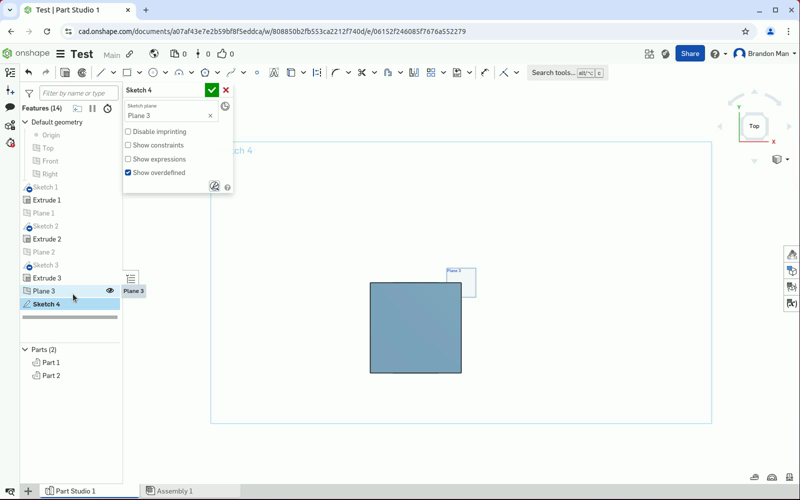
mouse_move(73, 352)
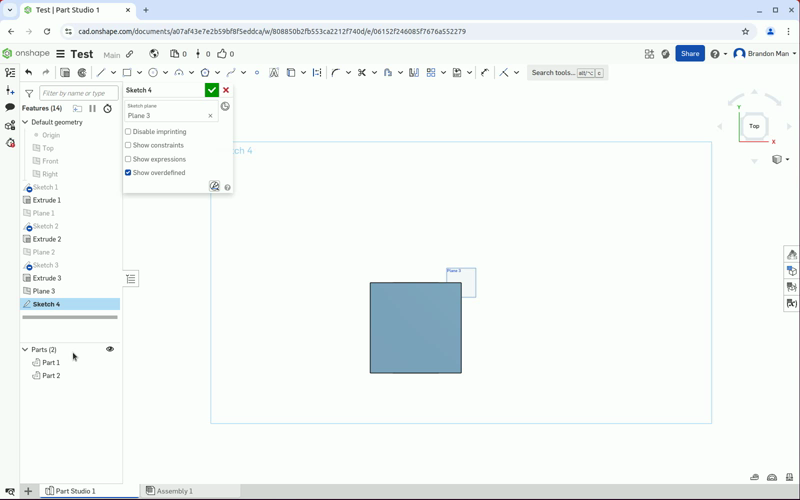
key(y)
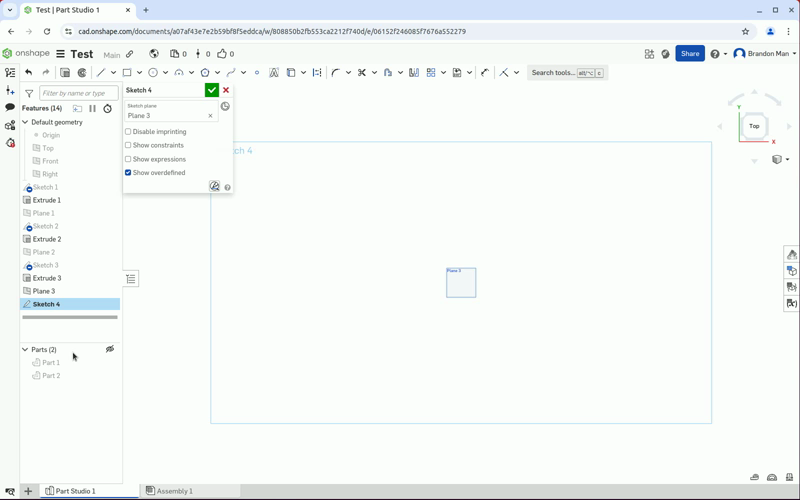
key(l)
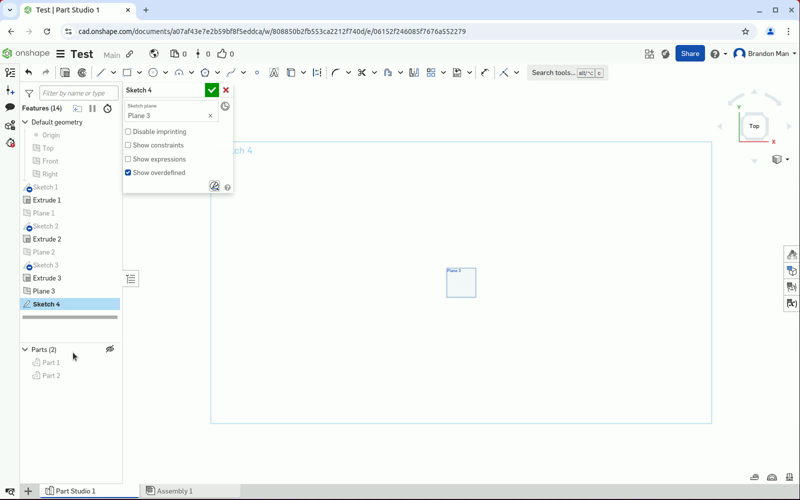
key_down(shift)
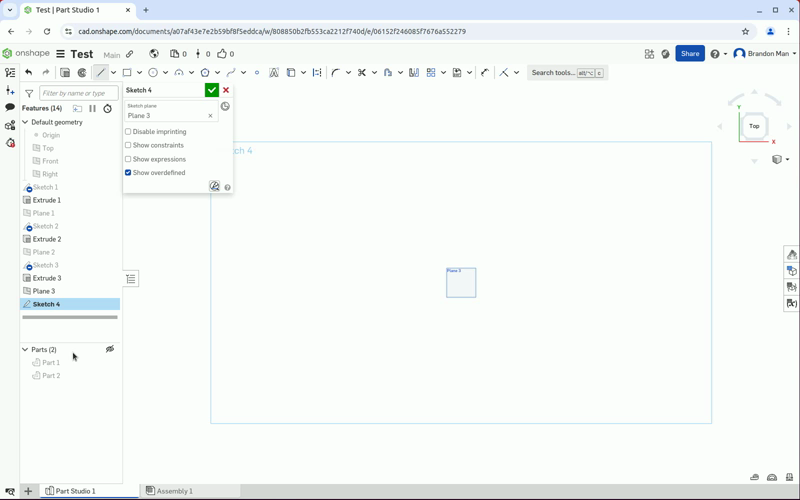
mouse_move(392, 351)
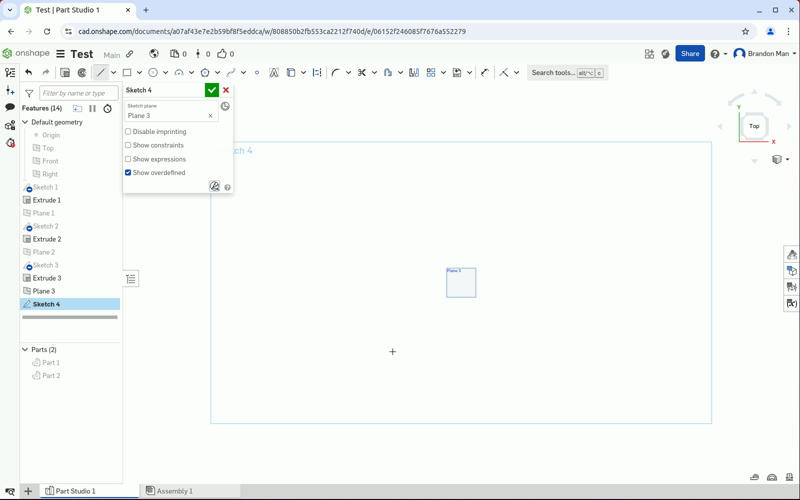
click(392, 351)
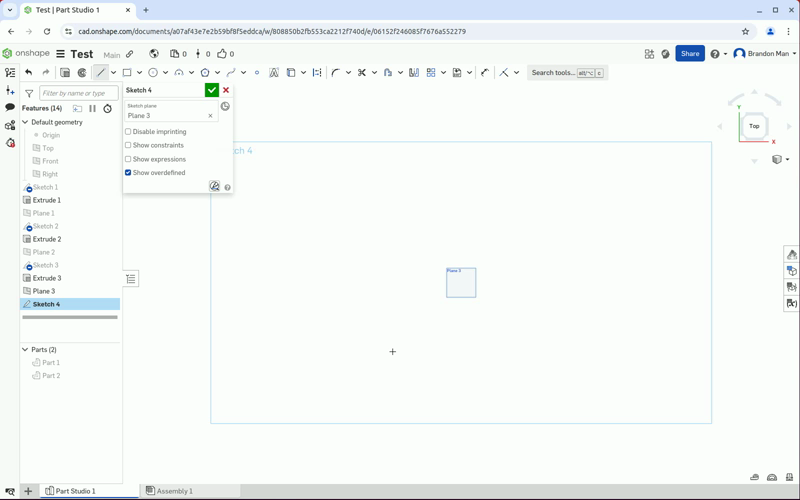
key_up(shift)
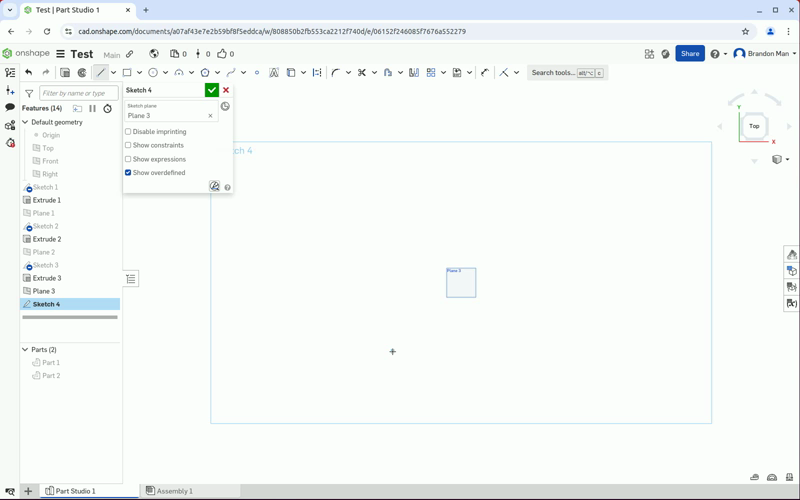
key_down(shift)
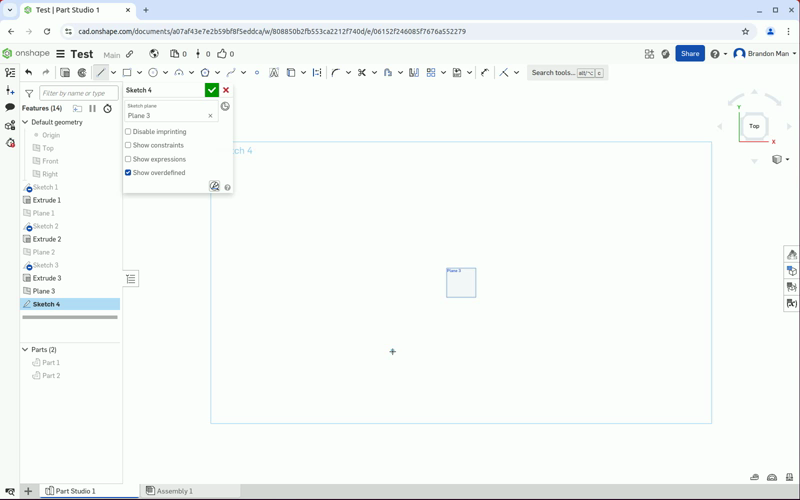
mouse_move(422, 351)
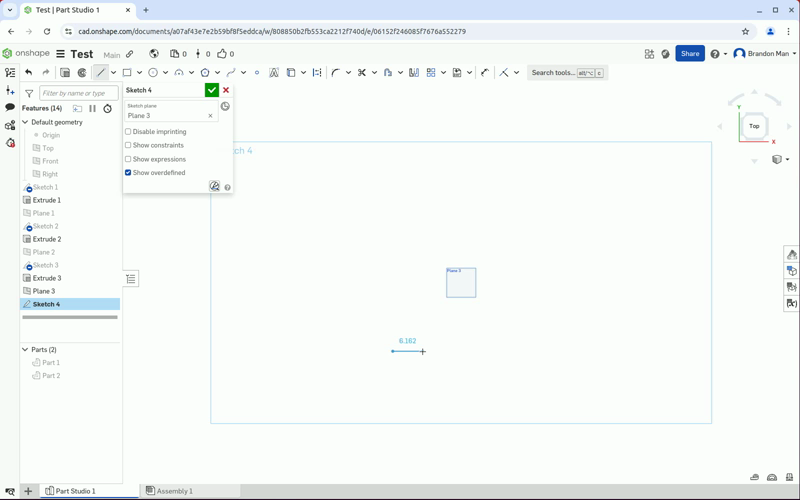
mouse_move(437, 351)
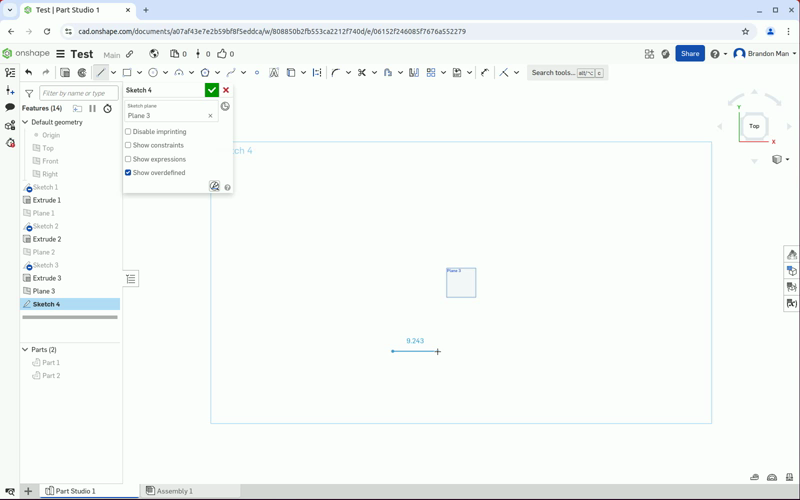
click(437, 351)
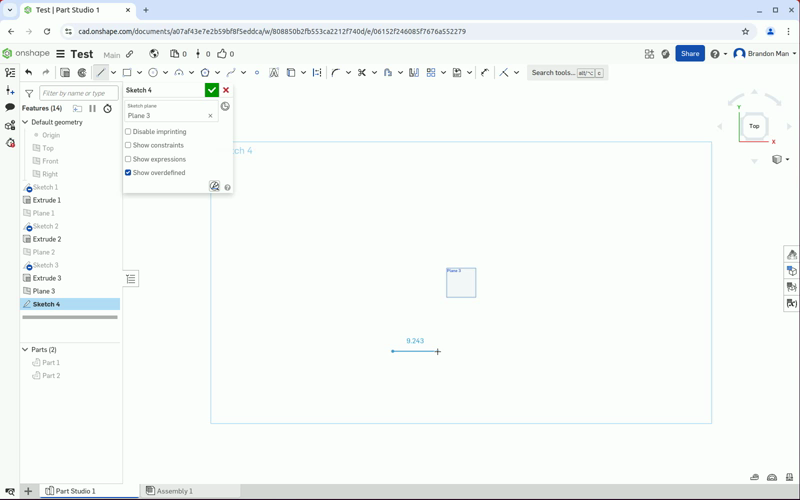
key_up(shift)
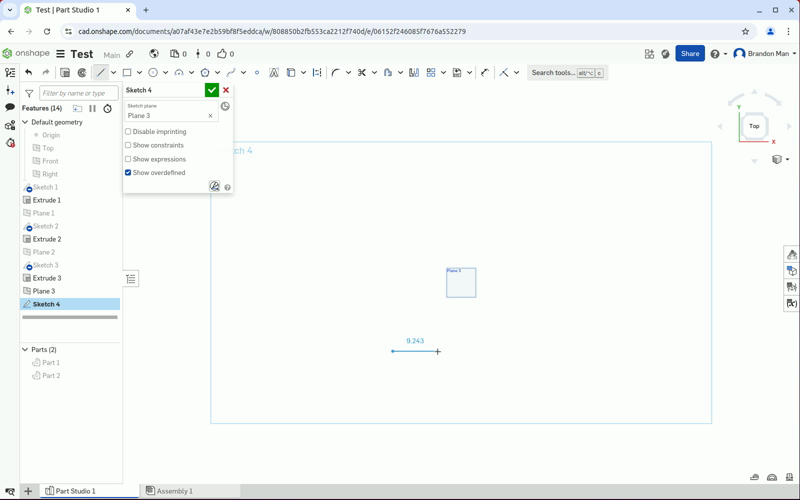
key_down(shift)
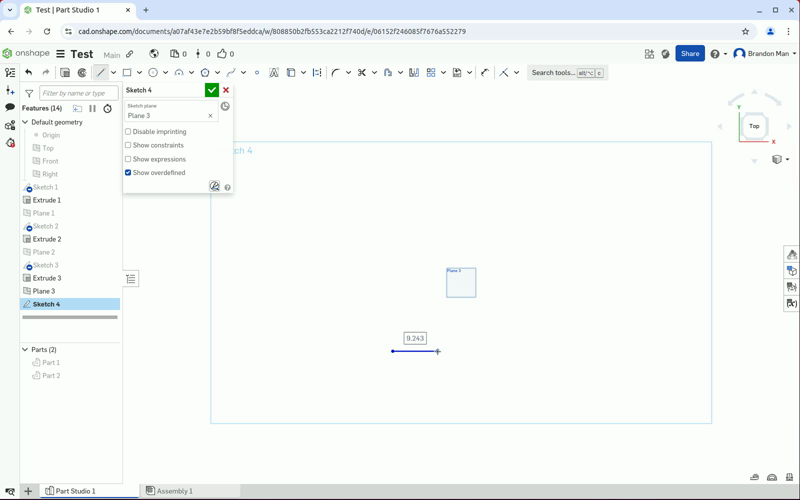
mouse_move(467, 351)
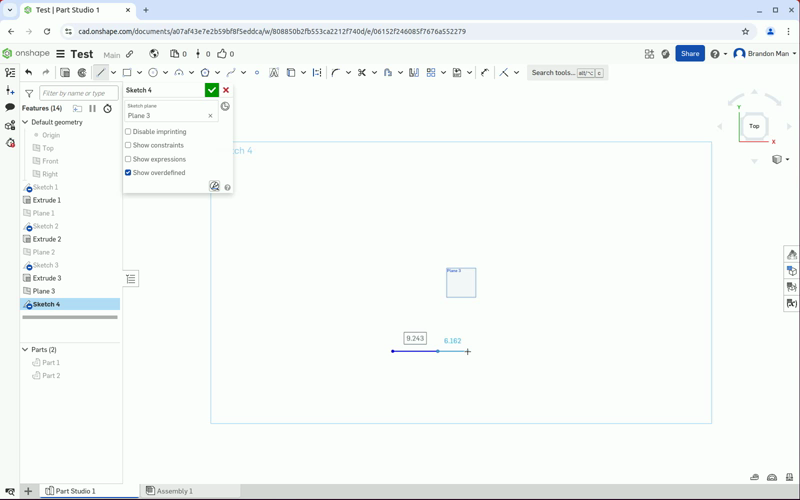
mouse_move(437, 305)
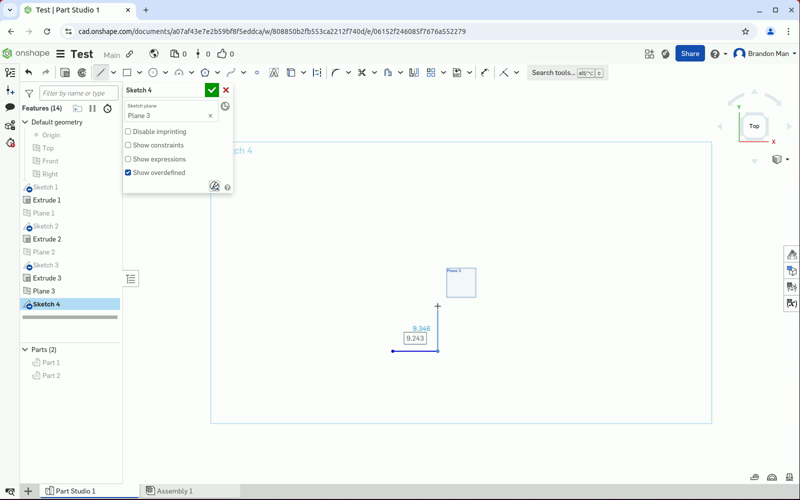
click(437, 305)
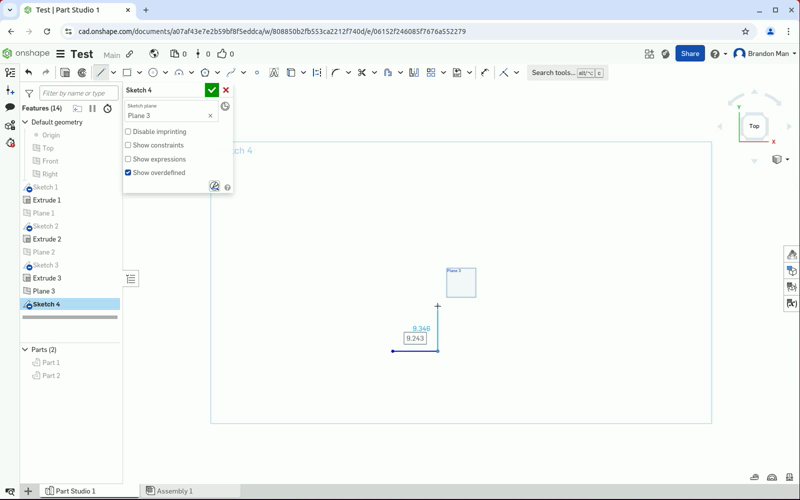
key_up(shift)
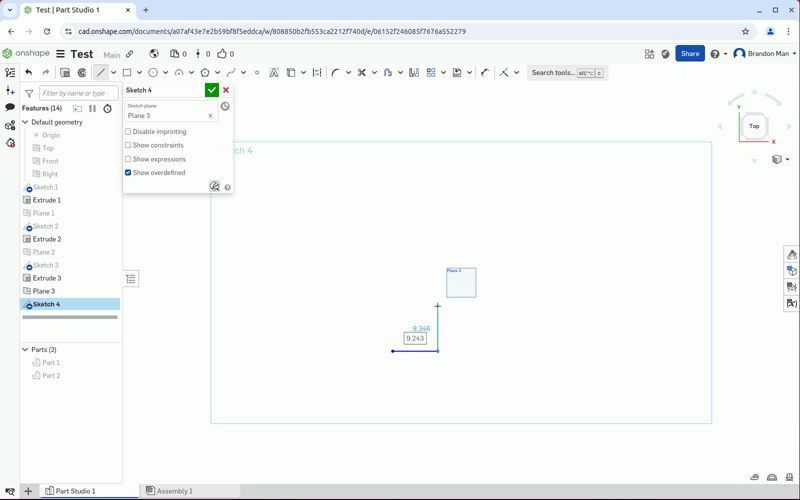
key_down(shift)
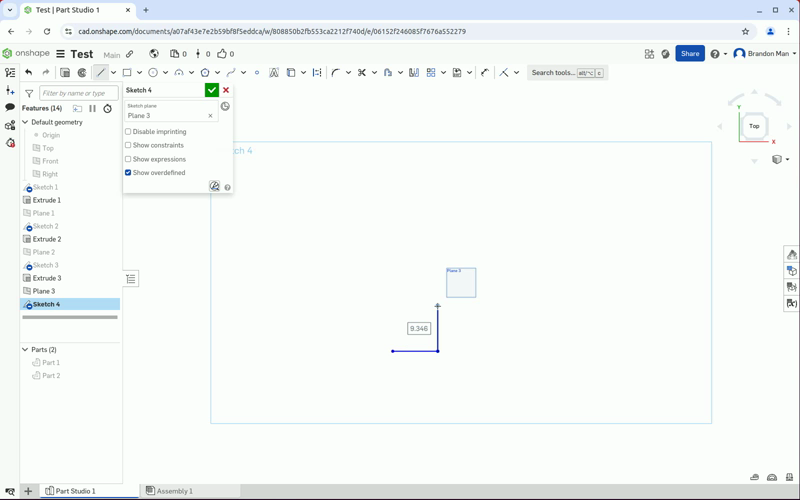
mouse_move(467, 305)
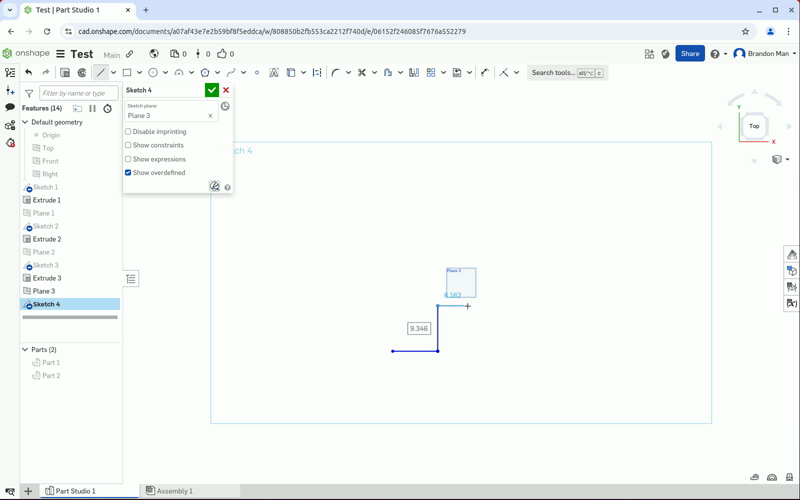
mouse_move(392, 305)
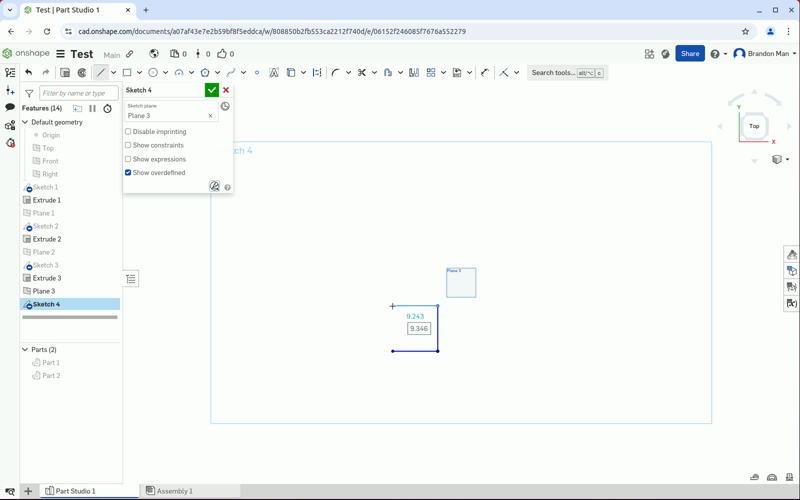
click(392, 305)
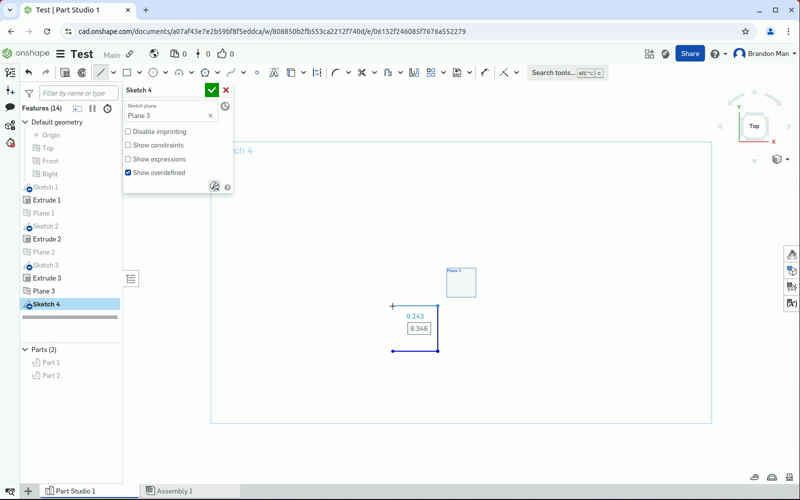
key_up(shift)
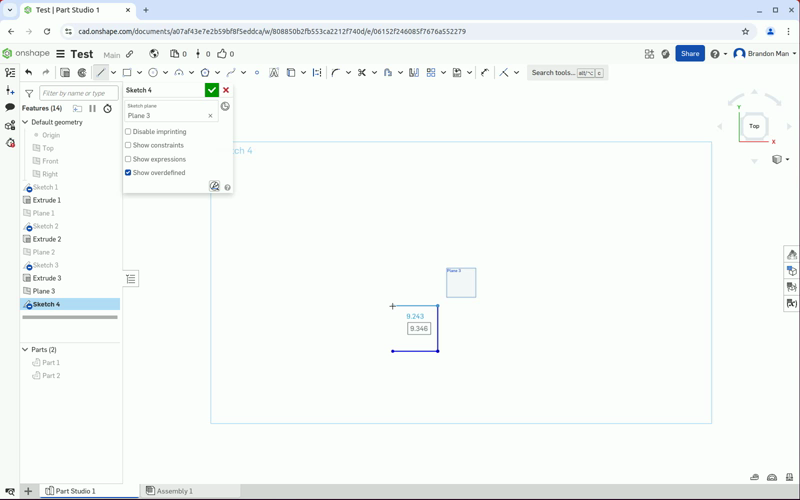
mouse_move(422, 305)
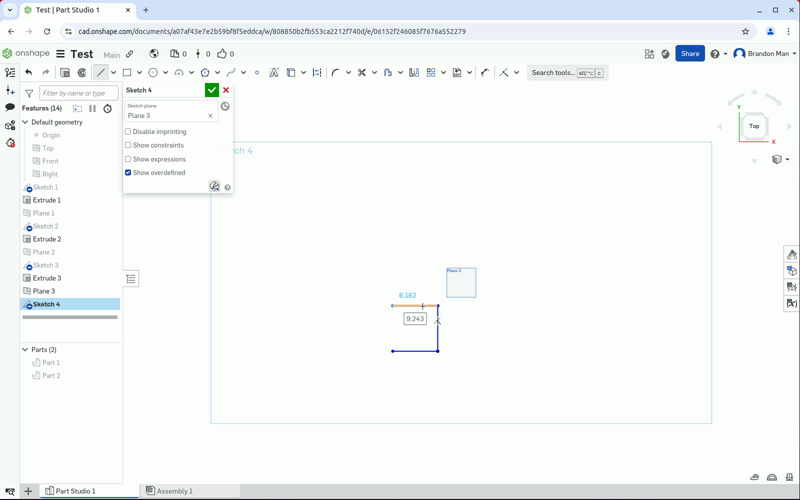
key_down(shift)
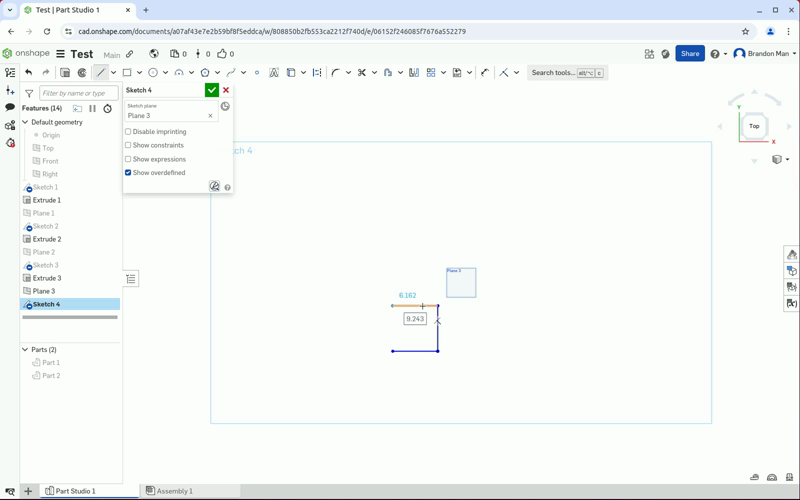
mouse_move(392, 351)
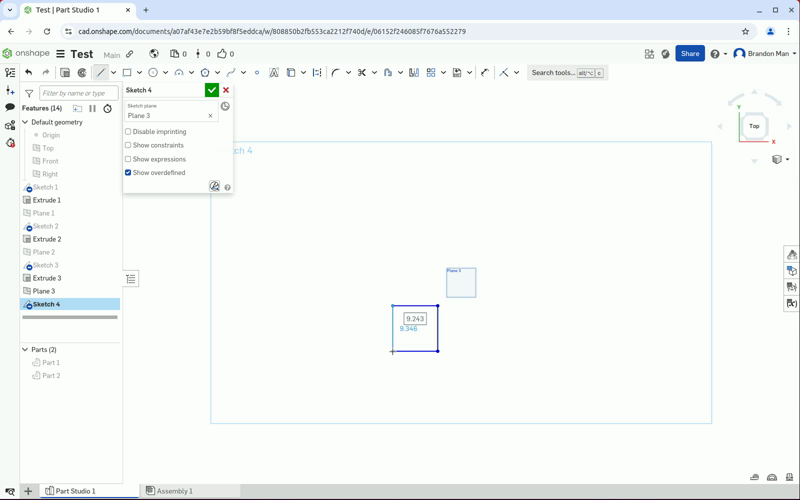
key_up(shift)
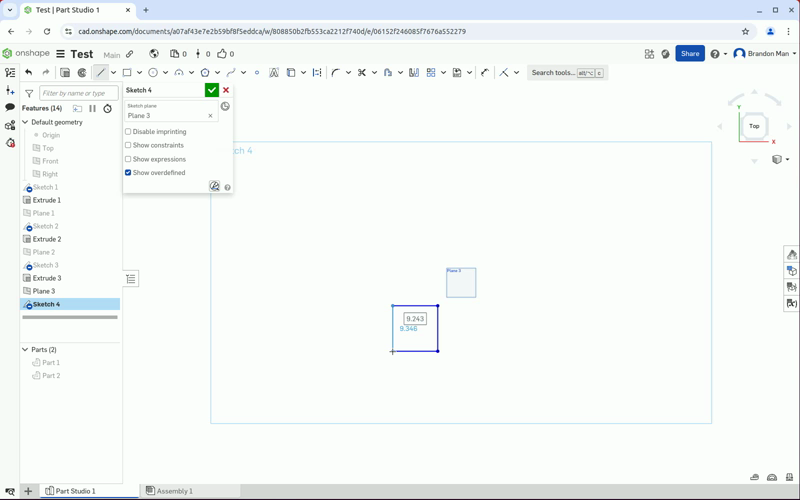
click(392, 351)
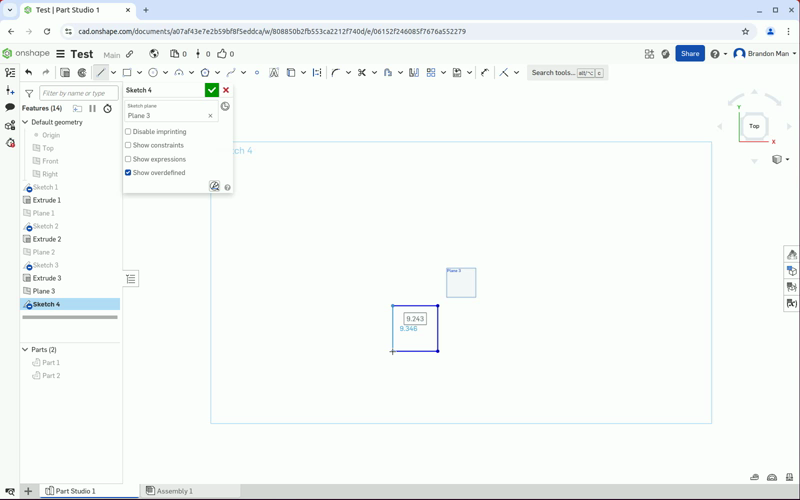
key(esc)
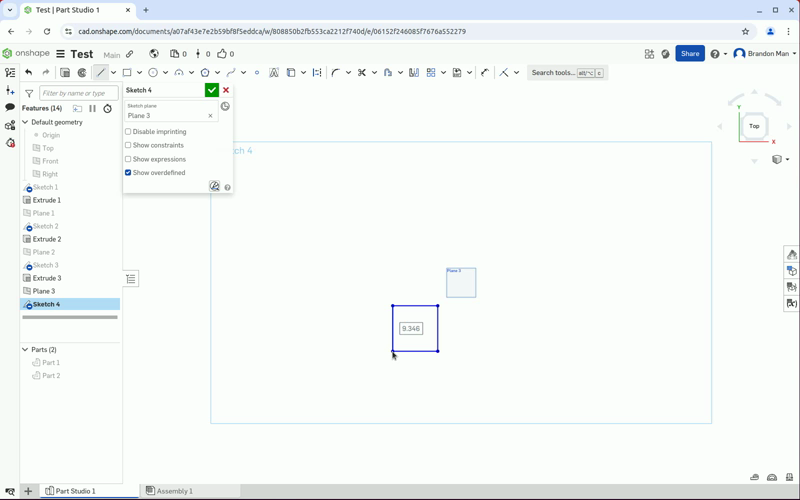
mouse_move(410, 329)
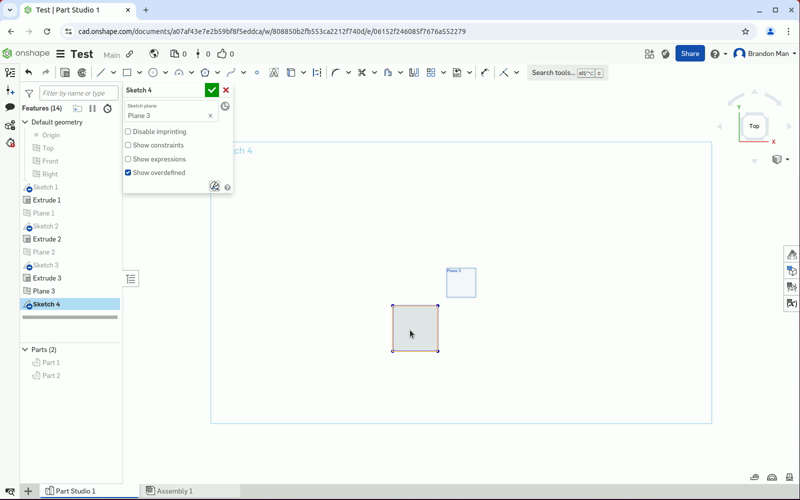
click(410, 329)
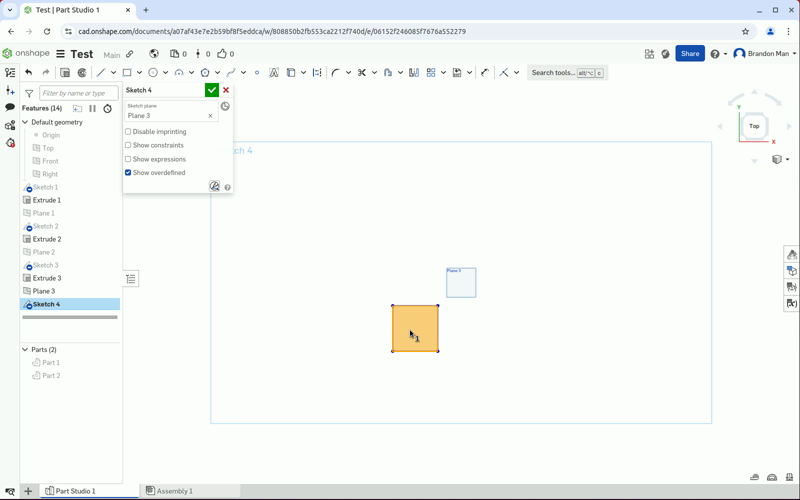
mouse_move(73, 352)
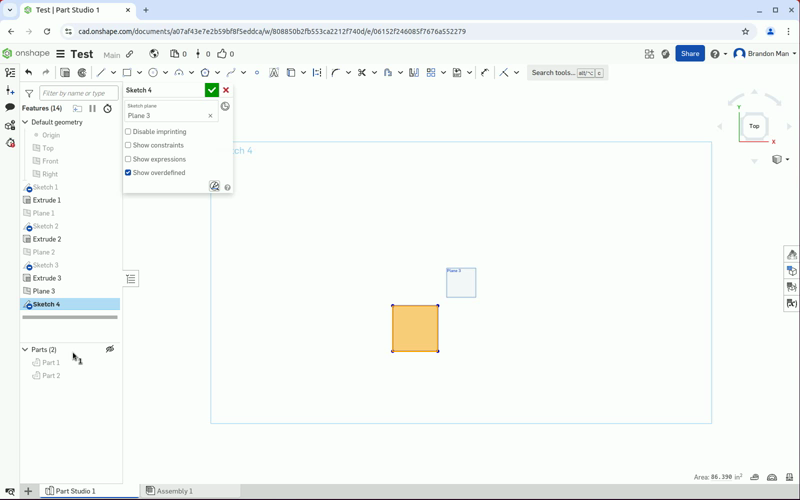
key(shift+y)
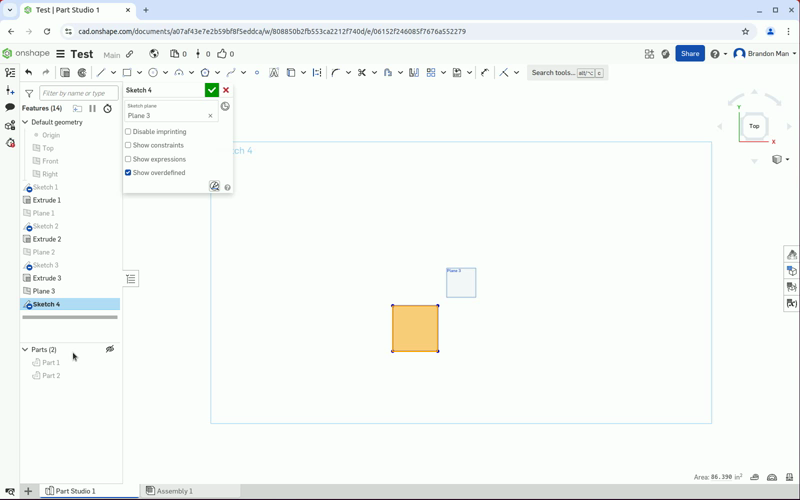
key(shift+e)
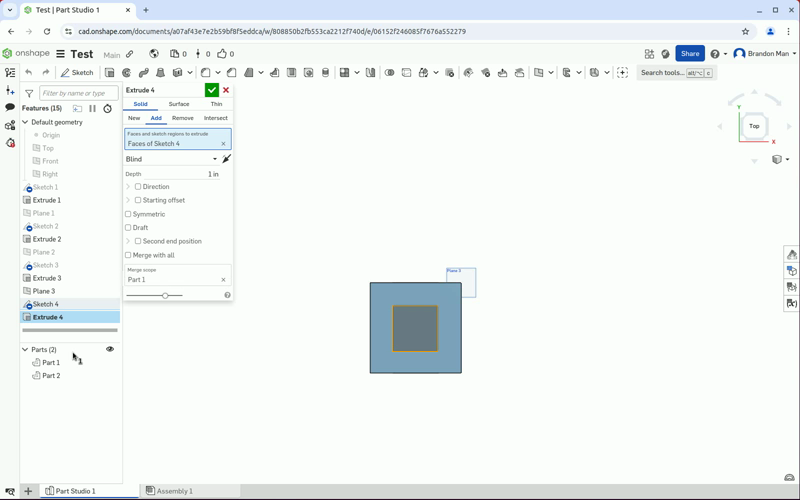
mouse_move(143, 106)
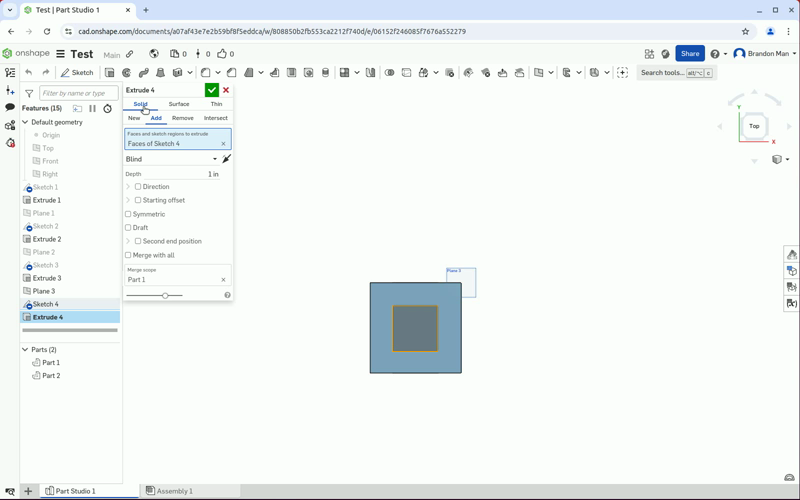
click(143, 106)
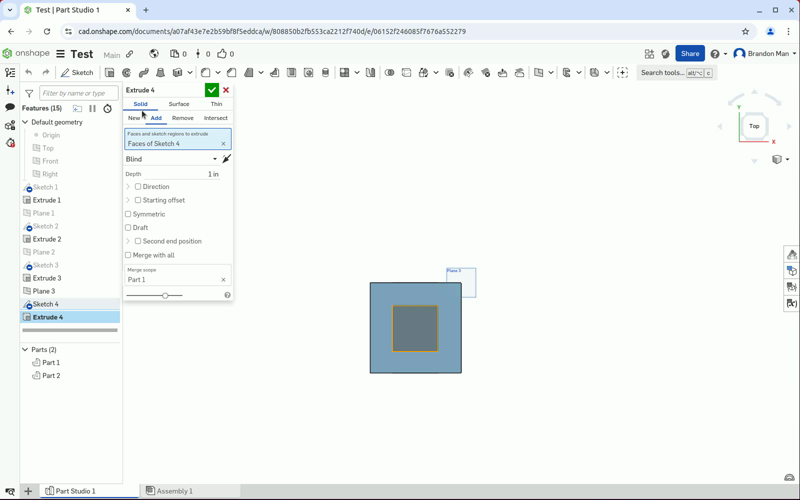
mouse_move(137, 120)
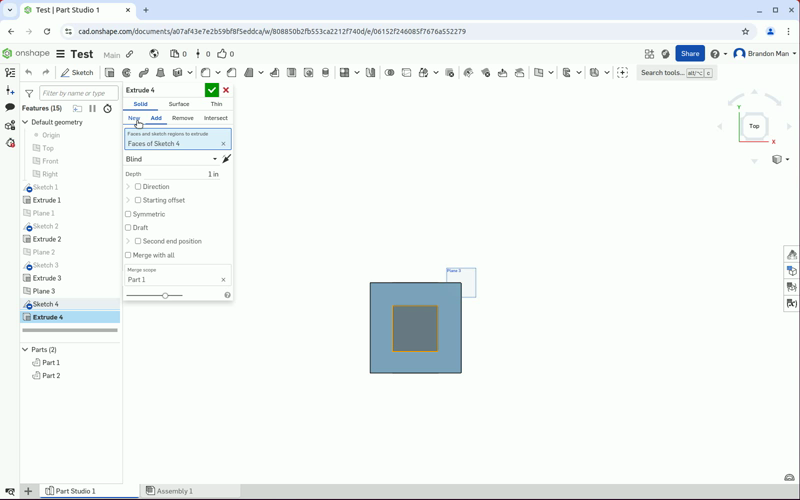
click(137, 120)
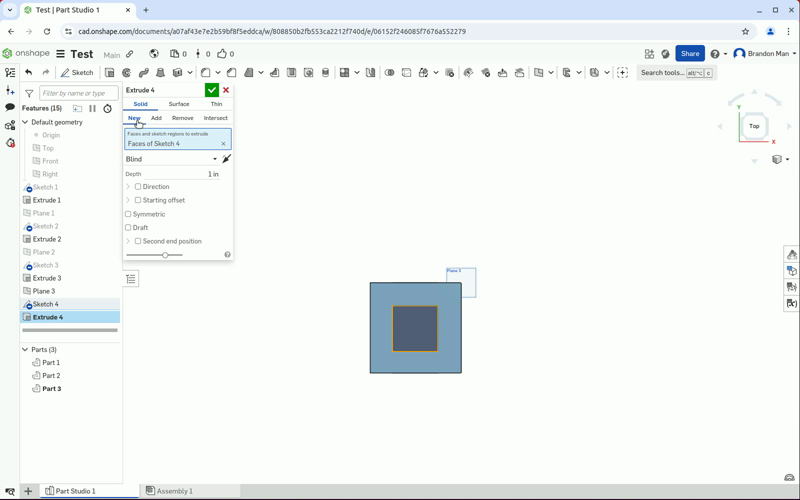
key(tab, 4)
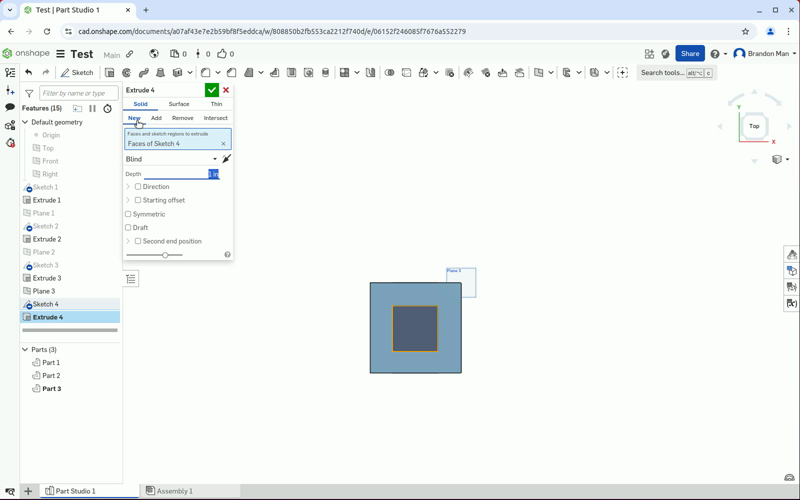
text(4.574)
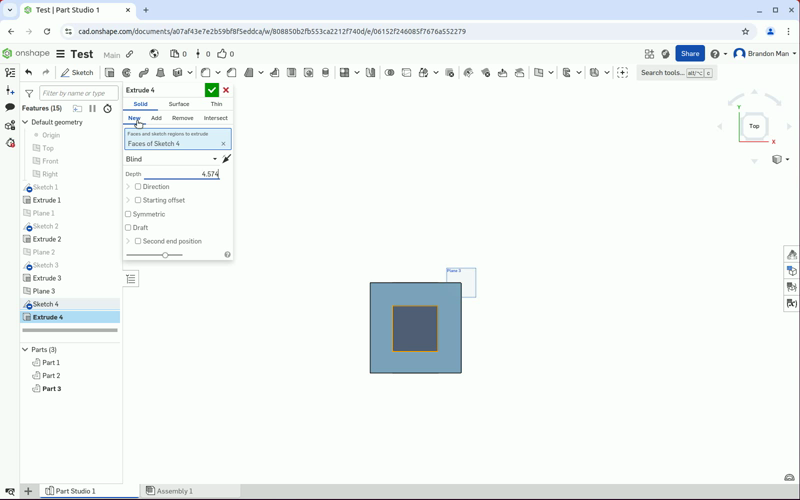
key(enter)
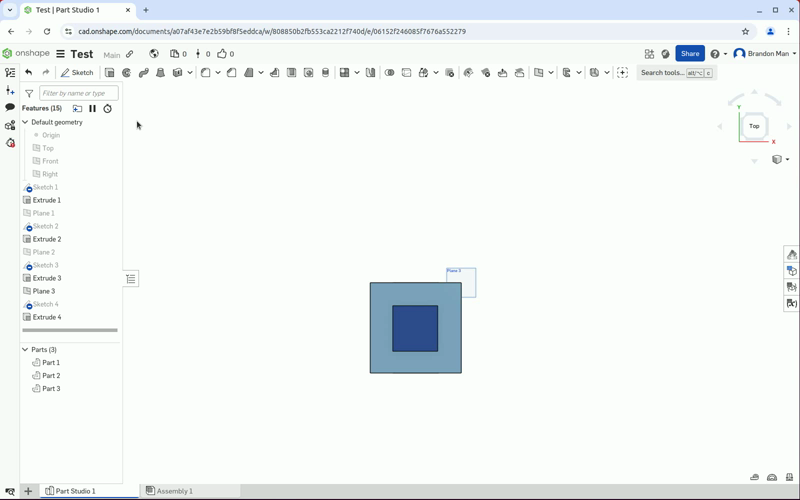
key(shift+h)
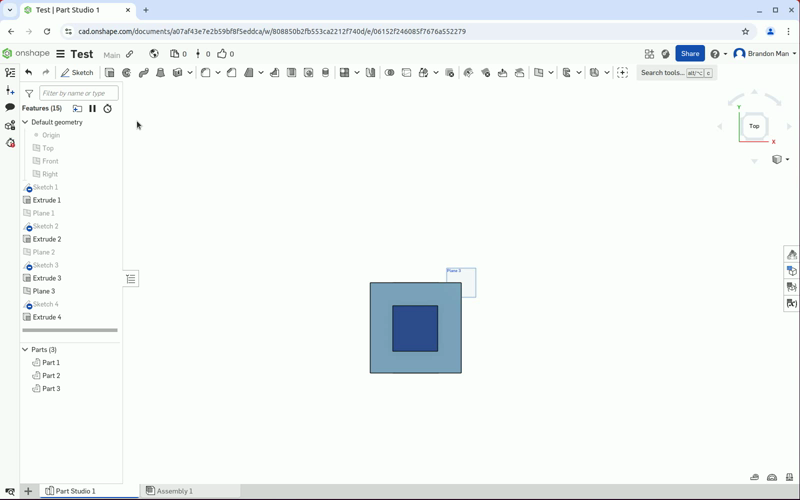
key(shift+h)
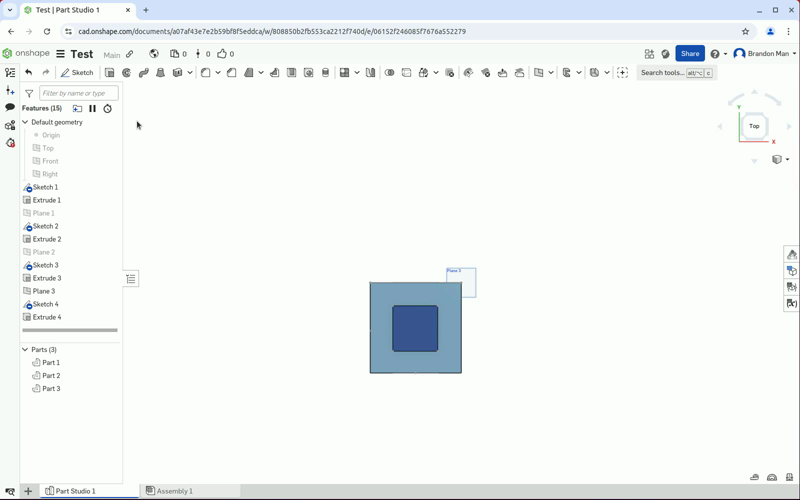
key(shift+7)
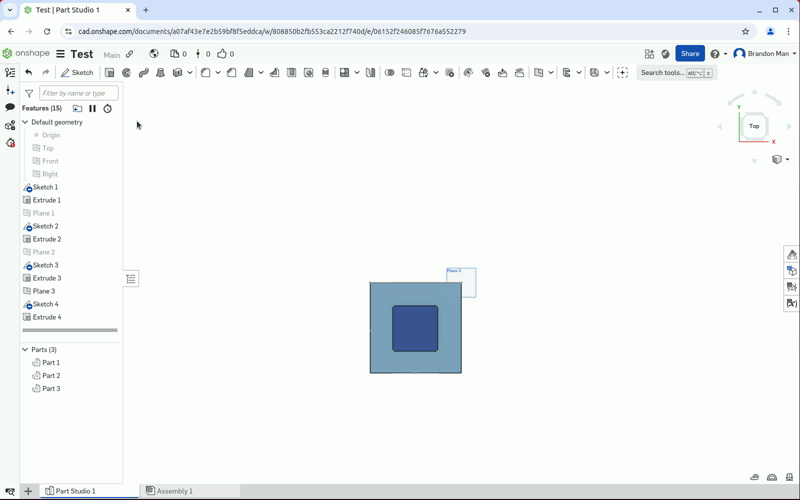
key(up, 3)
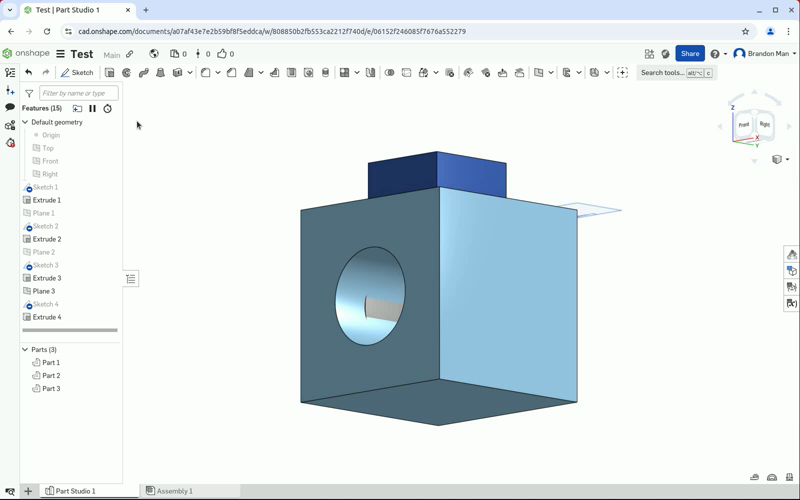
key(left, 3)
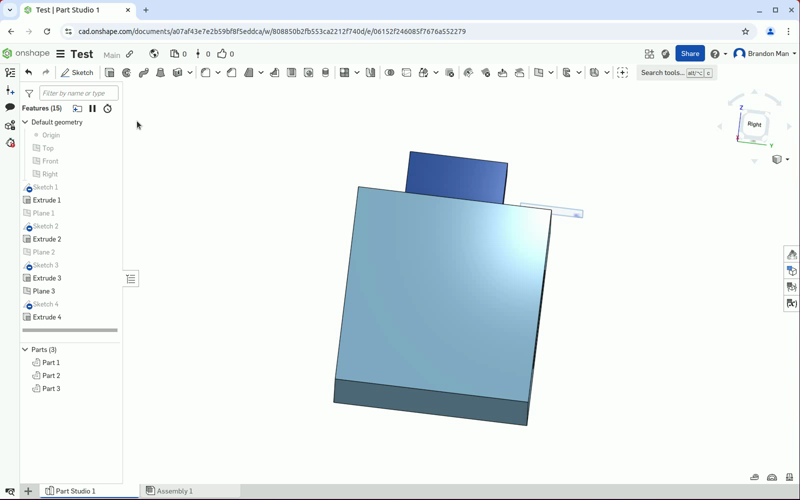
key(right, 3)
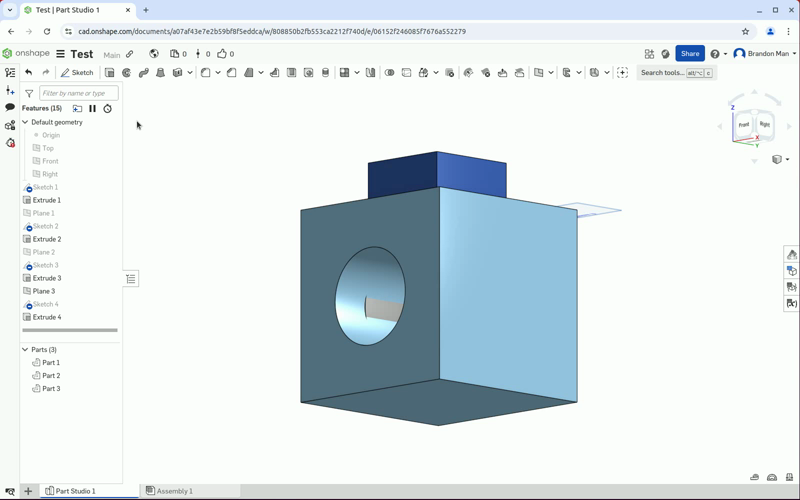
key(down, 3)
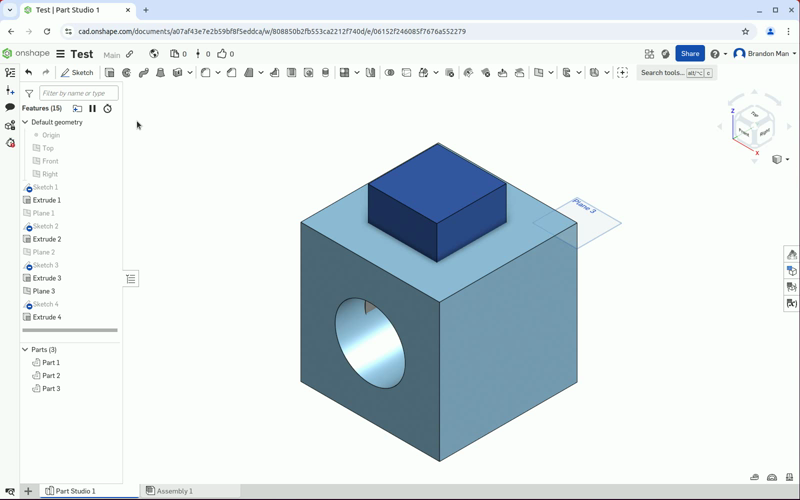
mouse_move(73, 189)
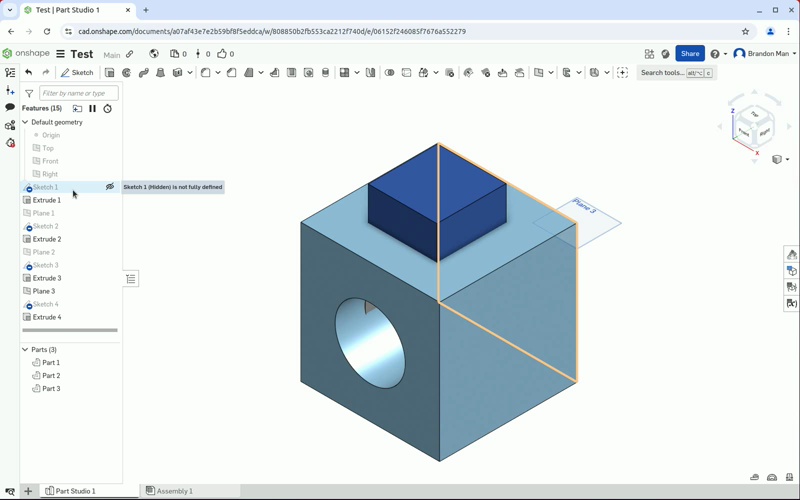
click(73, 189)